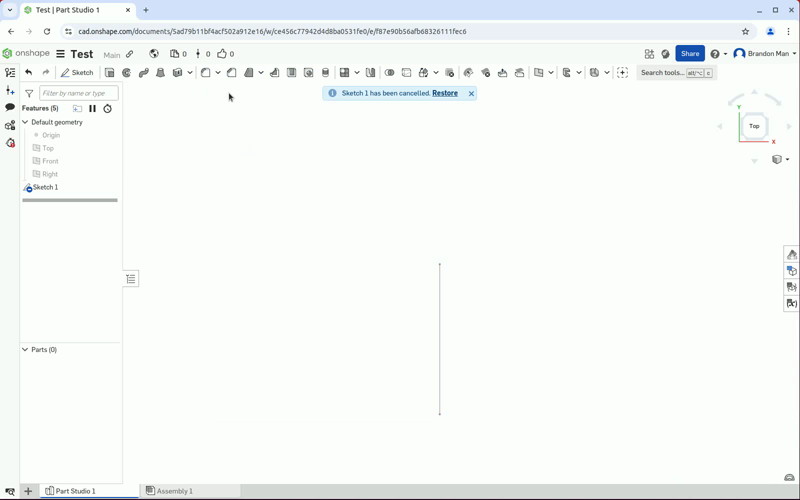
key(shift+h)
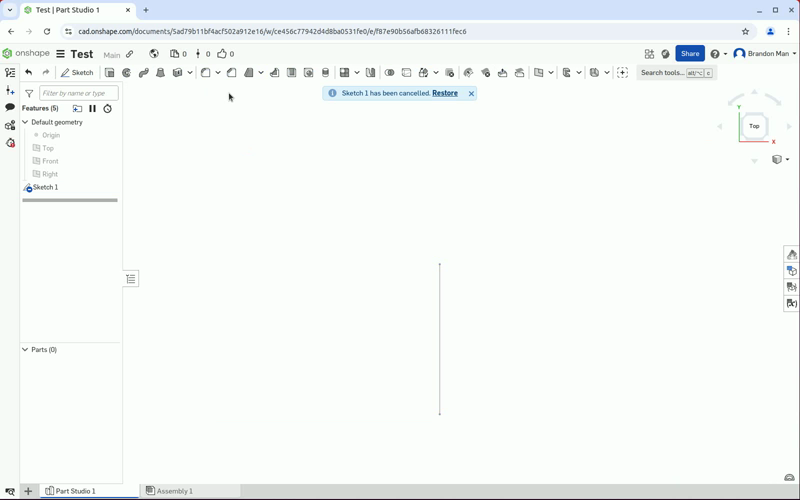
key(shift+s)
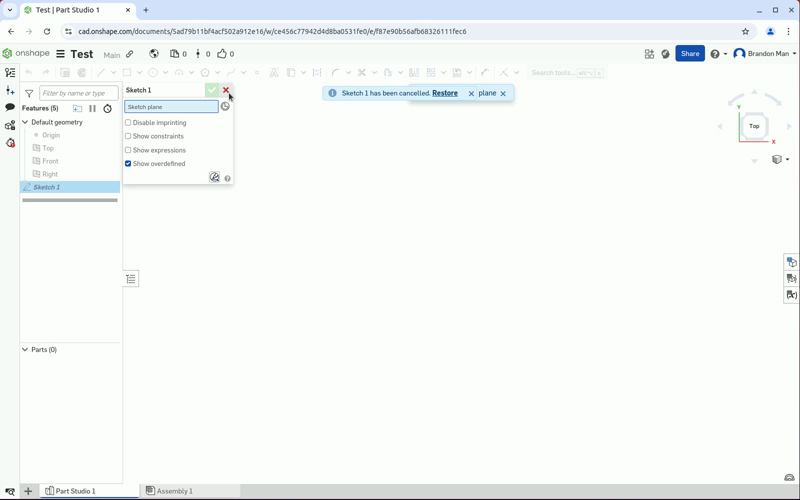
mouse_move(73, 150)
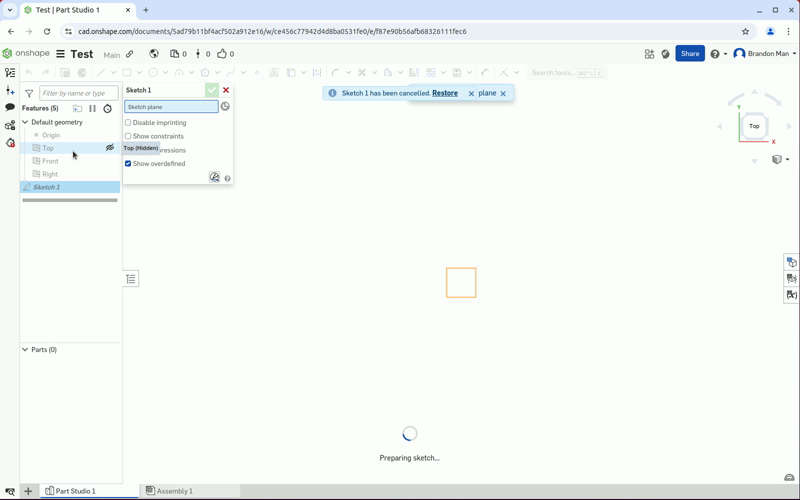
click(73, 150)
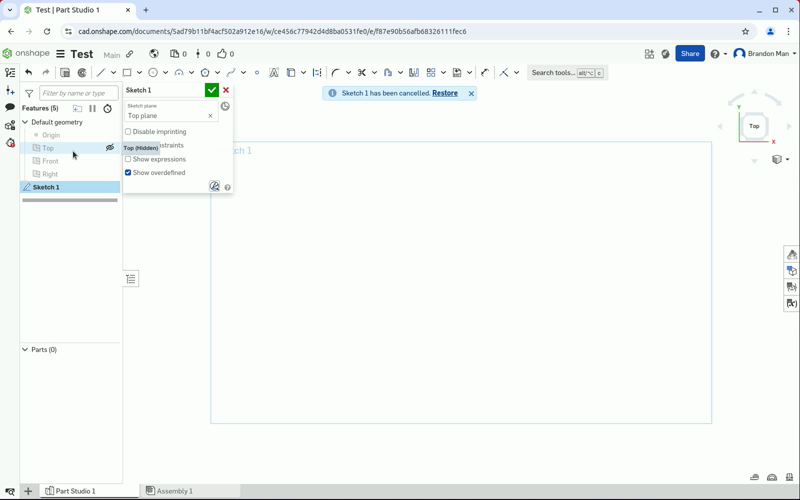
mouse_move(73, 352)
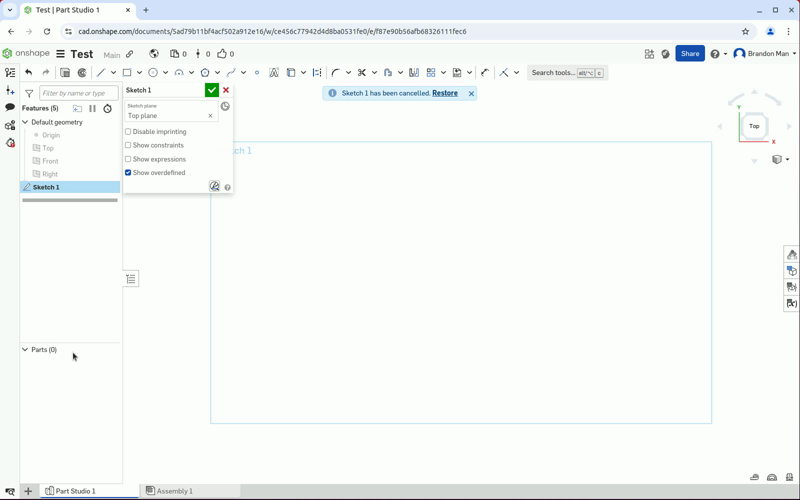
key(y)
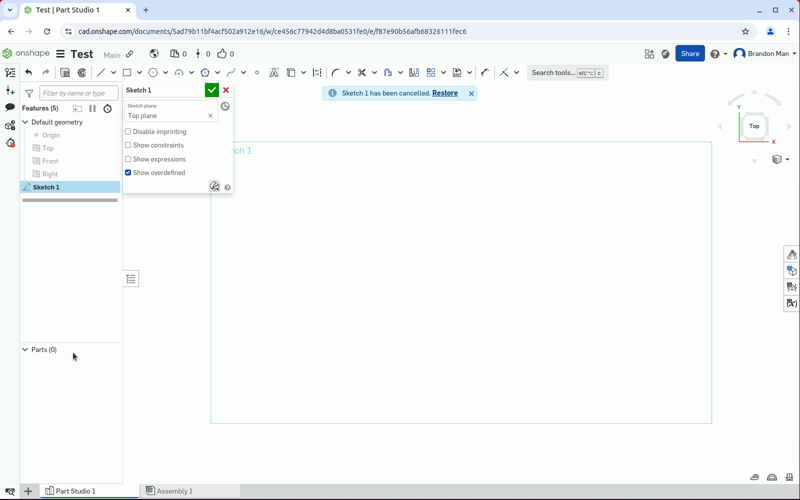
key(c)
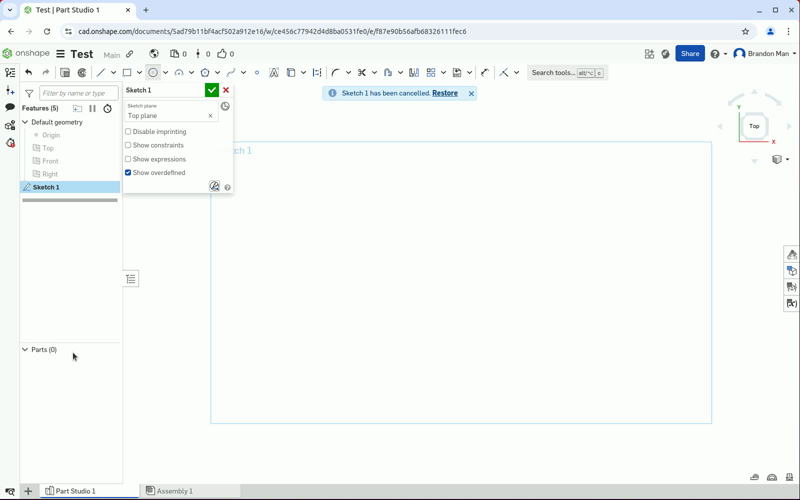
key_down(shift)
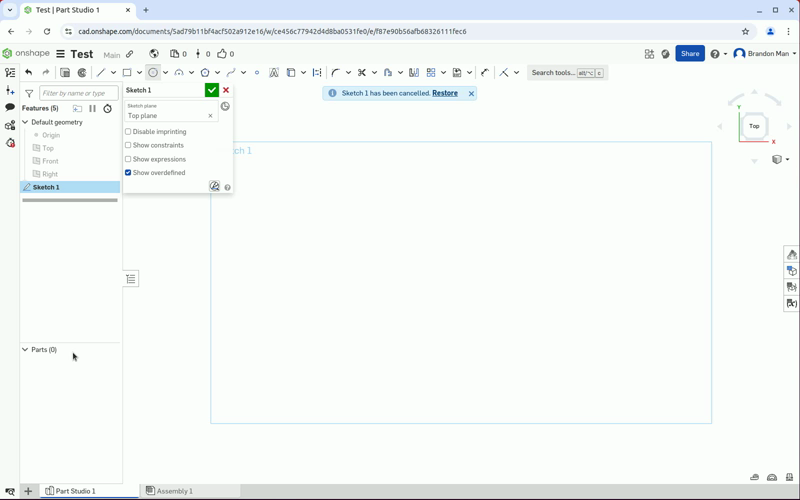
mouse_move(461, 282)
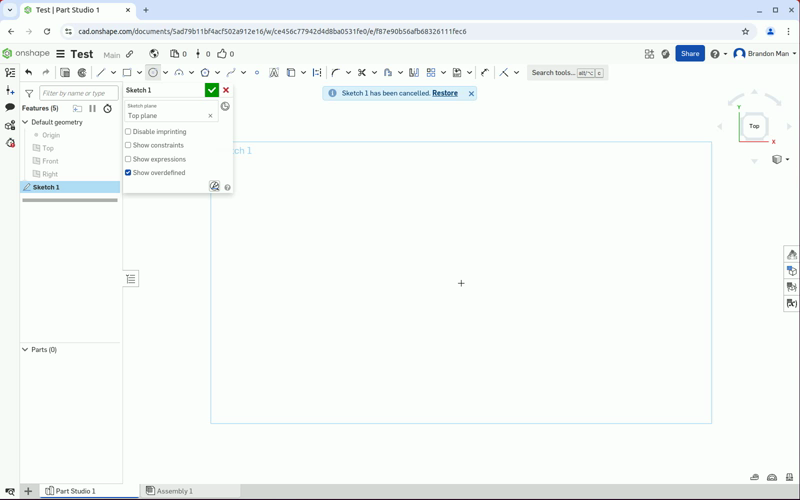
click(461, 282)
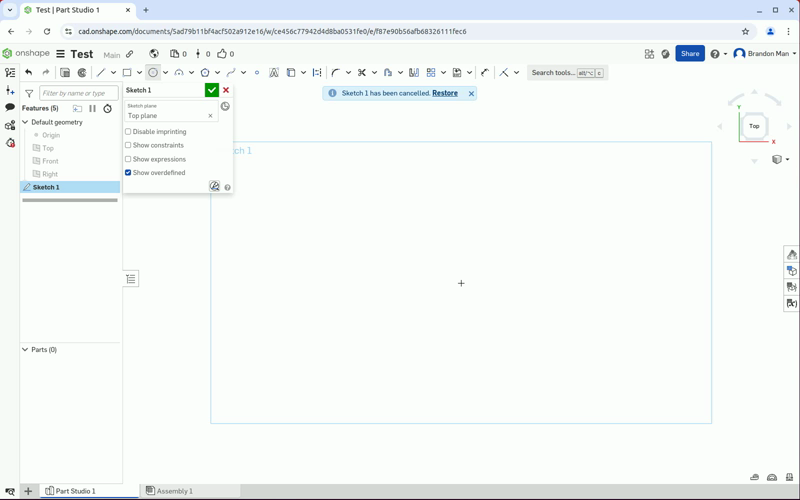
key_up(shift)
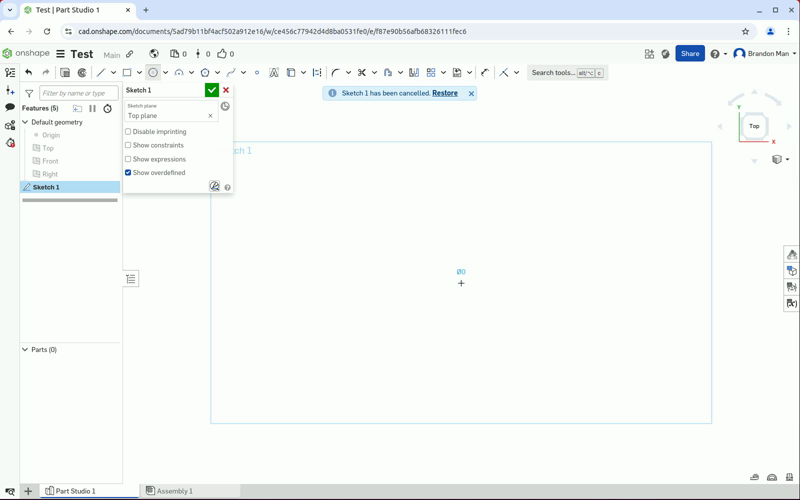
mouse_move(512, 282)
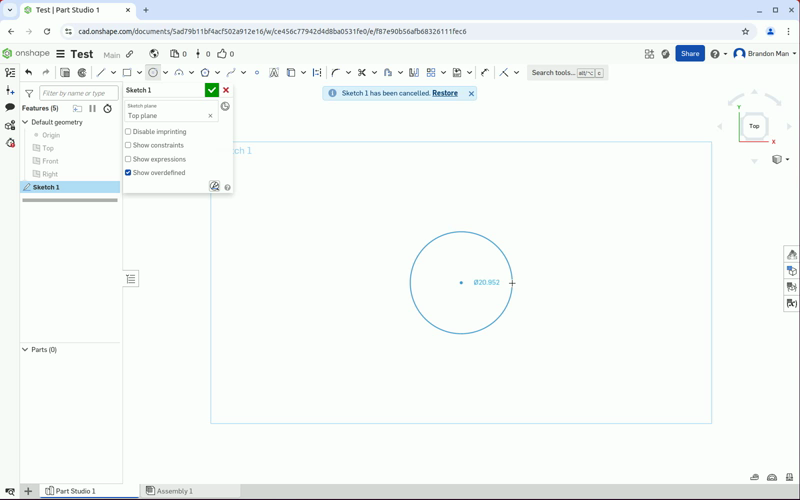
click(512, 282)
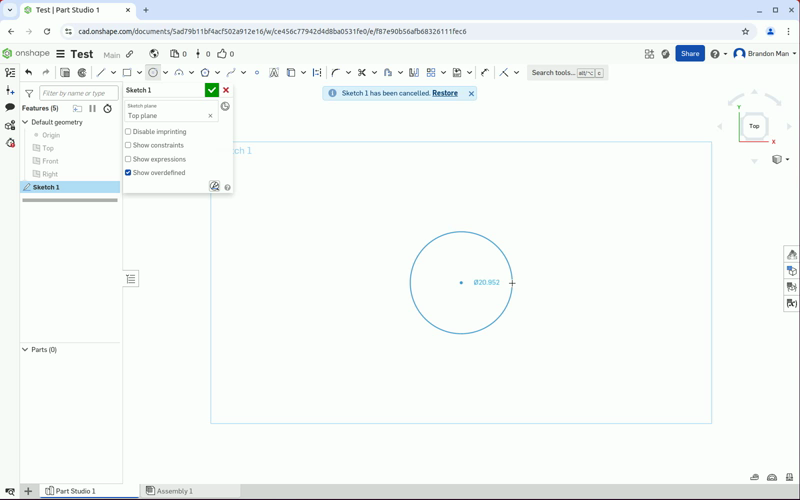
key(esc)
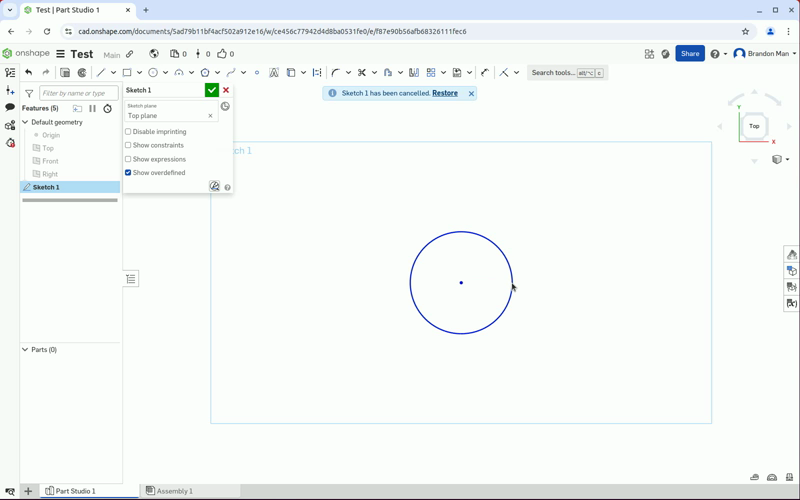
mouse_move(428, 295)
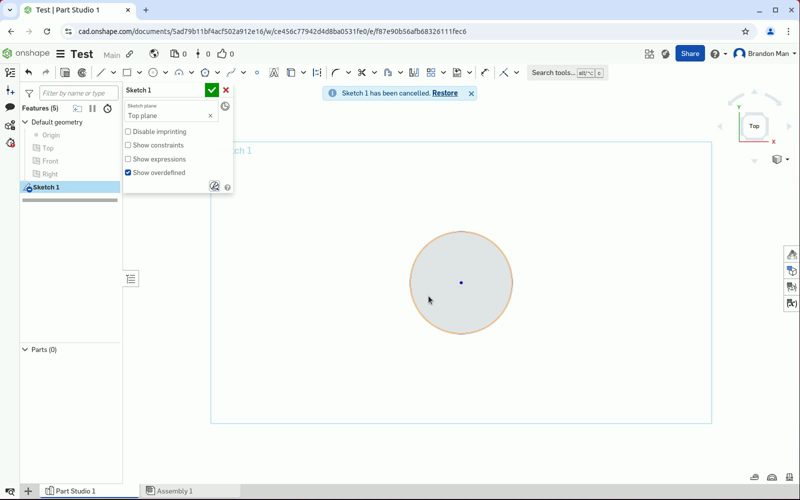
click(428, 295)
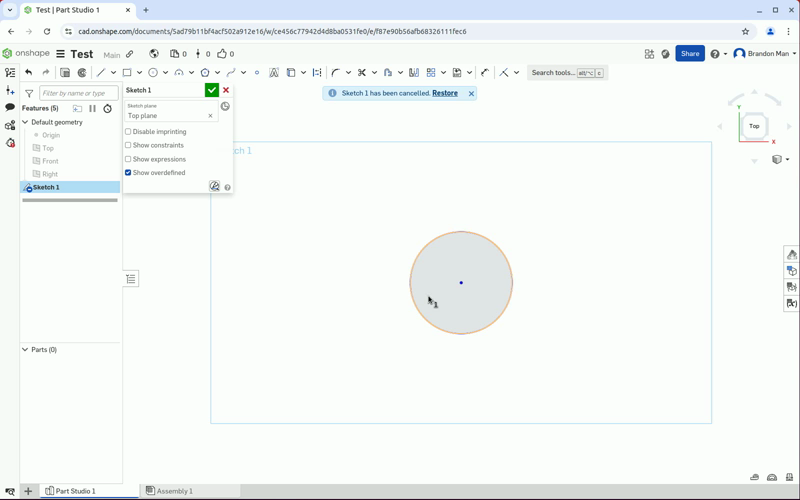
mouse_move(73, 352)
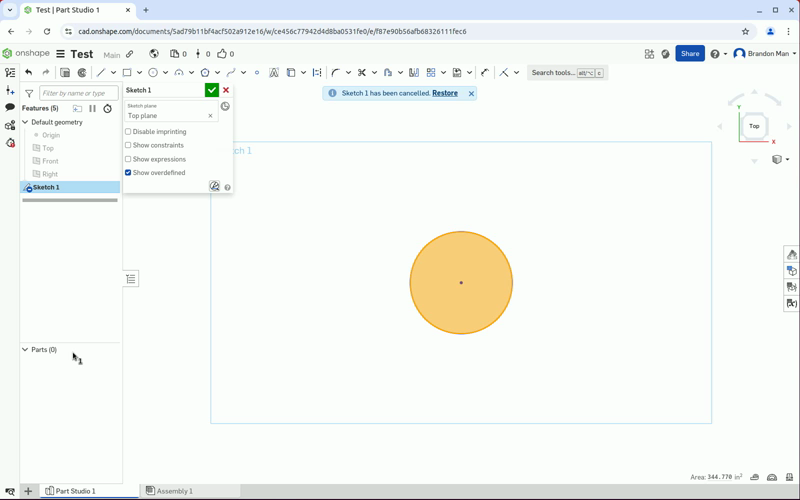
key(shift+y)
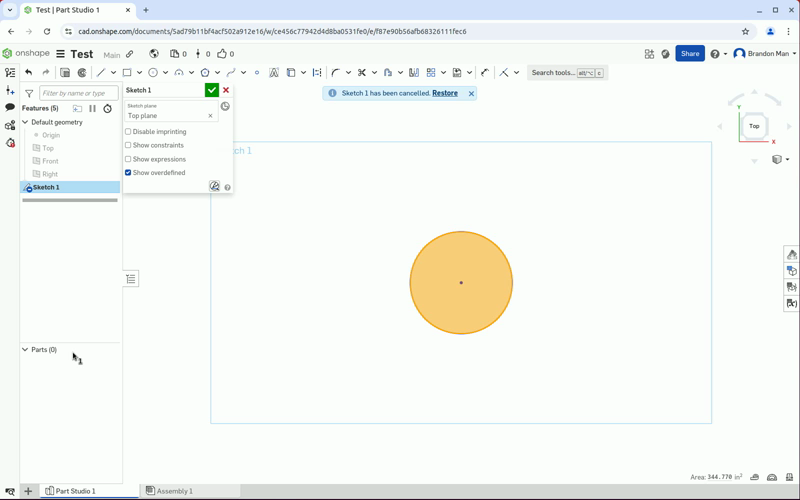
key(shift+e)
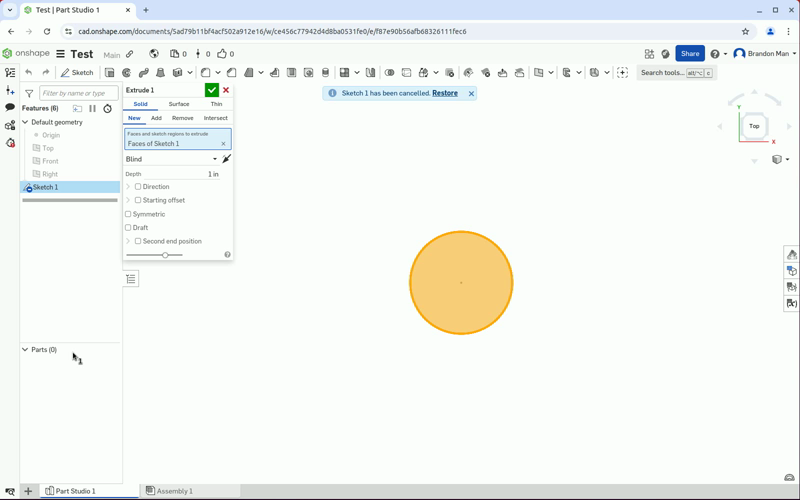
mouse_move(143, 106)
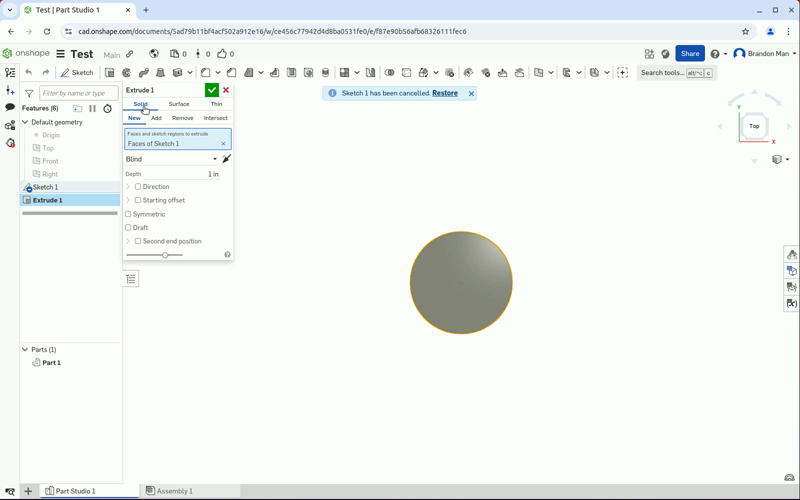
click(143, 106)
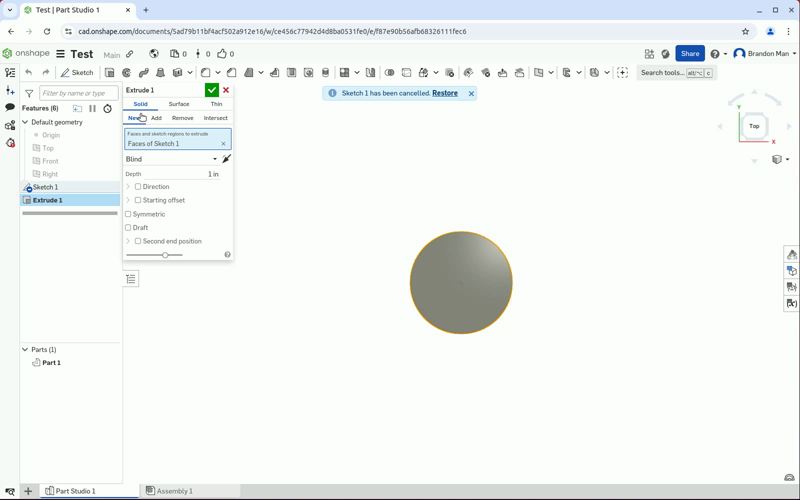
mouse_move(137, 120)
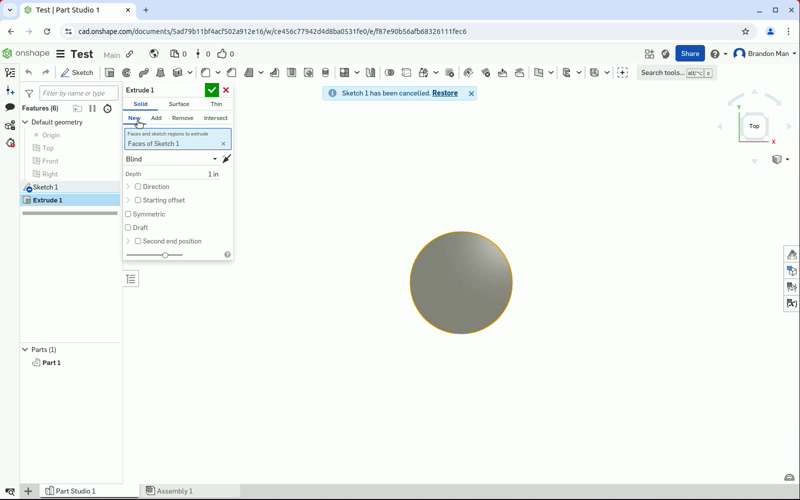
click(137, 120)
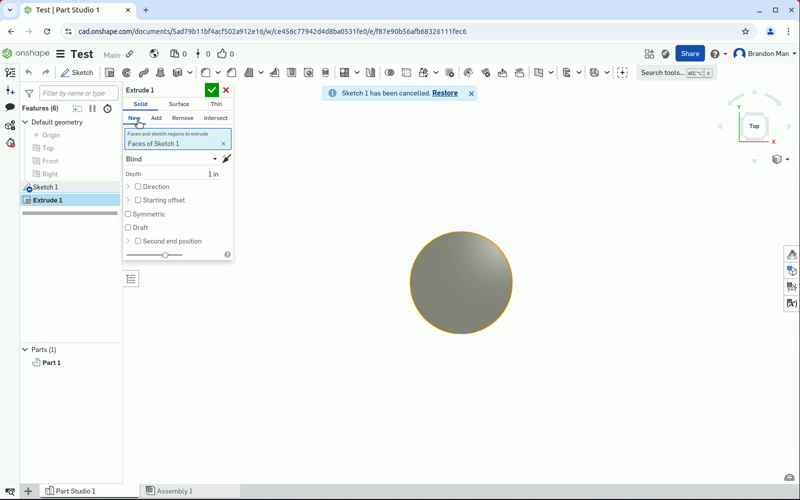
key(tab, 4)
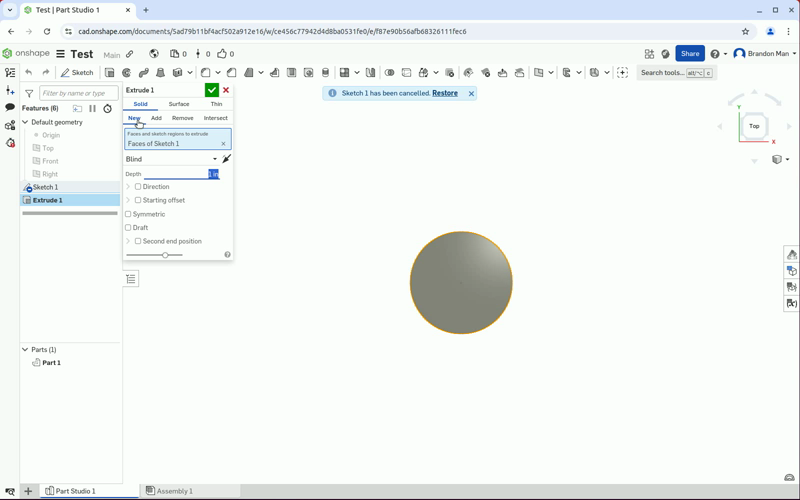
text(23.108)
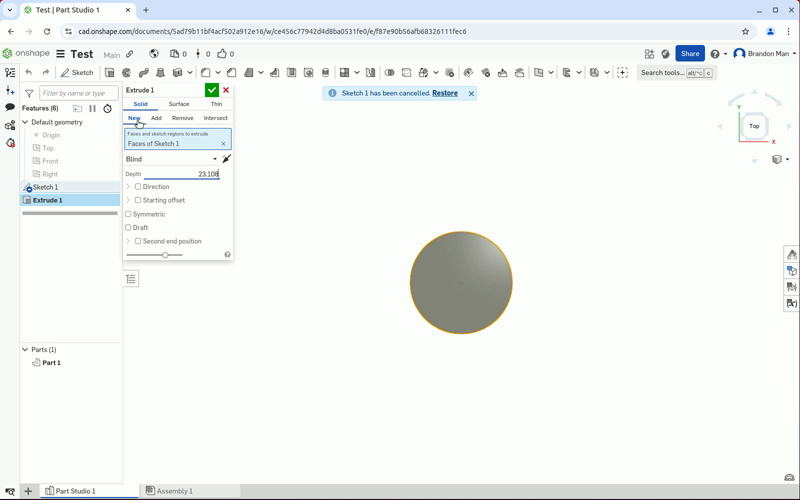
key(enter)
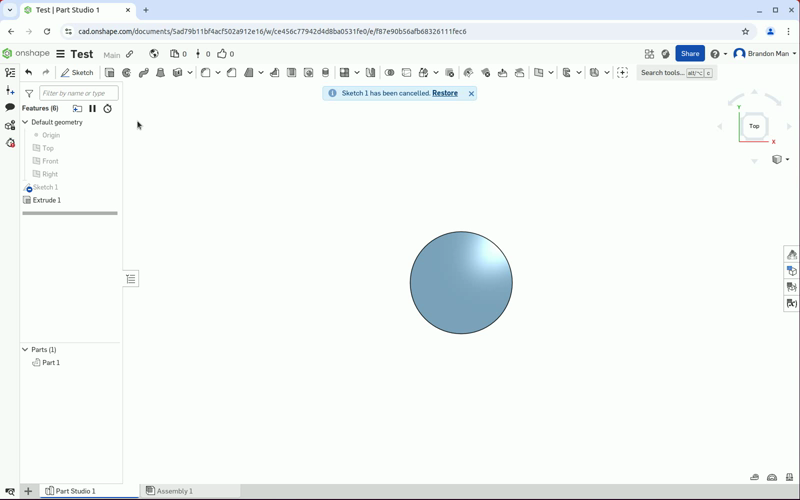
key(shift+h)
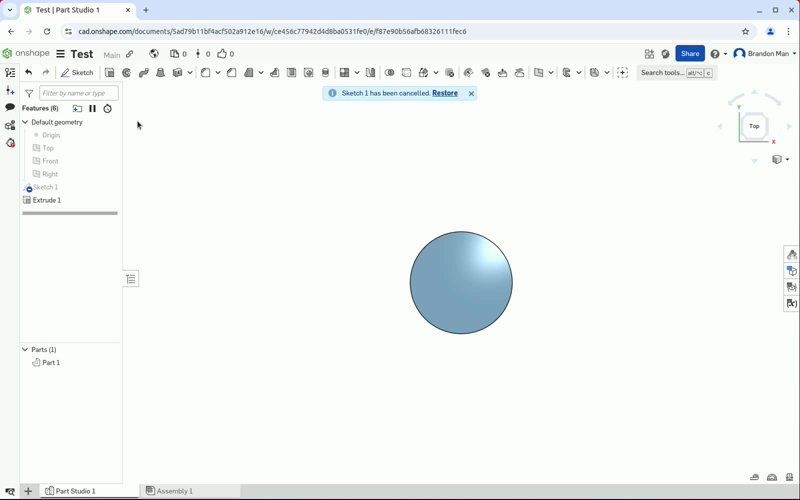
key(shift+h)
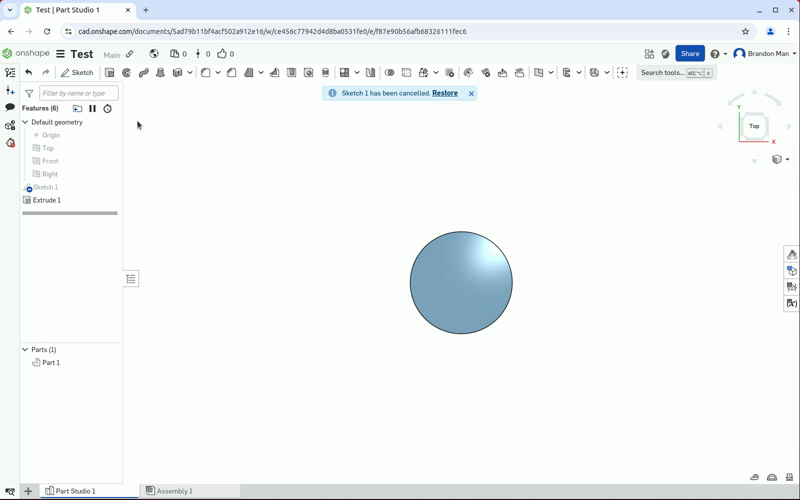
mouse_move(73, 189)
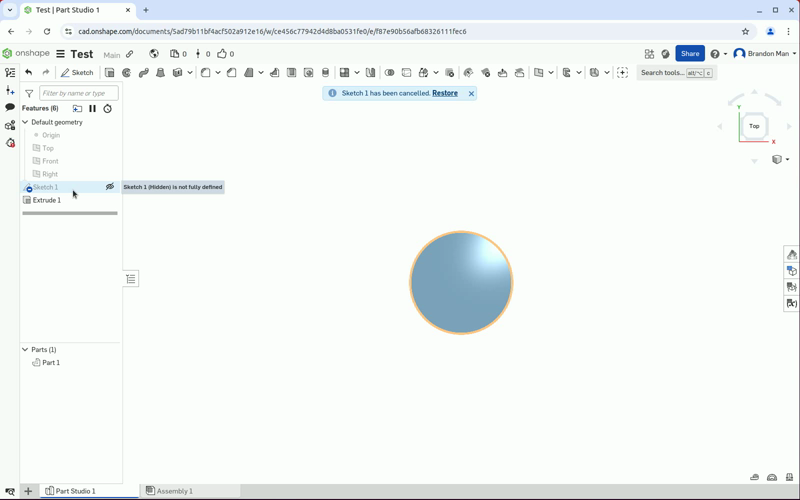
click(73, 189)
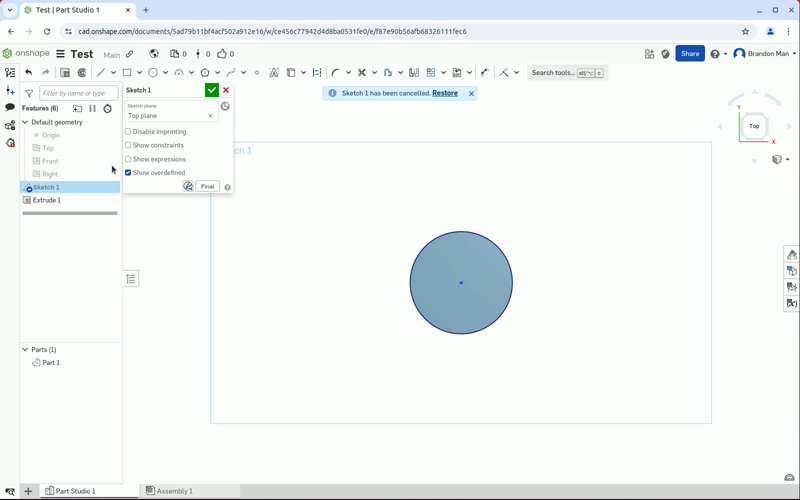
mouse_move(229, 92)
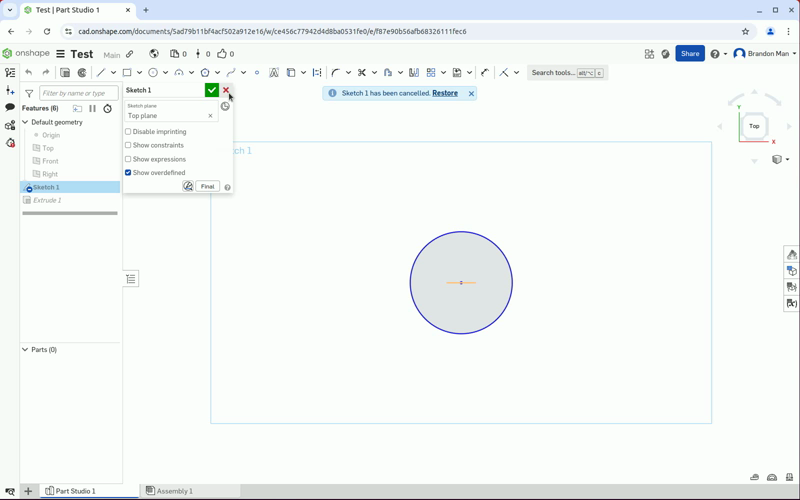
click(229, 92)
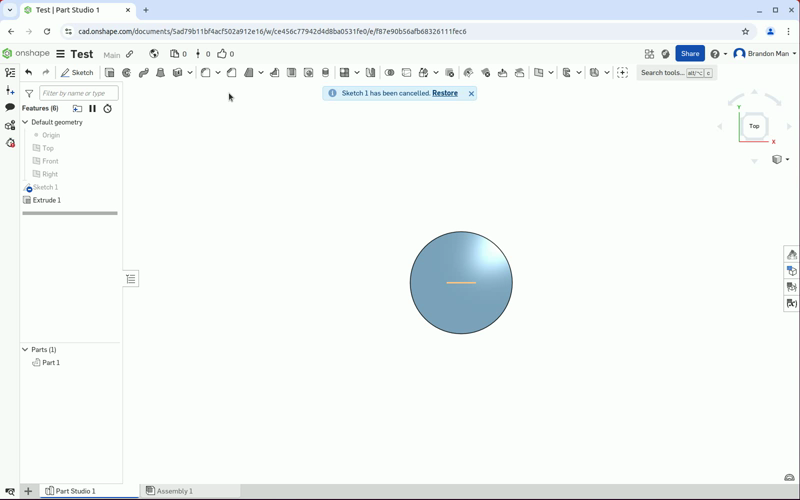
mouse_move(541, 75)
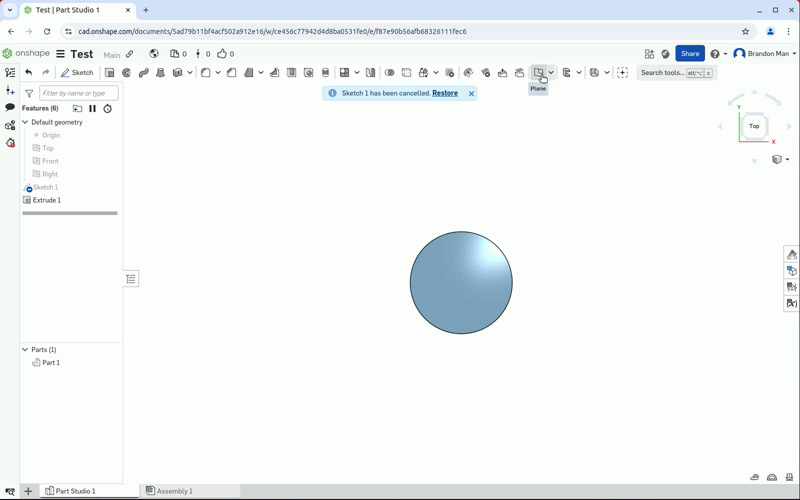
click(541, 75)
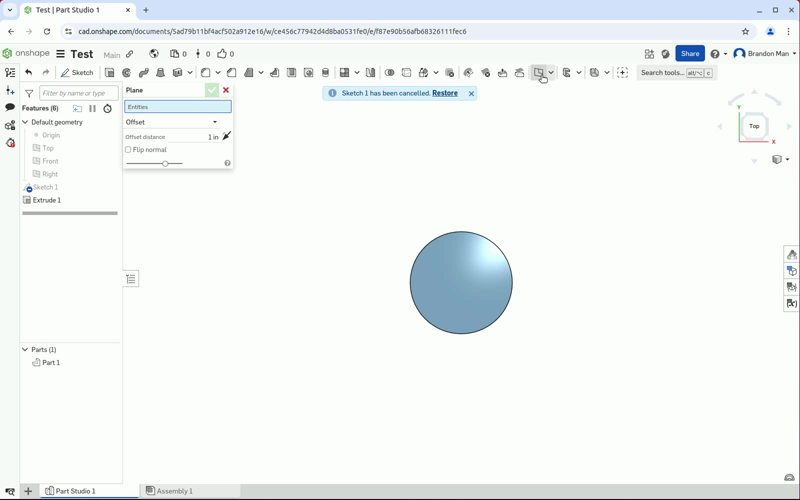
mouse_move(73, 150)
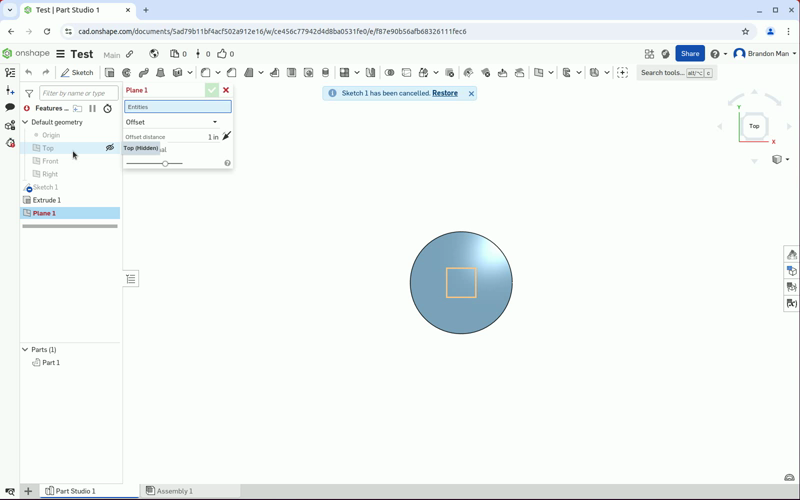
click(73, 150)
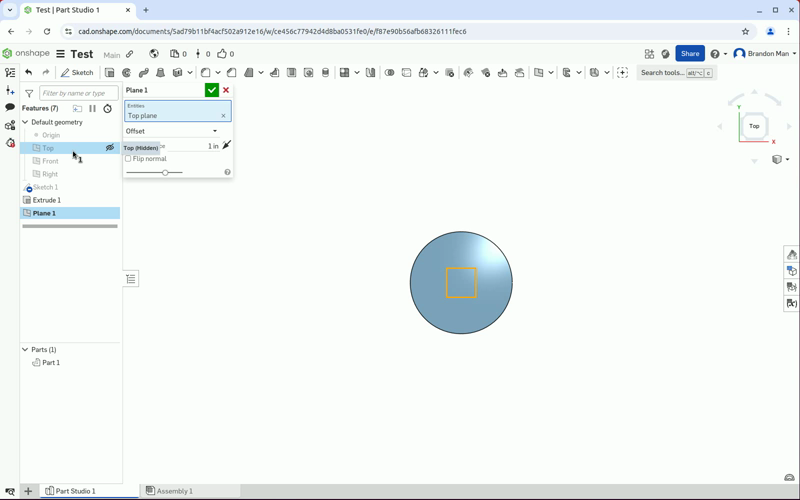
key(tab, 2)
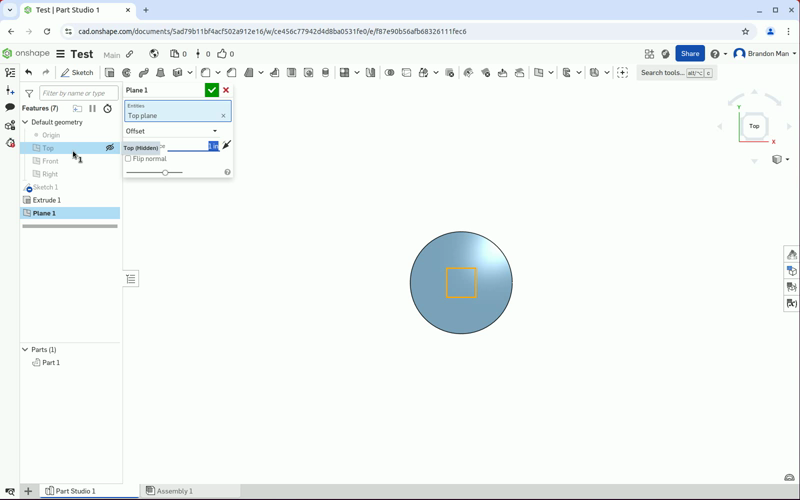
text(23.108)
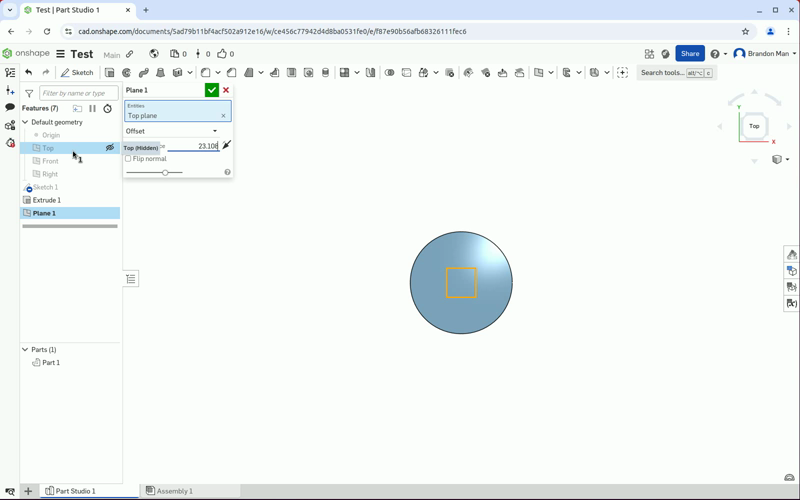
key(enter, 2)
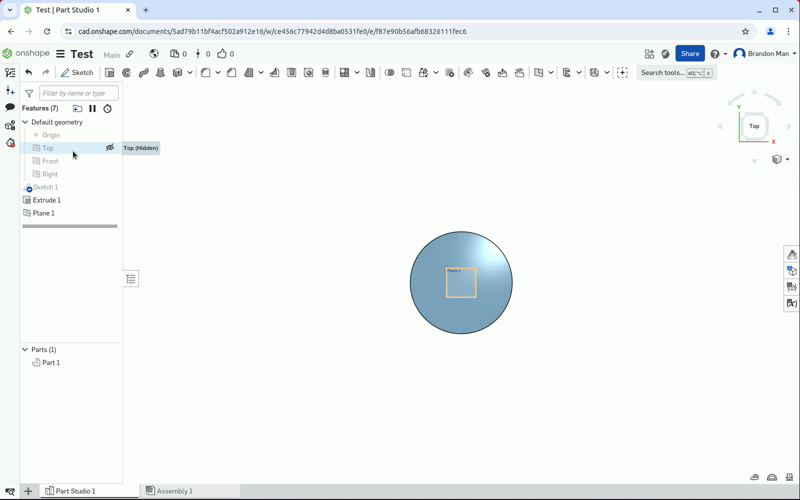
key(shift+s)
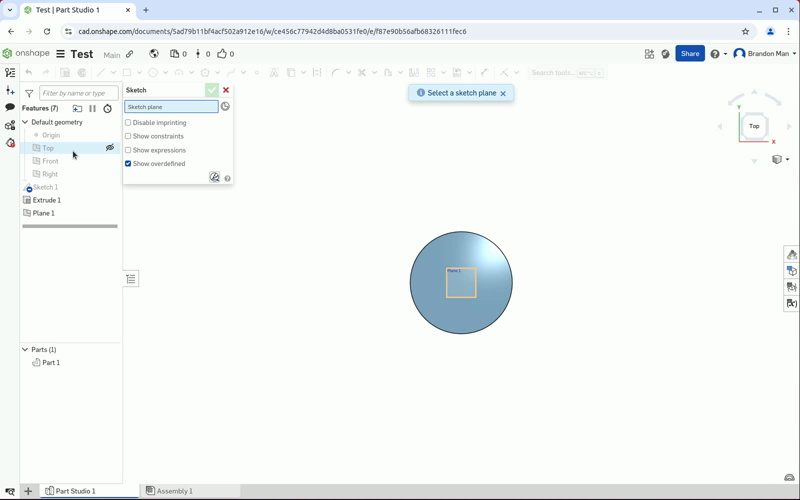
mouse_move(73, 215)
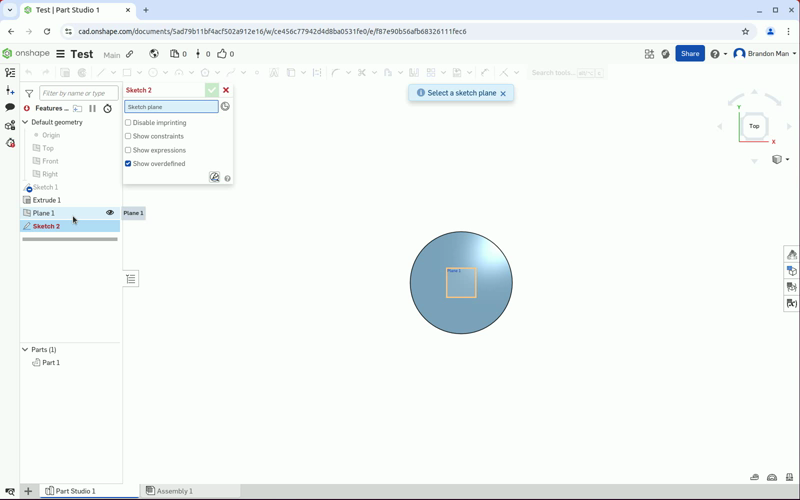
click(73, 215)
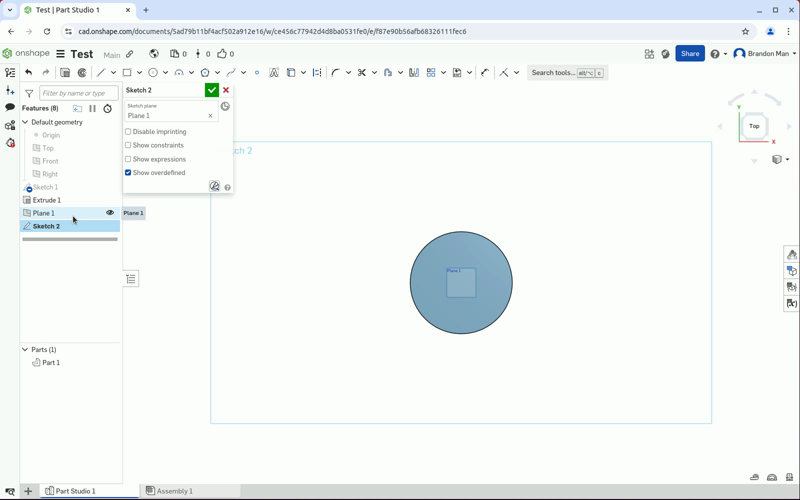
mouse_move(73, 352)
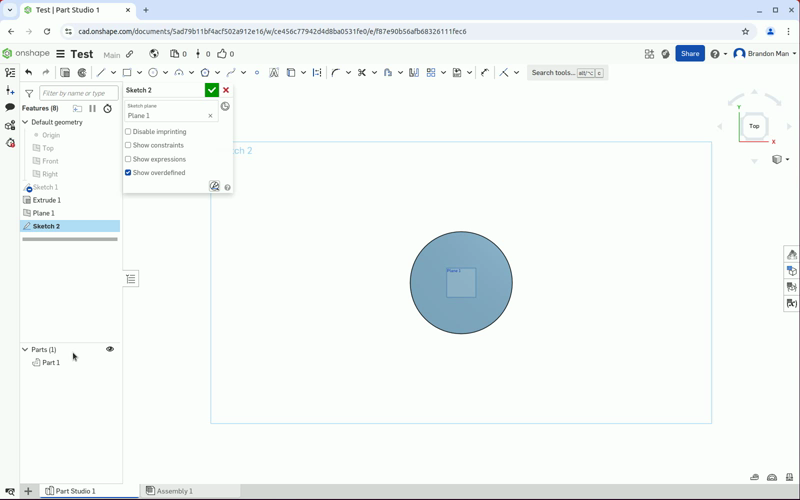
key(y)
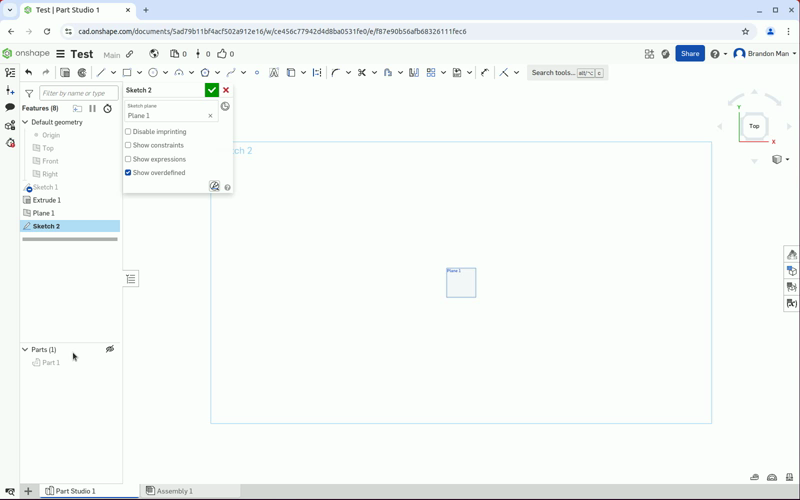
key(c)
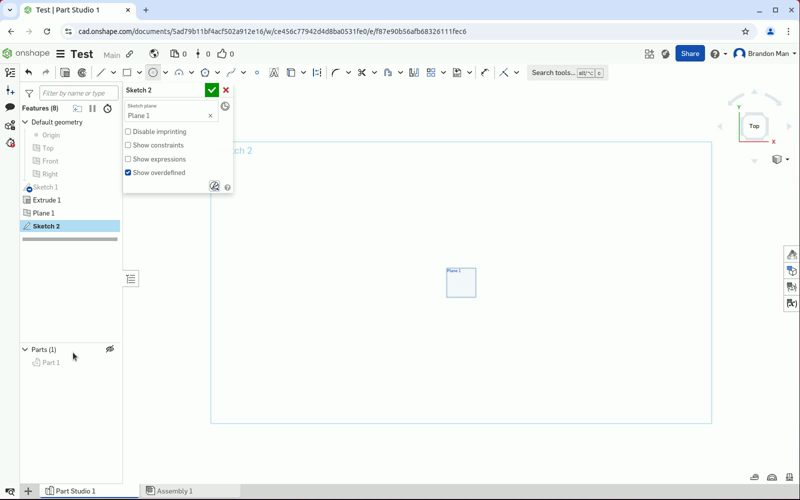
key_down(shift)
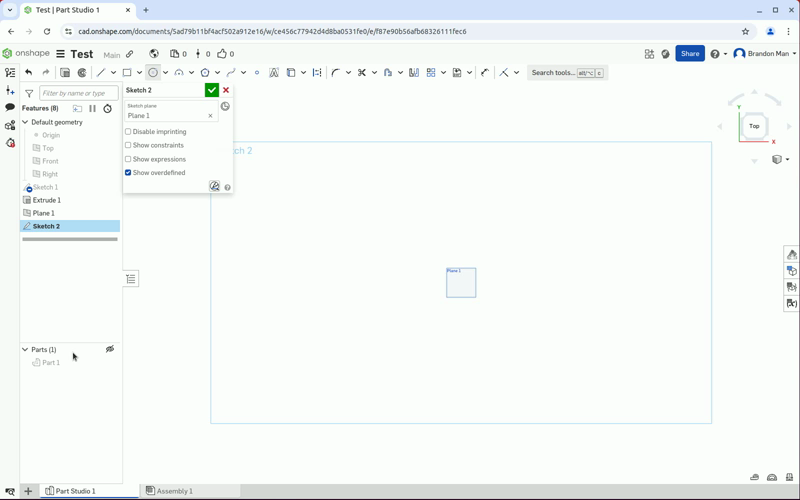
mouse_move(461, 282)
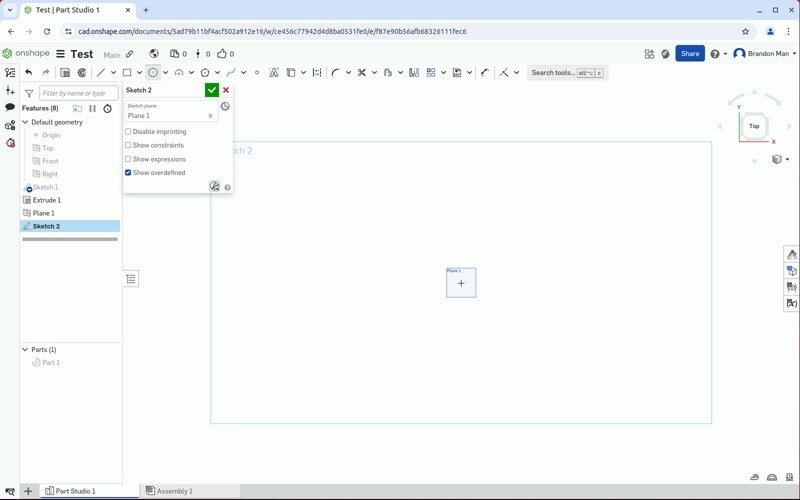
click(461, 282)
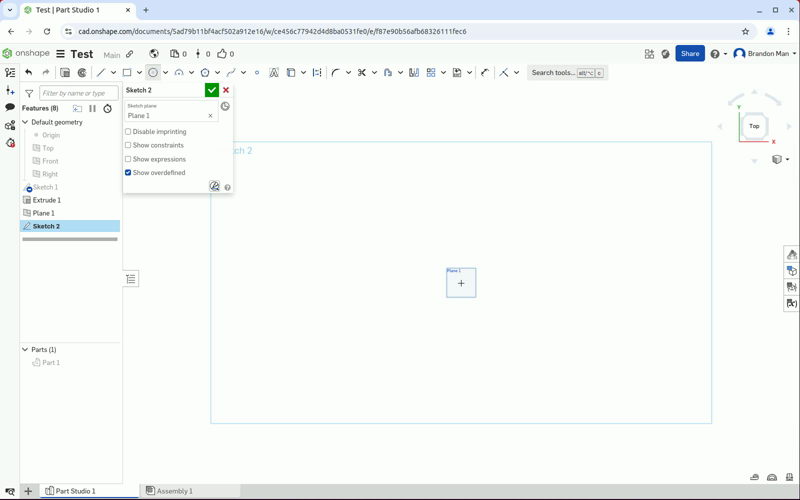
key_up(shift)
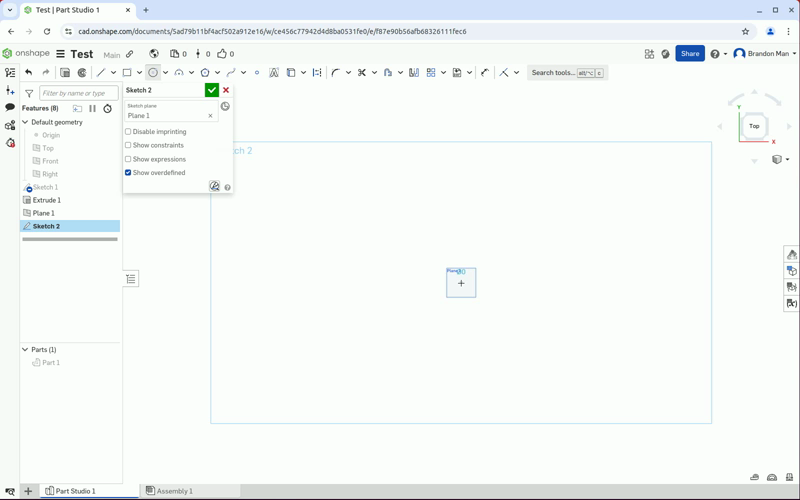
mouse_move(504, 282)
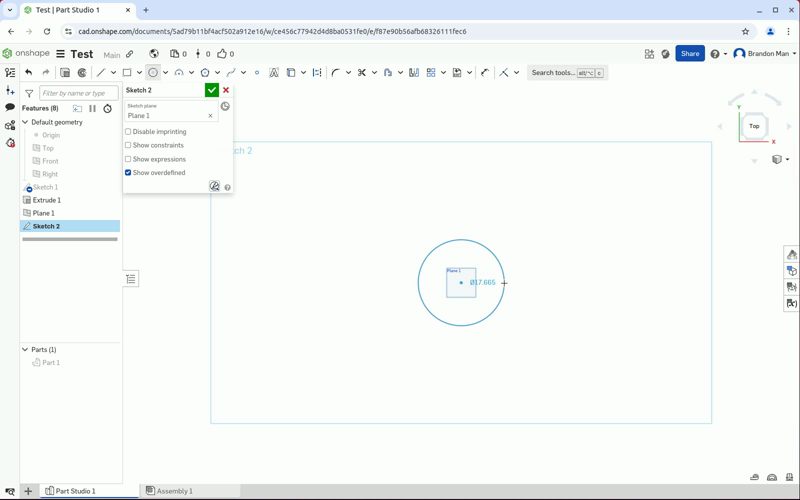
click(504, 282)
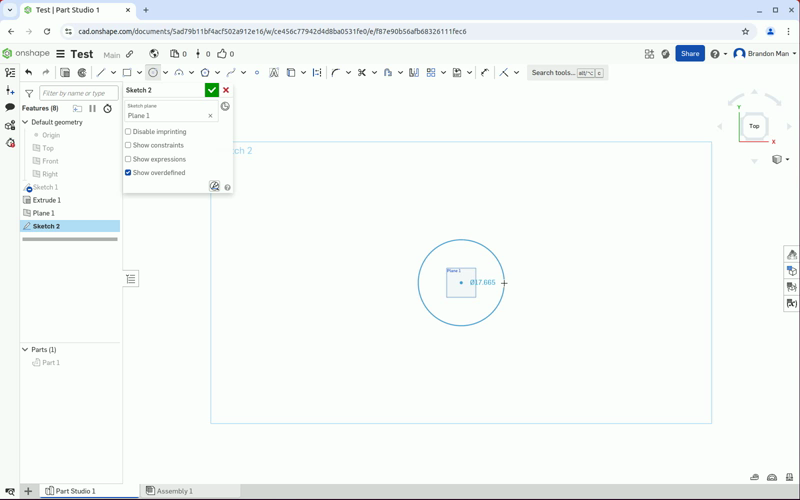
key(esc)
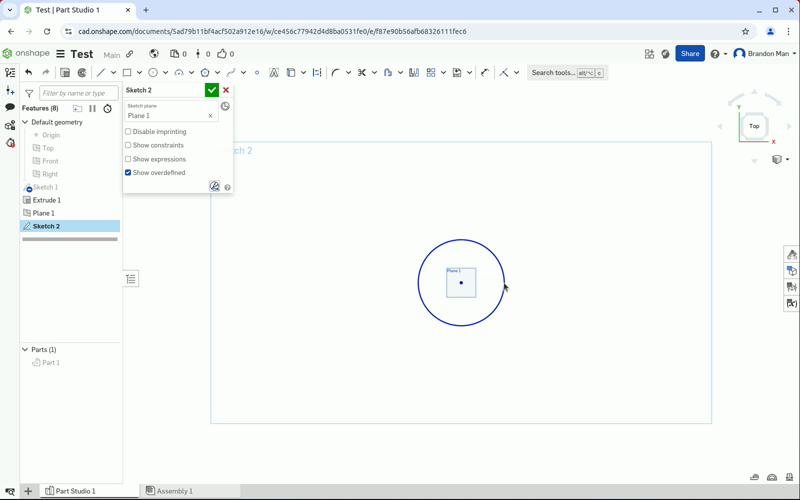
key(c)
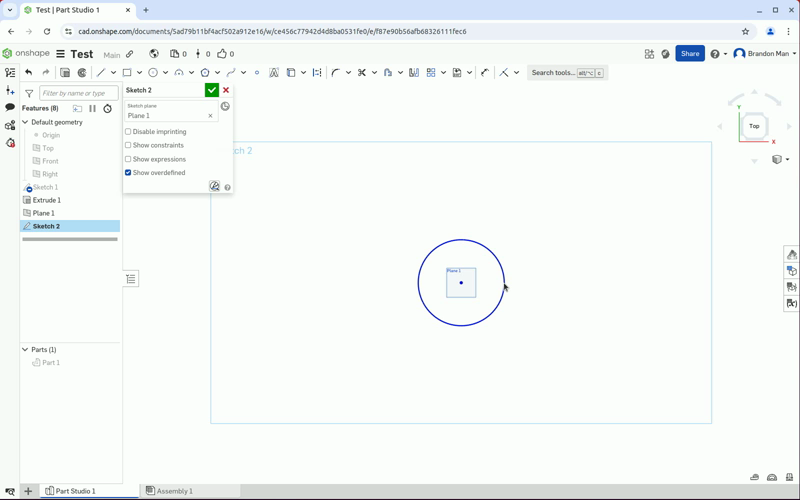
key_down(shift)
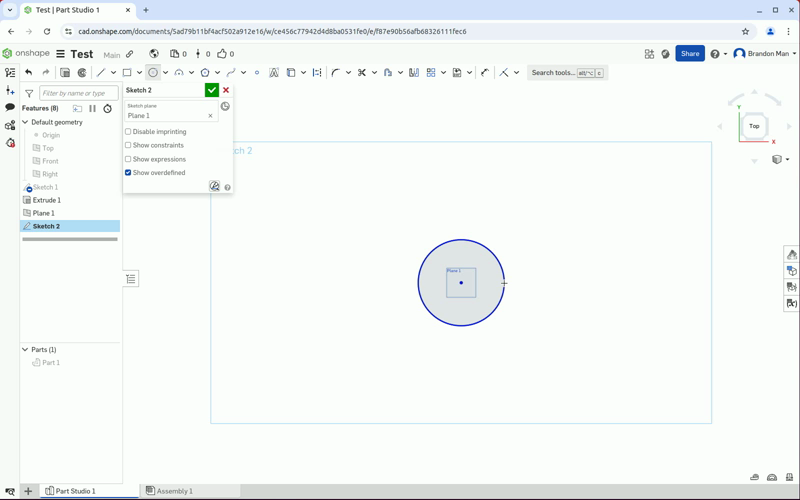
mouse_move(461, 282)
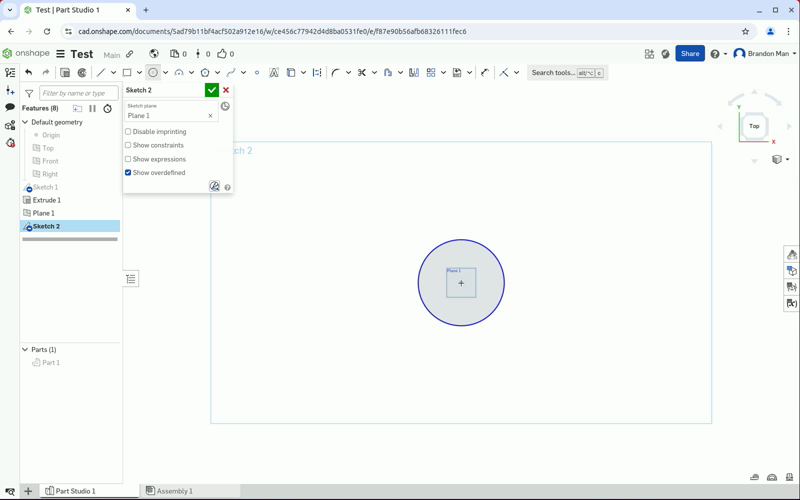
click(461, 282)
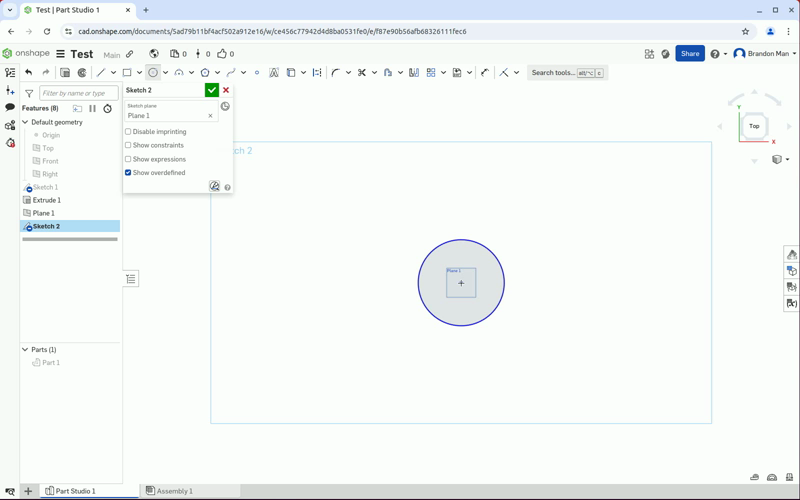
key_up(shift)
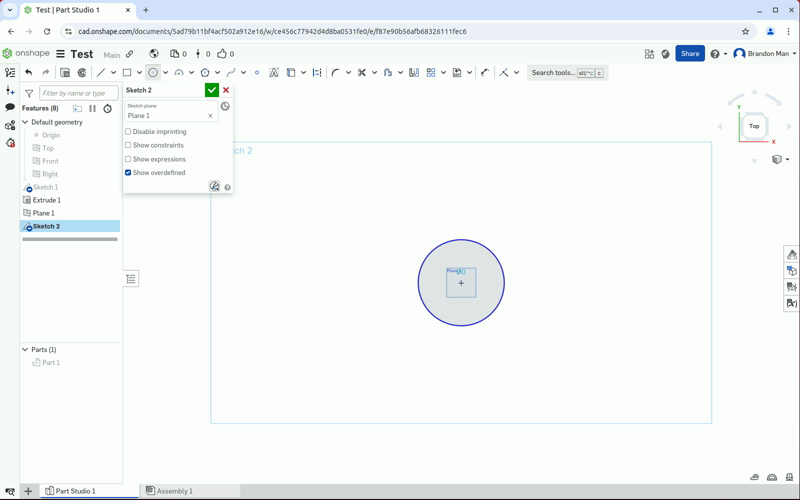
mouse_move(502, 282)
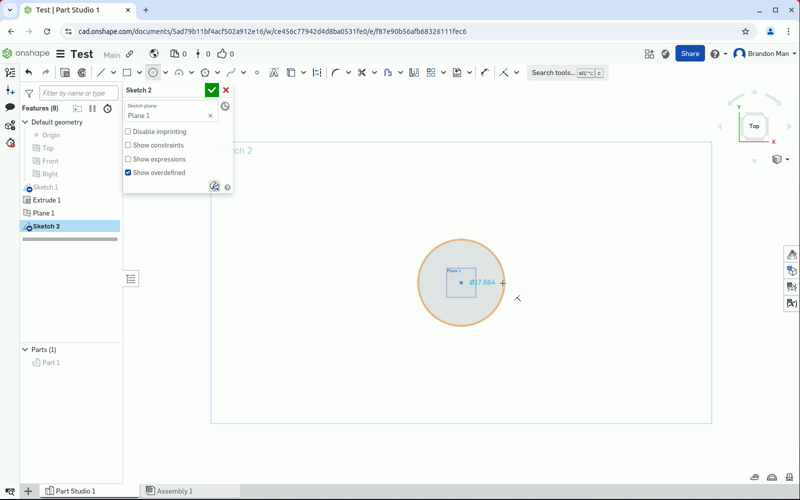
scroll(6)
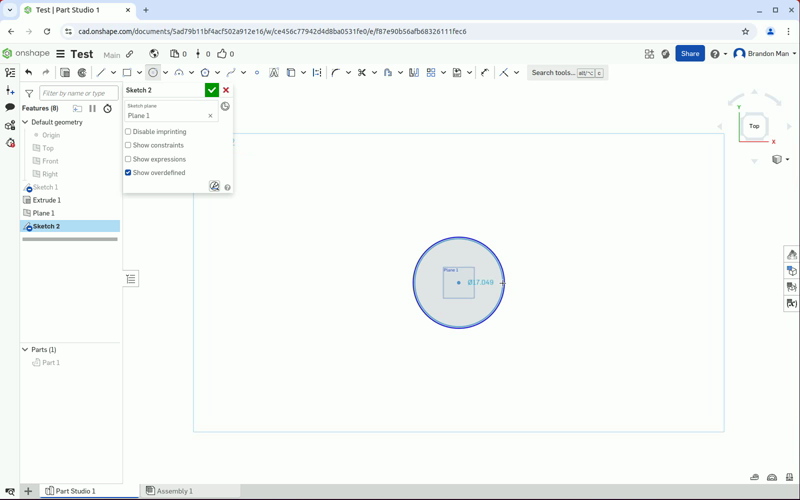
scroll(6)
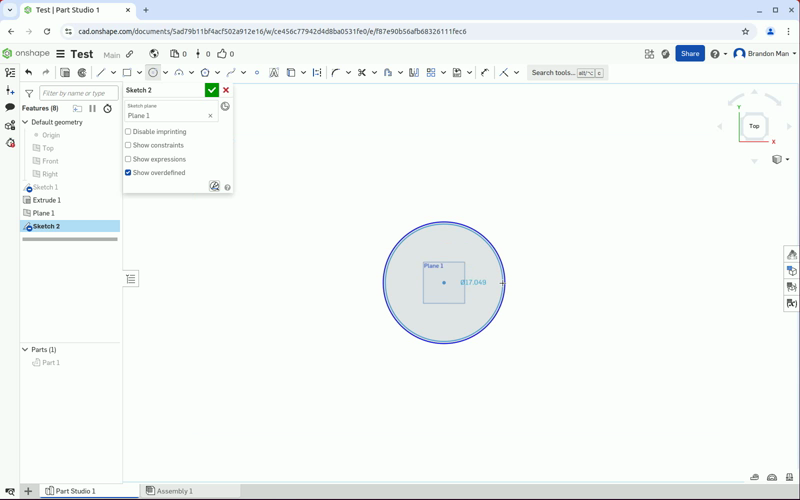
scroll(6)
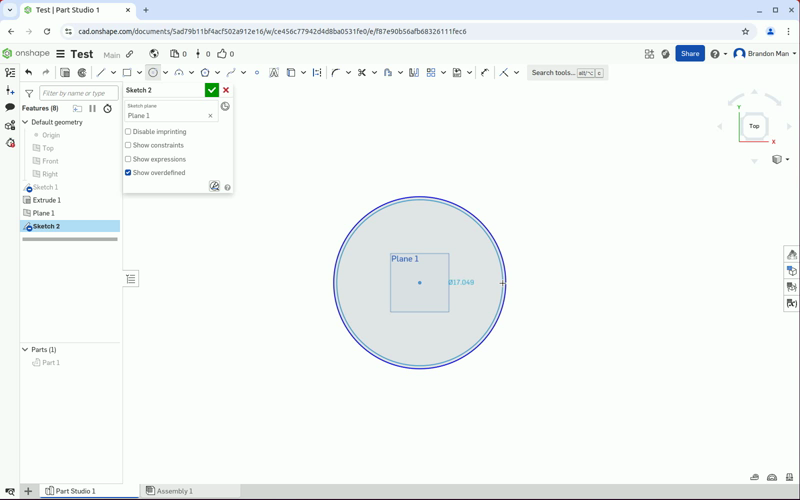
scroll(6)
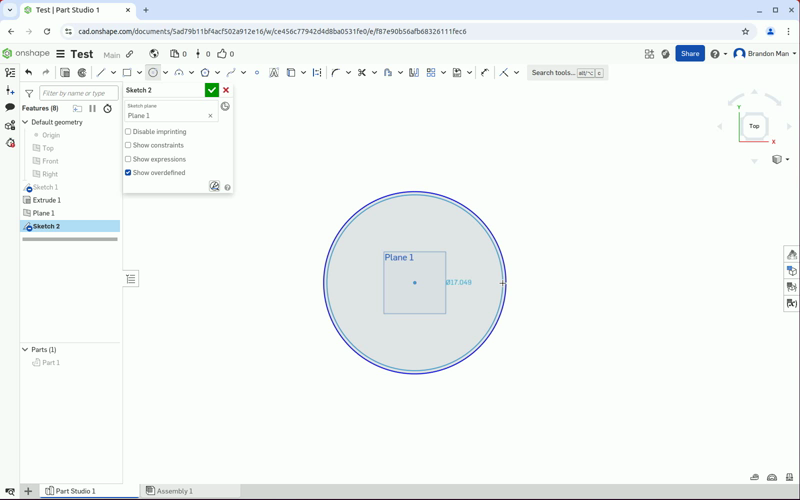
scroll(6)
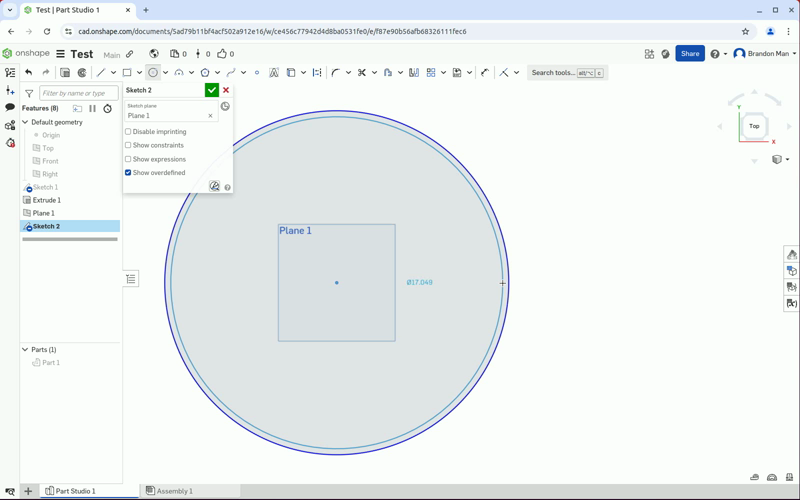
scroll(6)
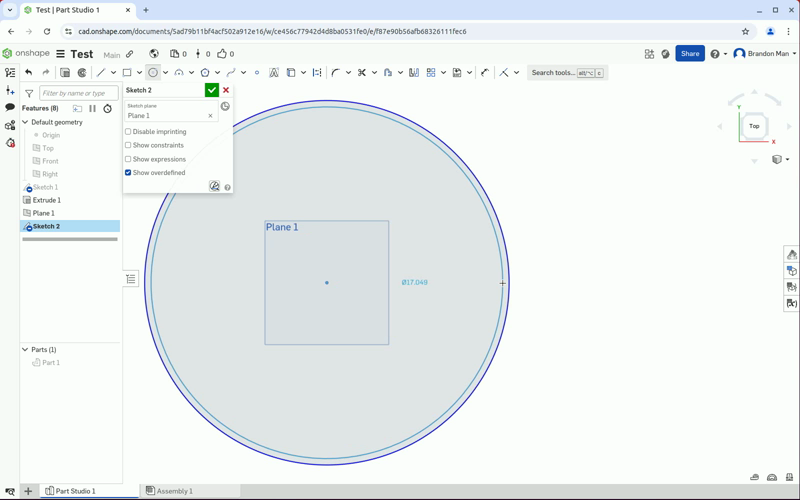
scroll(6)
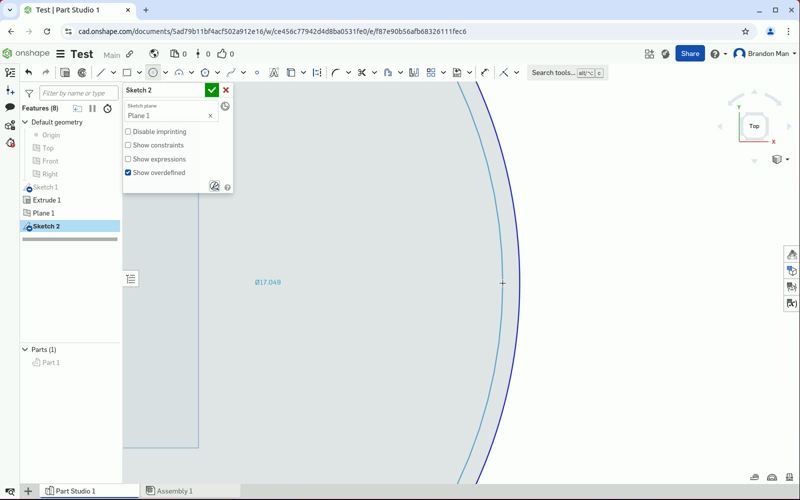
click(502, 282)
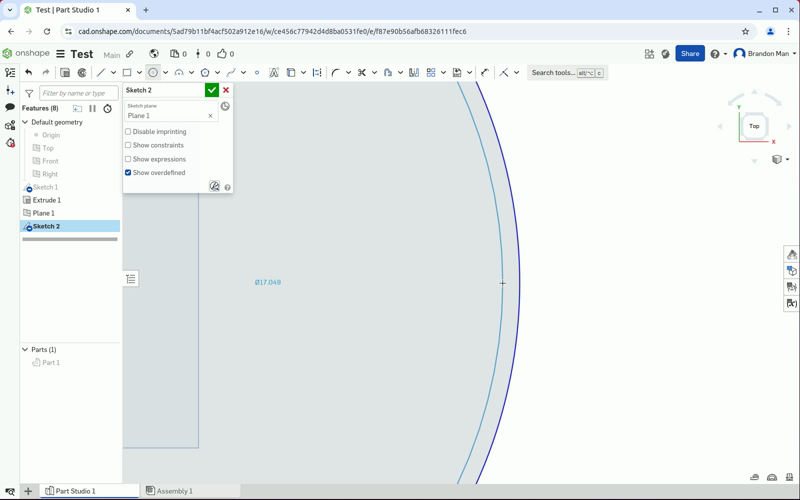
scroll(-6)
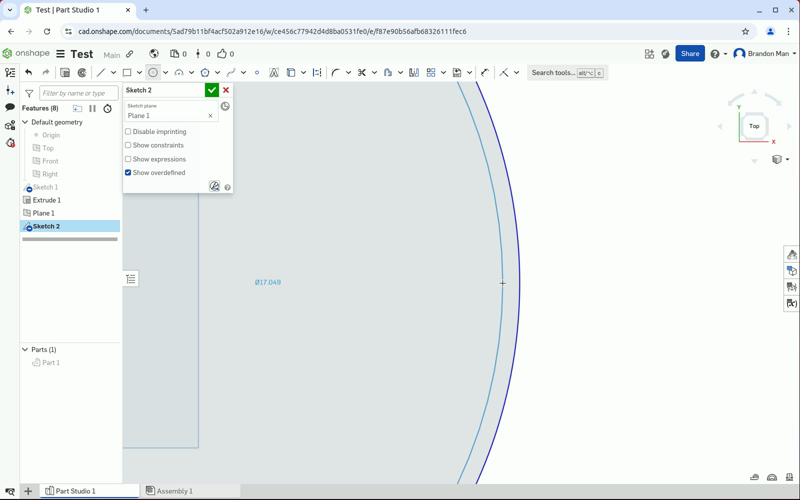
scroll(-6)
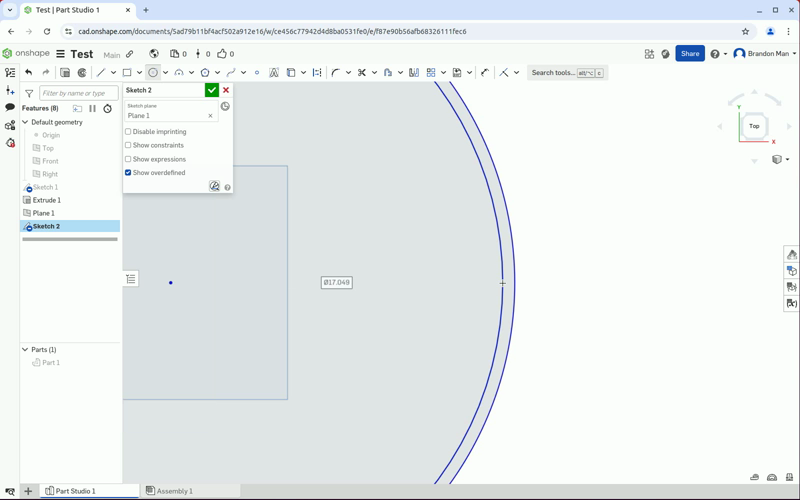
scroll(-6)
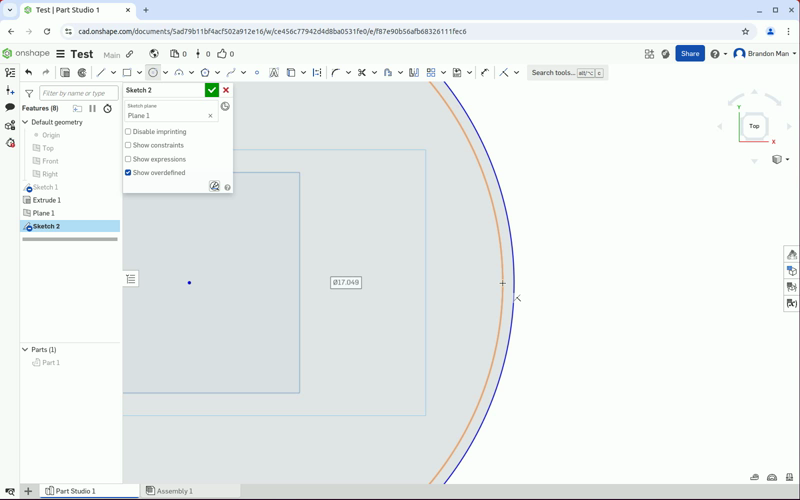
scroll(-6)
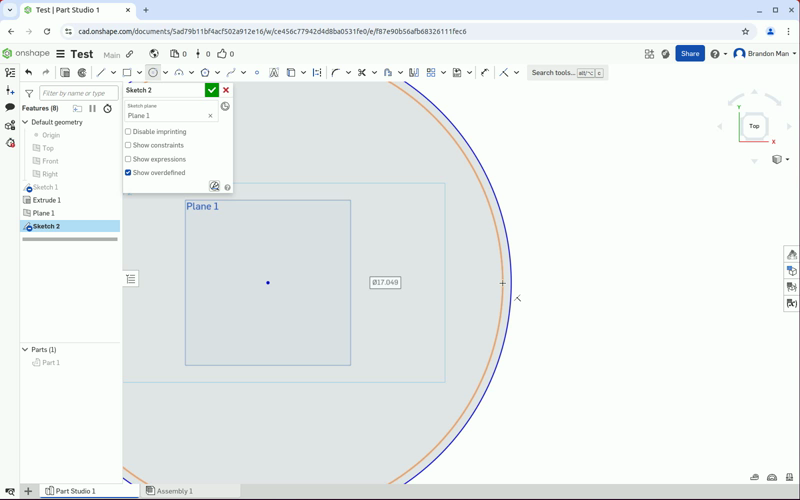
scroll(-6)
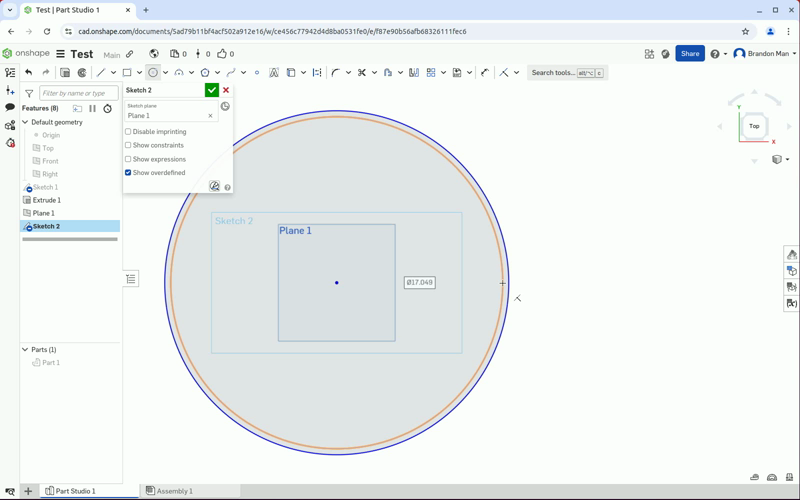
scroll(-6)
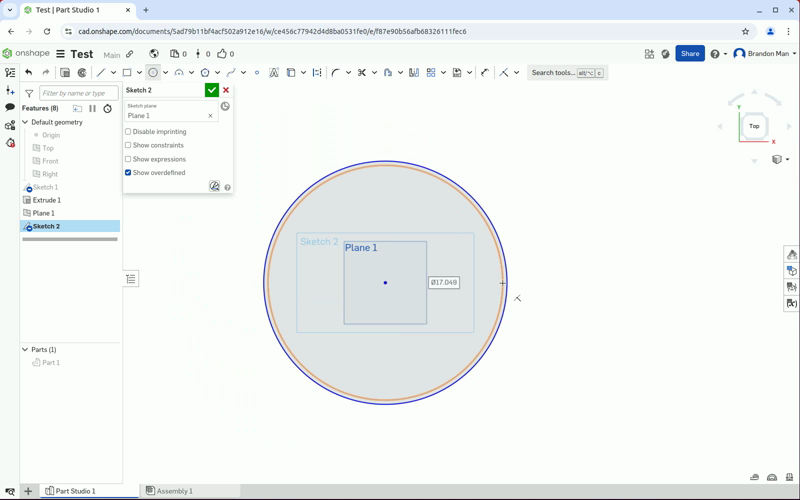
scroll(-6)
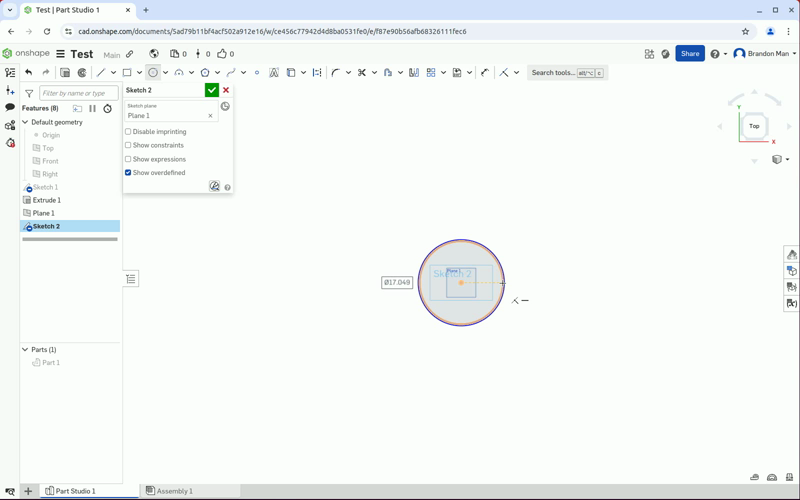
key(esc)
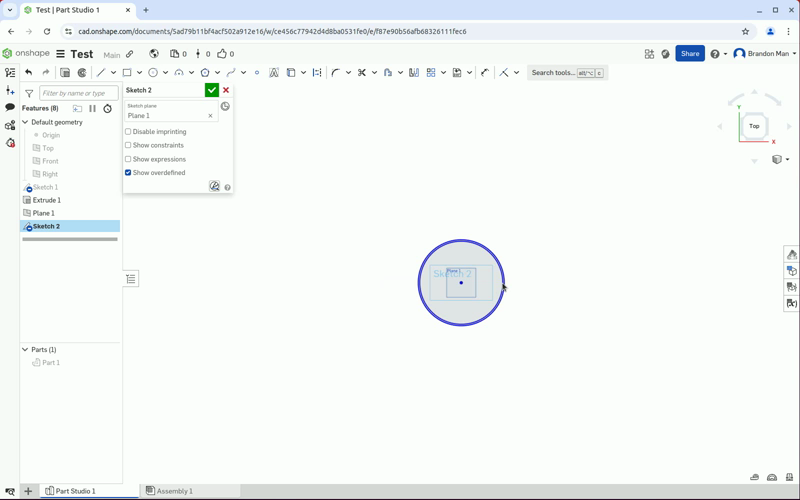
mouse_move(419, 286)
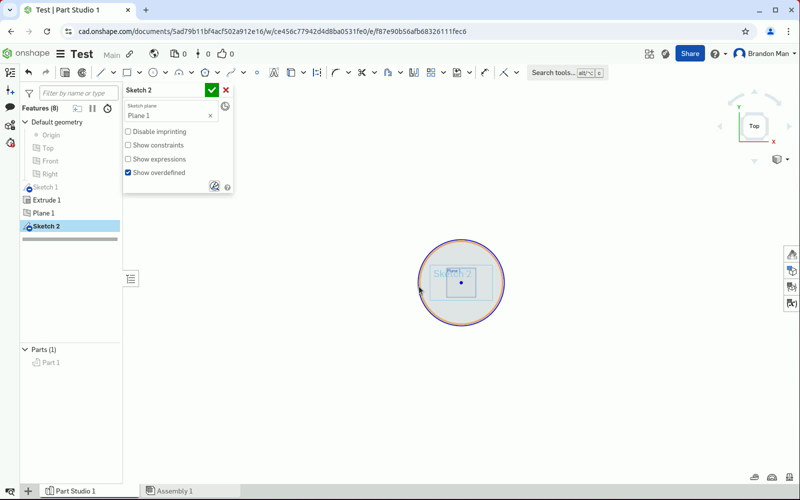
scroll(6)
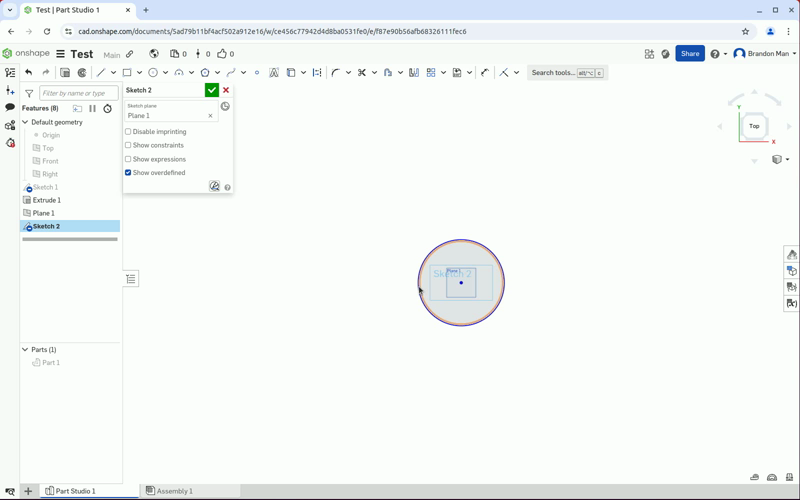
scroll(6)
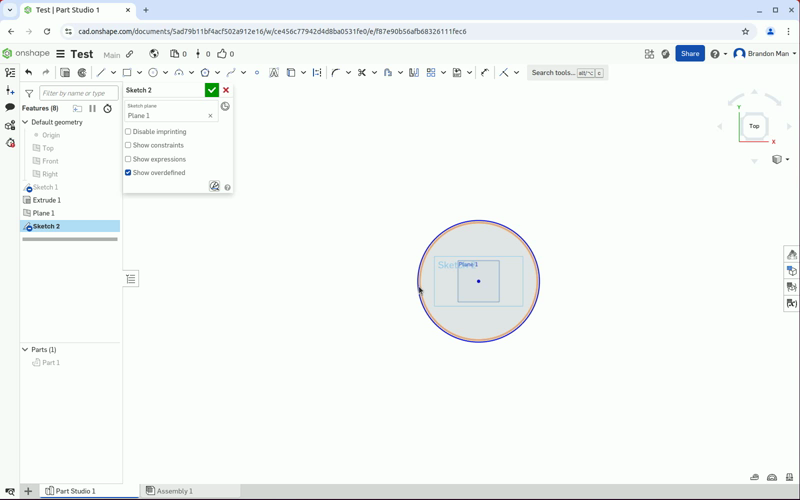
scroll(6)
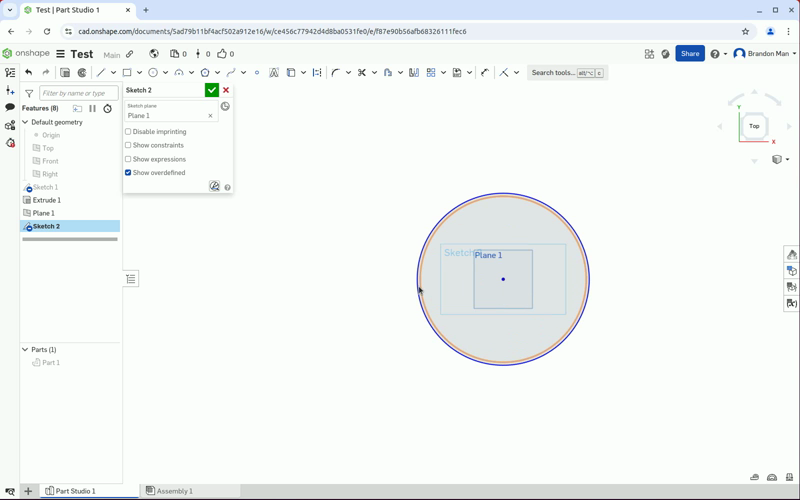
scroll(6)
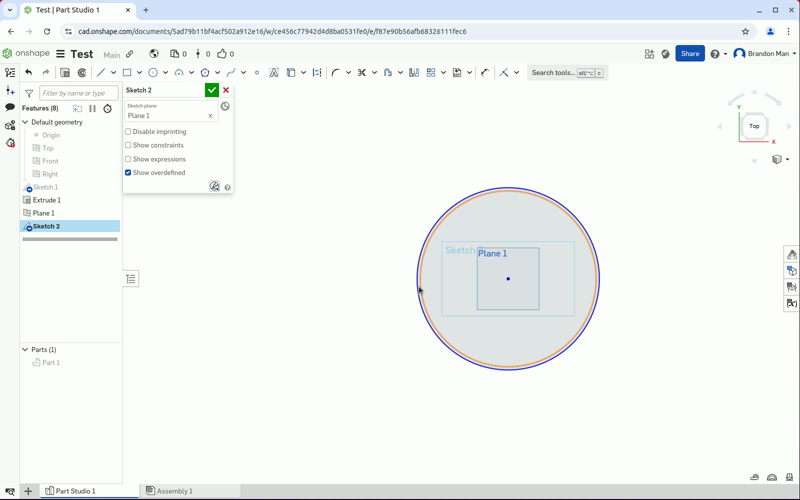
scroll(6)
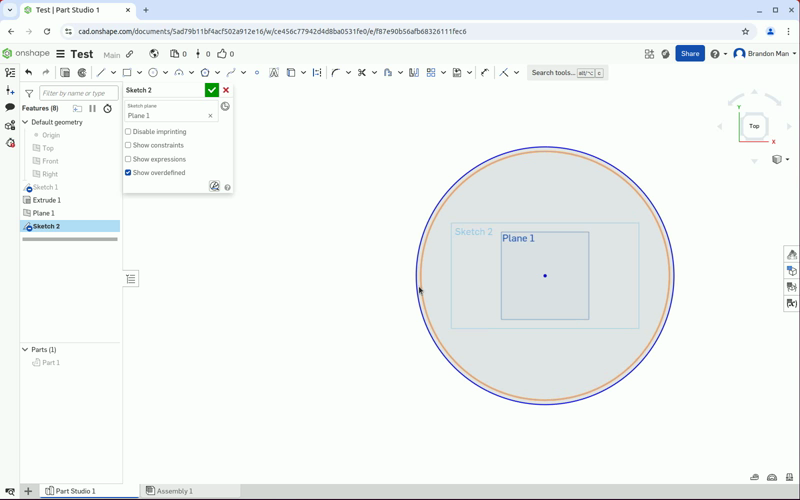
scroll(6)
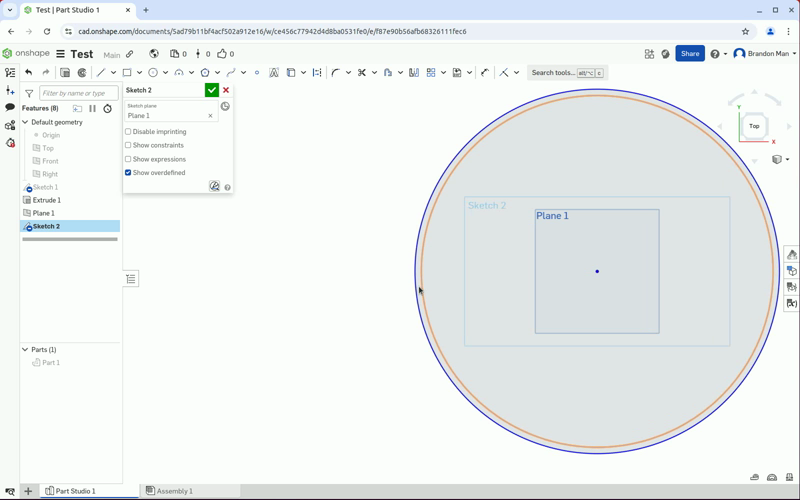
scroll(6)
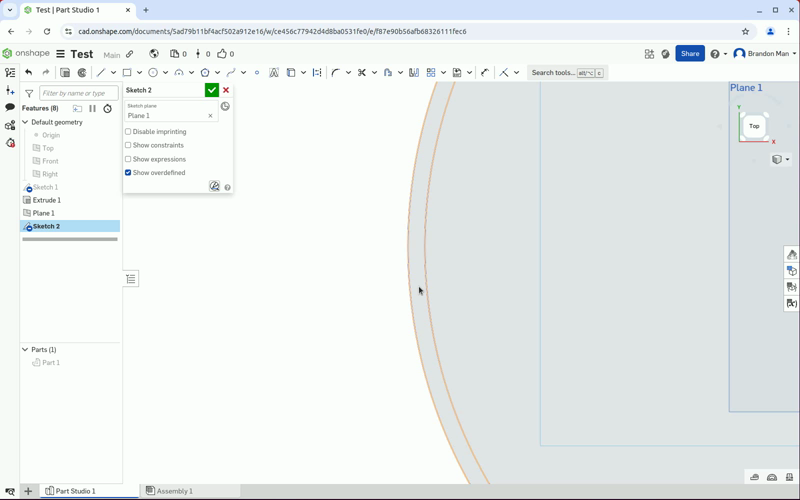
click(419, 286)
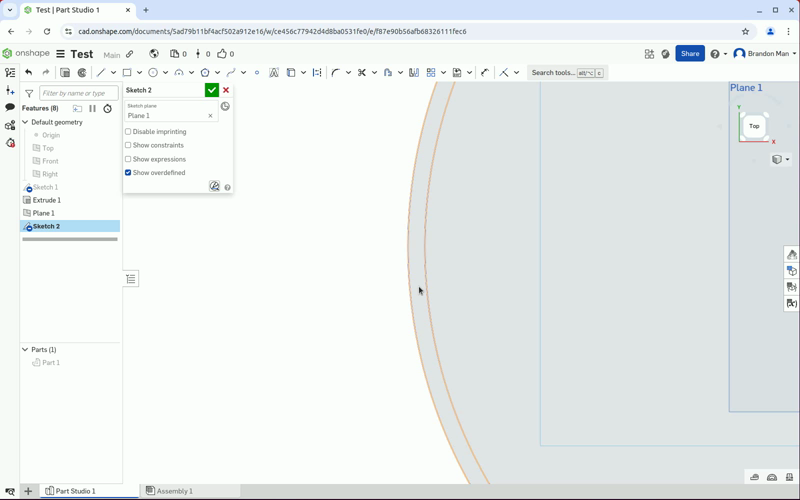
scroll(-6)
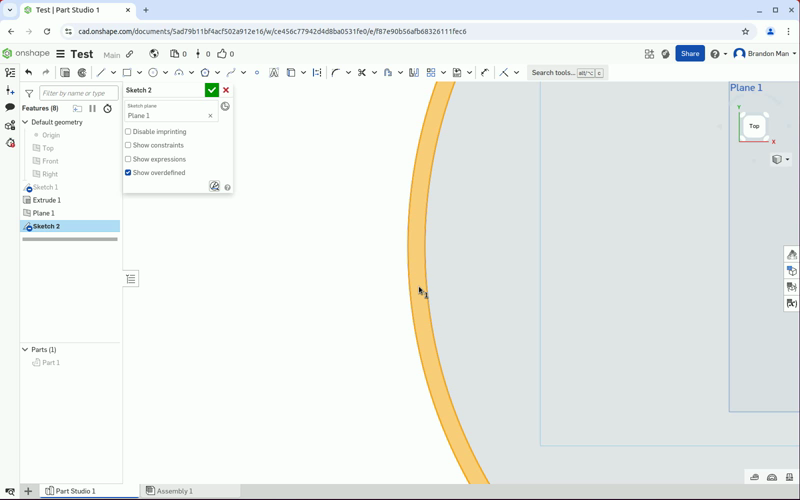
scroll(-6)
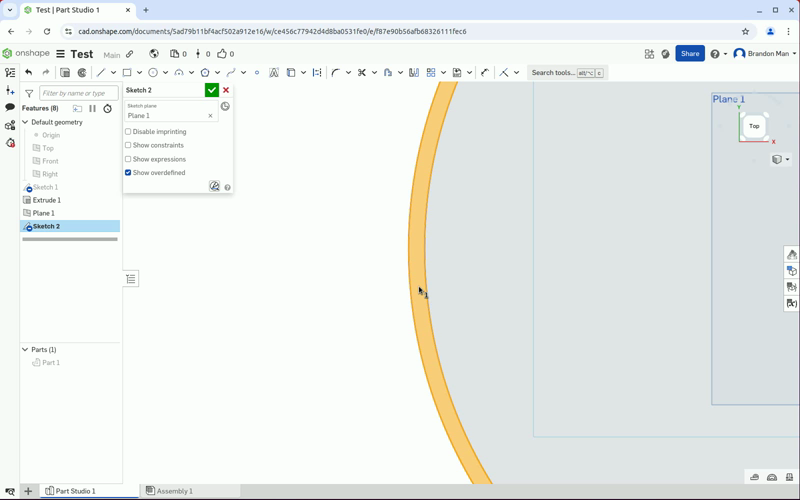
scroll(-6)
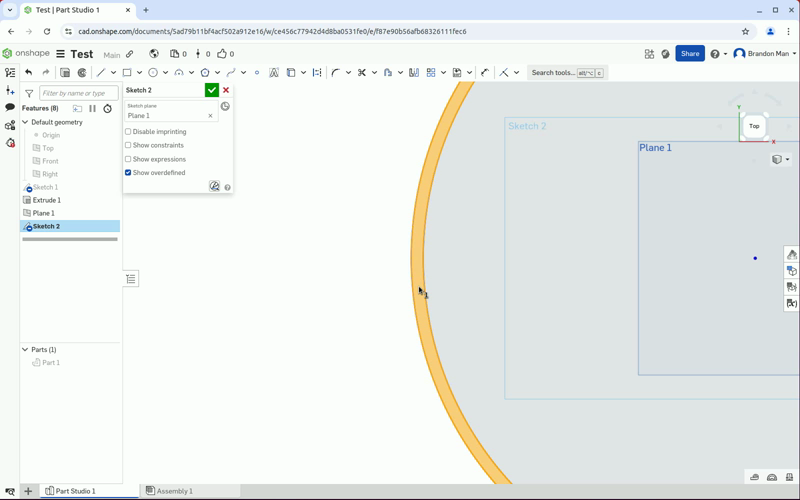
scroll(-6)
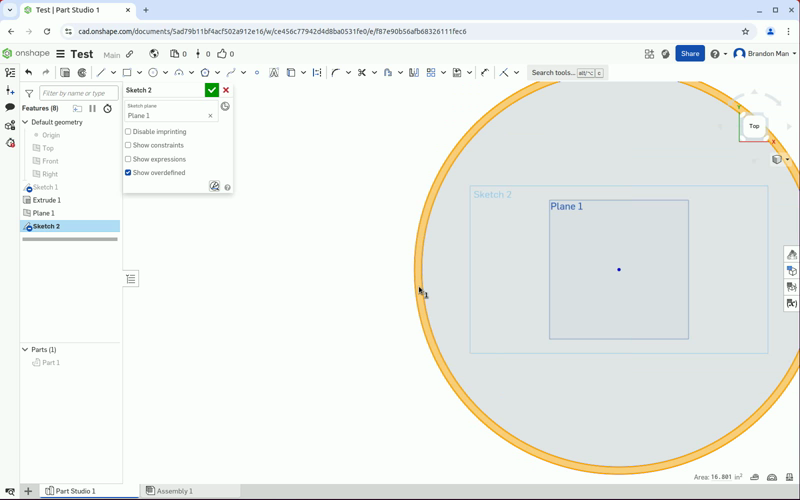
scroll(-6)
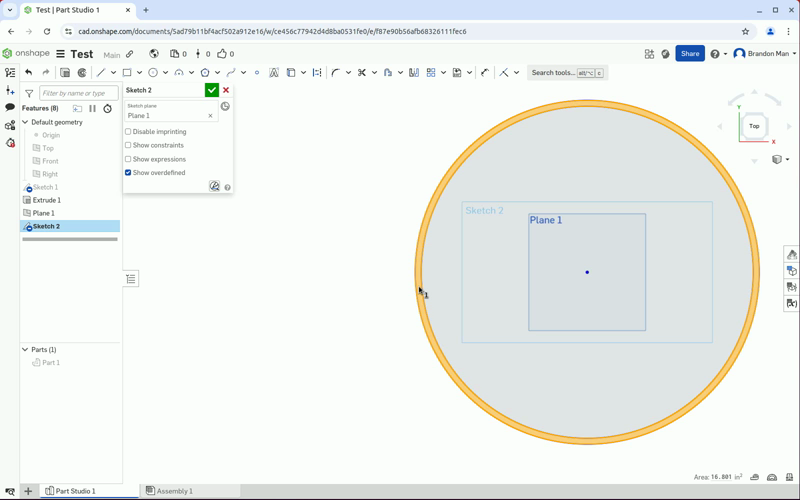
scroll(-6)
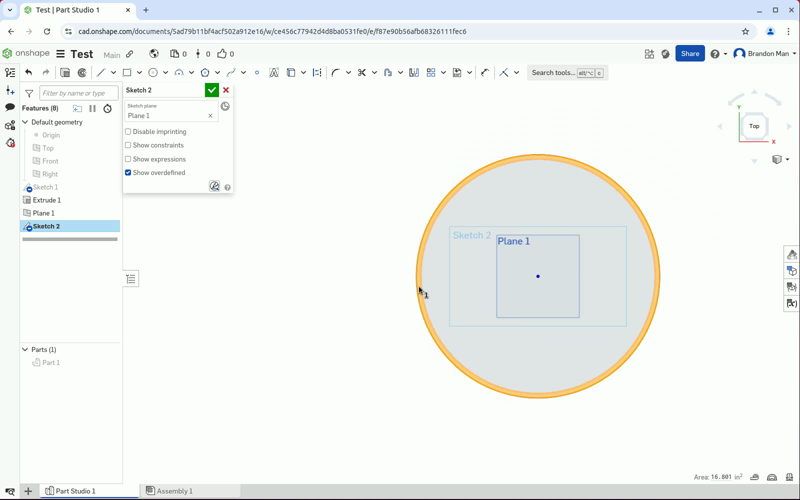
scroll(-6)
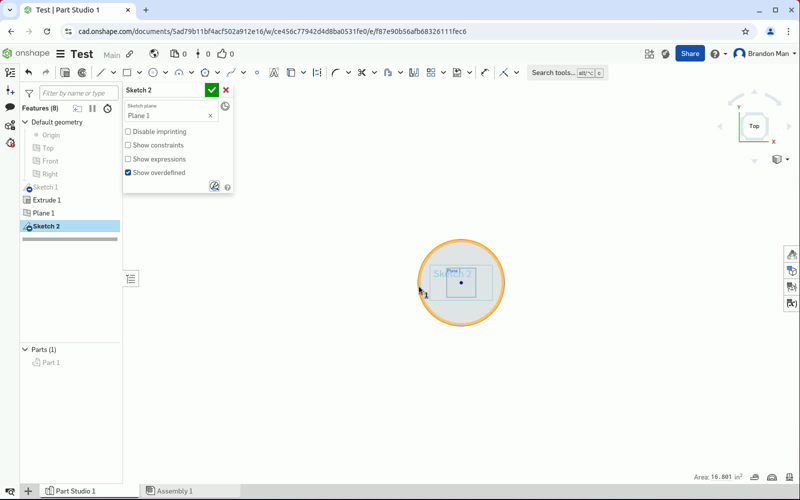
mouse_move(73, 352)
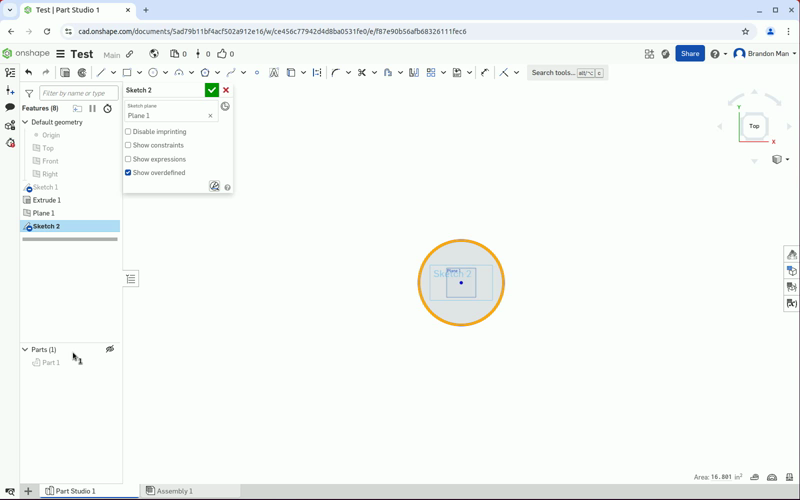
key(shift+y)
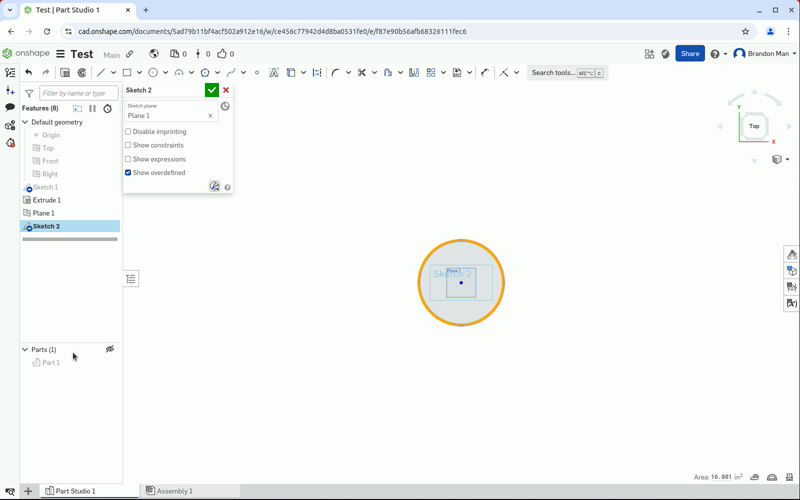
key(shift+e)
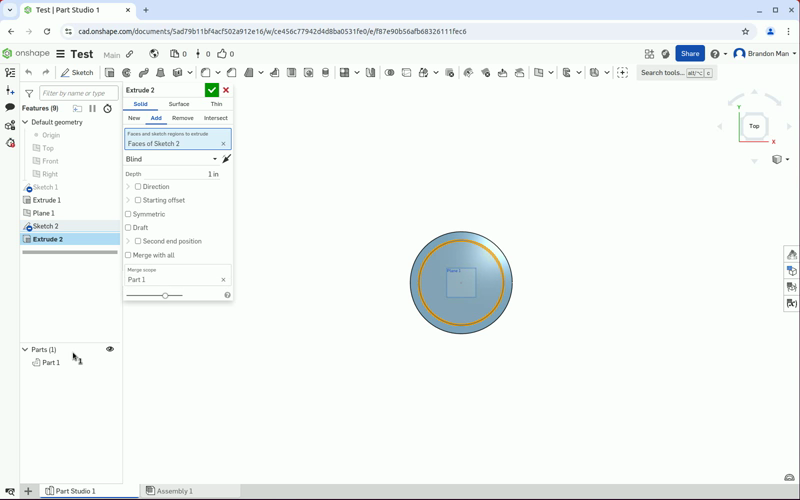
mouse_move(143, 106)
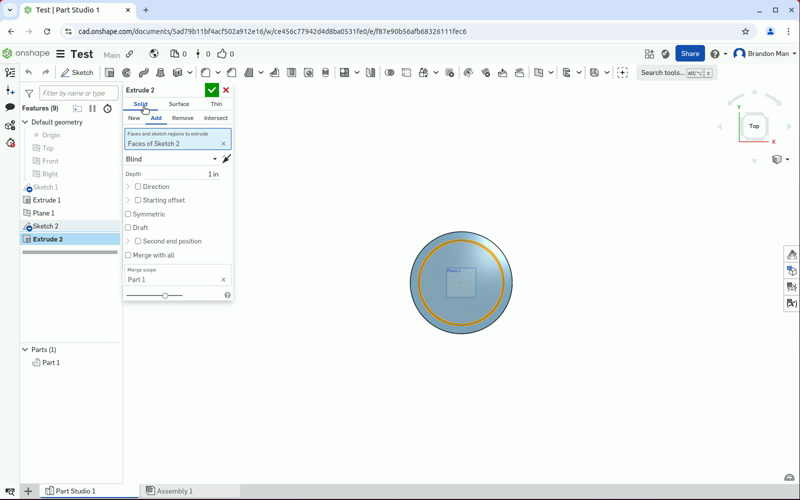
click(143, 106)
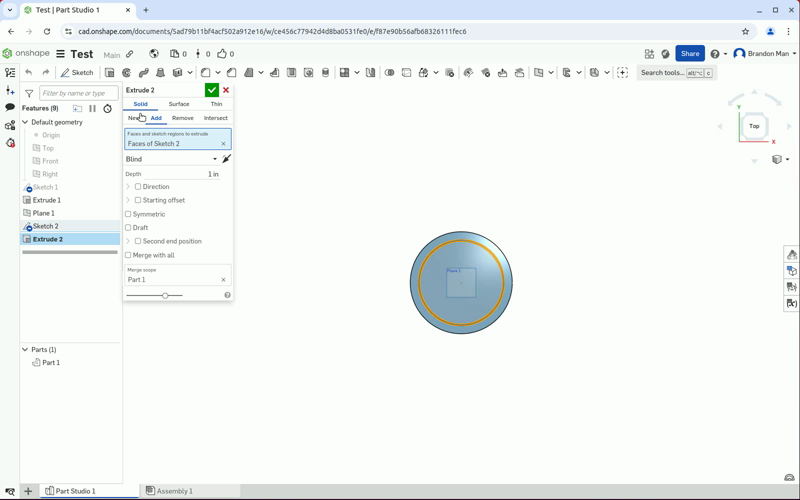
mouse_move(137, 120)
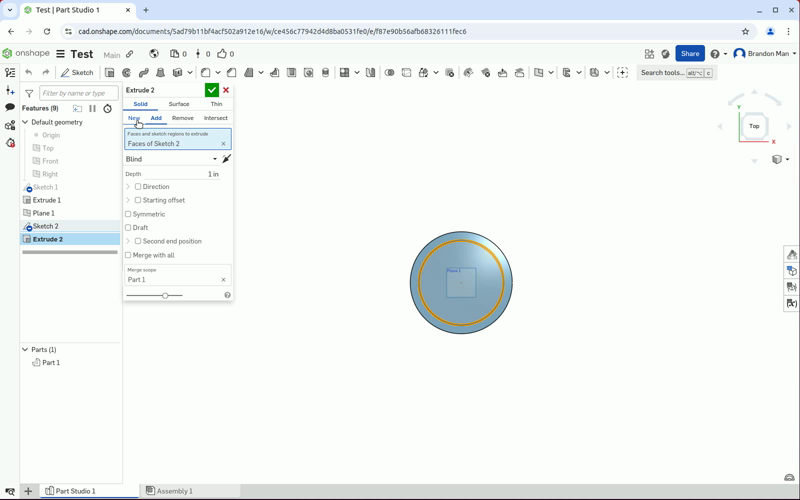
click(137, 120)
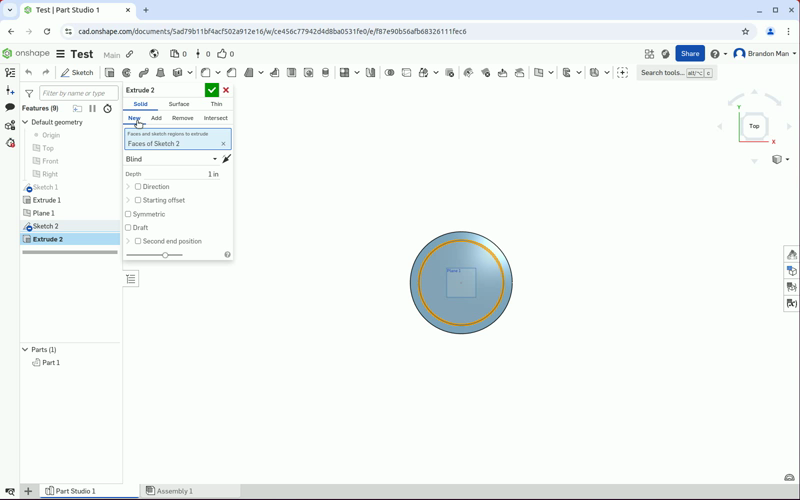
key(tab, 4)
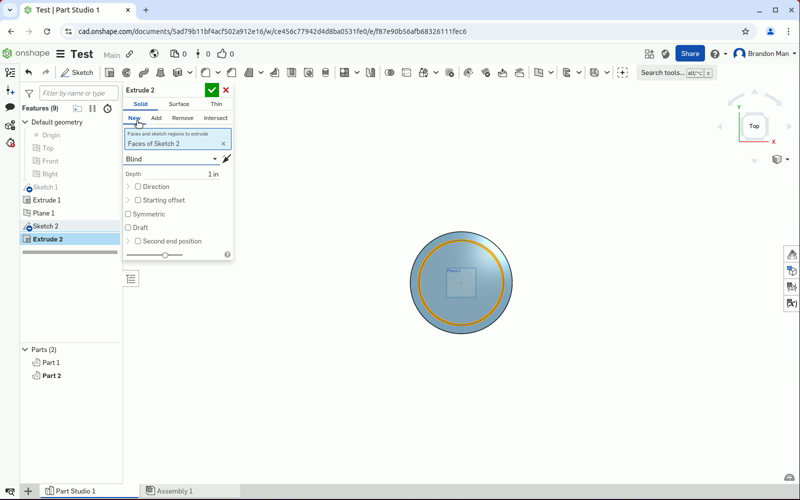
text(-11.554)
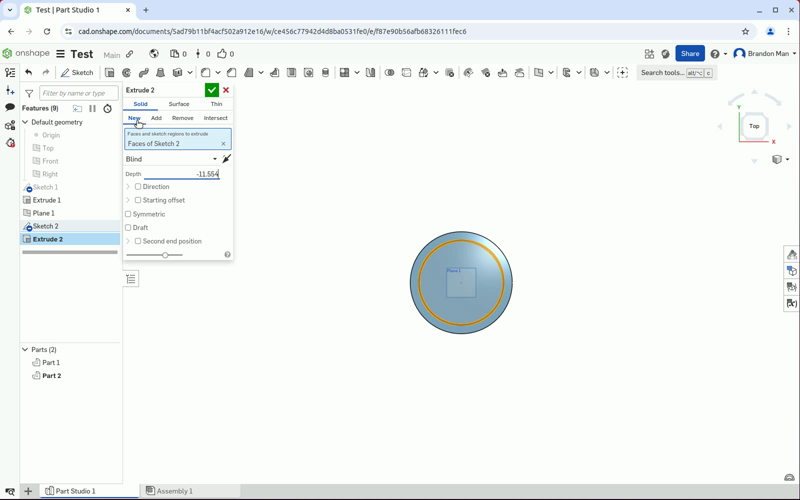
key(enter)
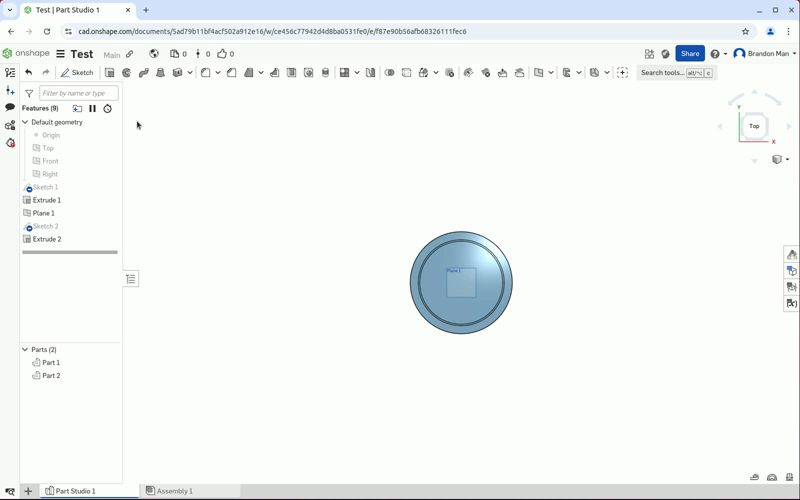
key(shift+h)
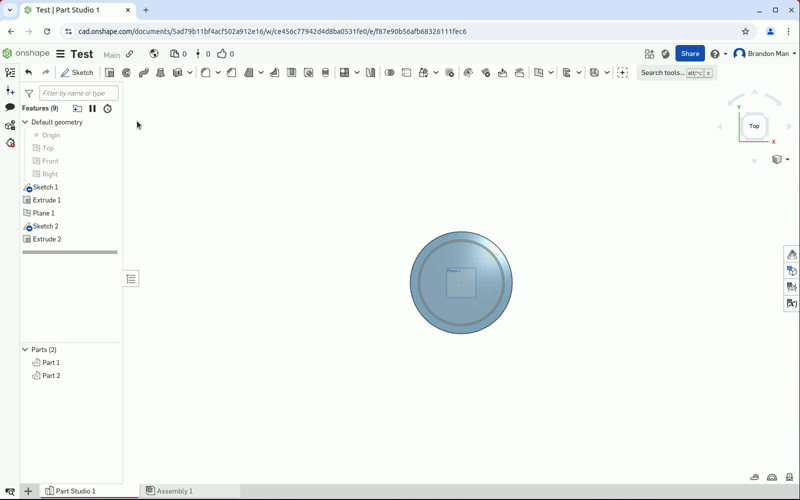
key(shift+h)
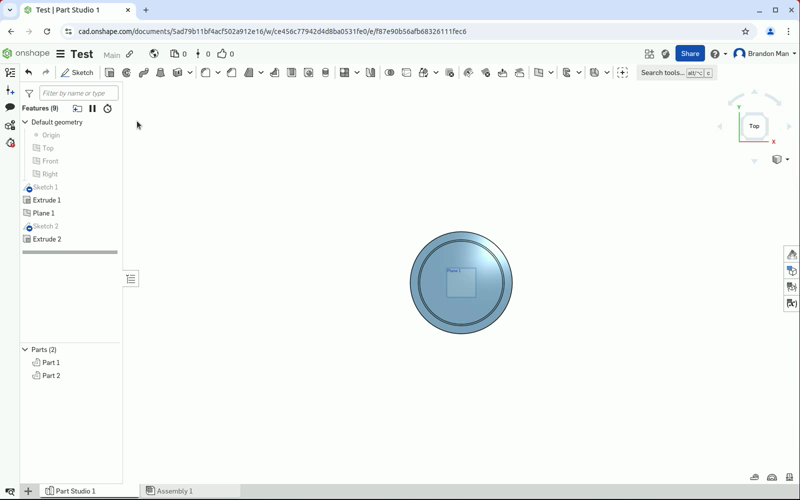
mouse_move(73, 189)
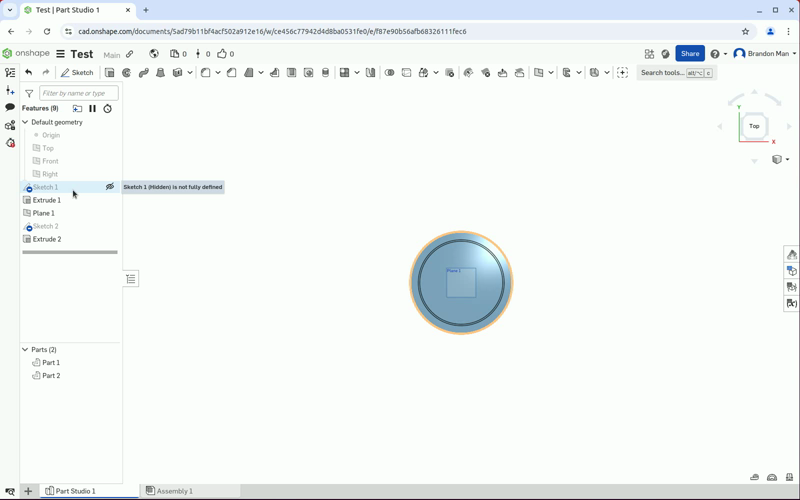
click(73, 189)
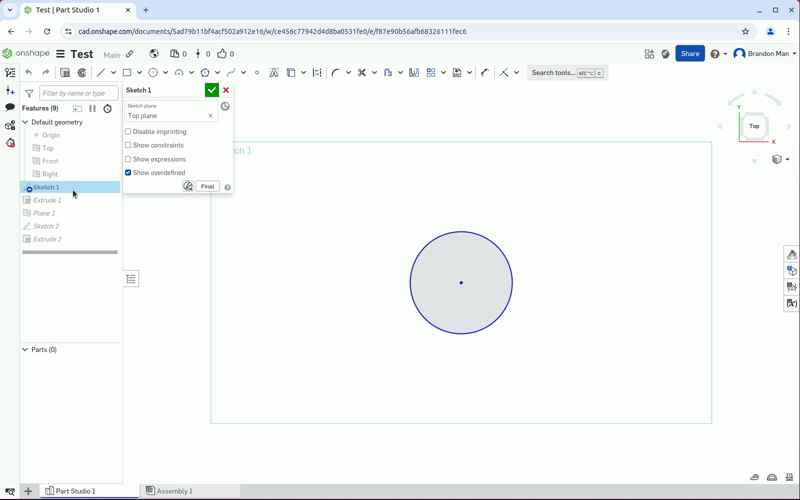
mouse_move(229, 92)
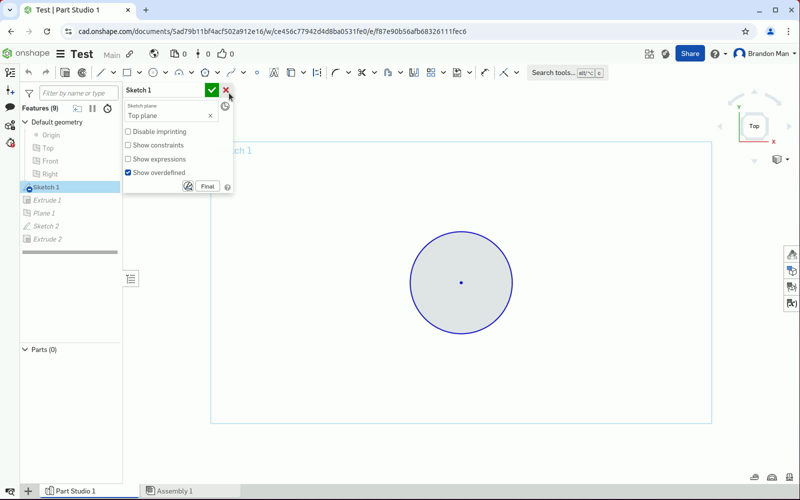
click(229, 92)
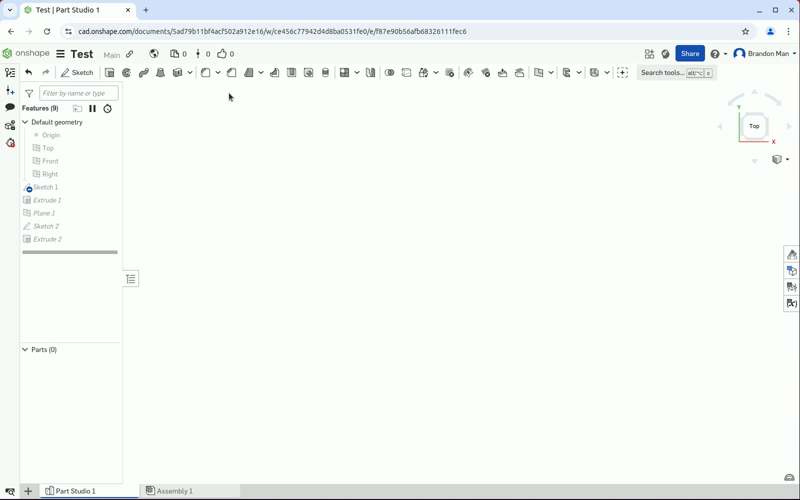
key(shift+s)
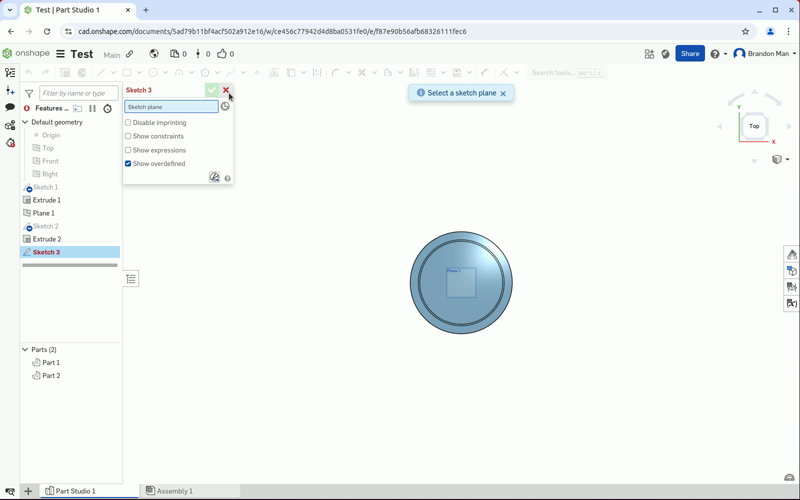
mouse_move(73, 215)
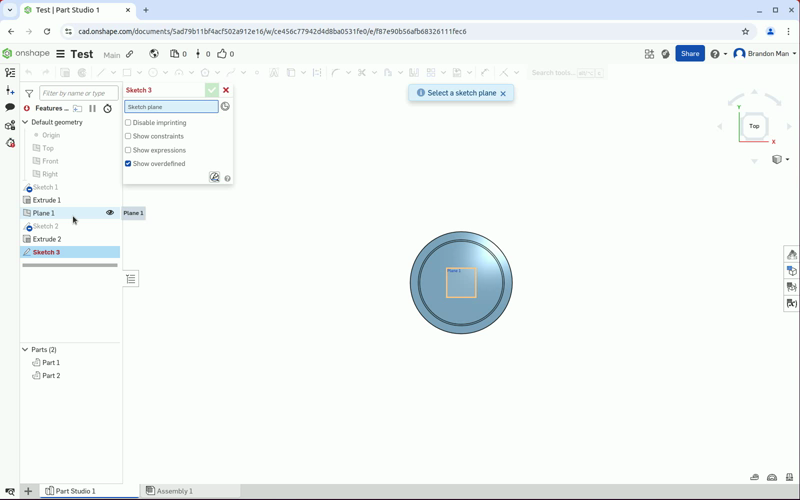
click(73, 215)
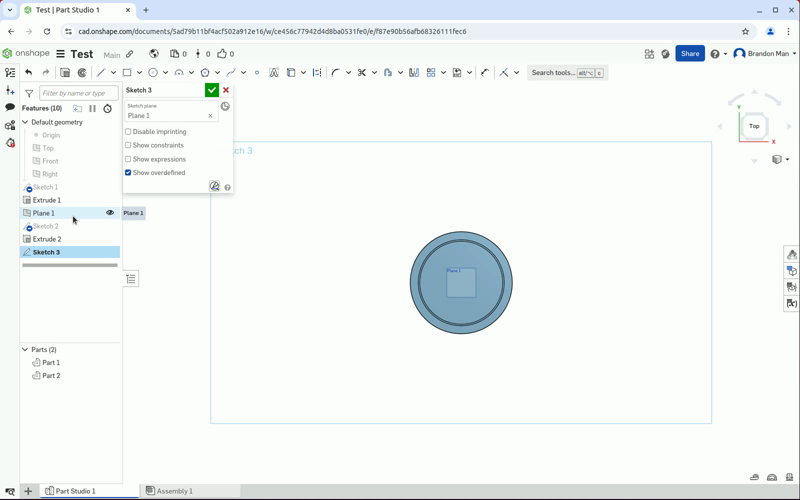
mouse_move(73, 352)
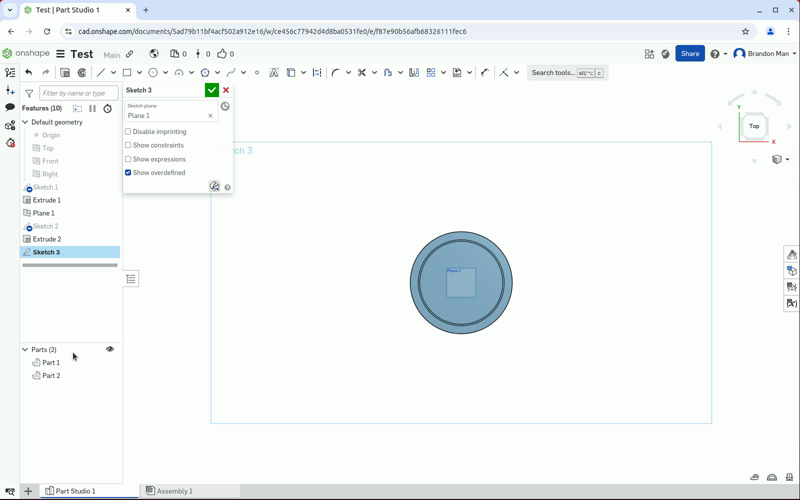
key(y)
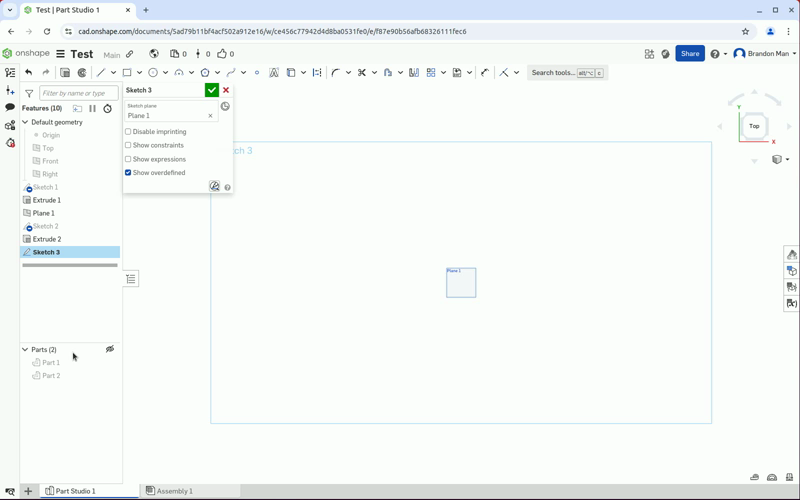
key(c)
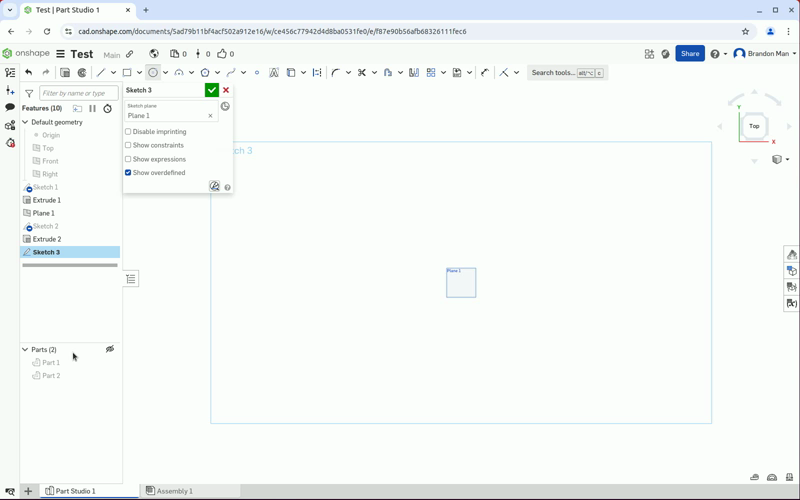
key_down(shift)
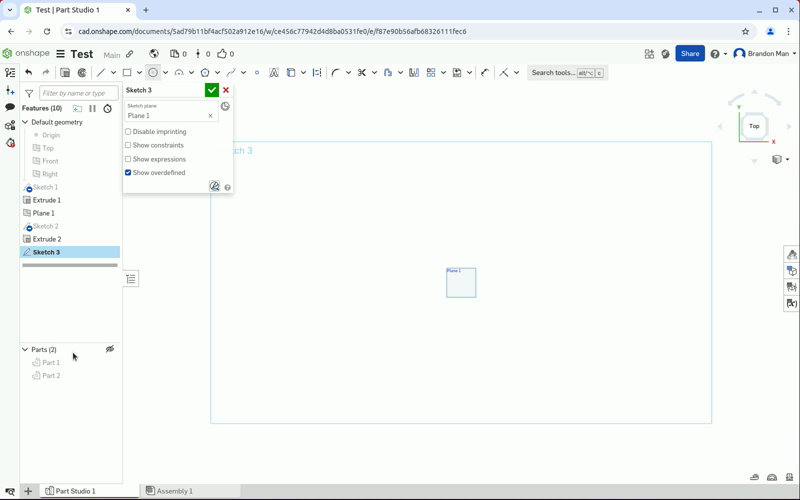
mouse_move(461, 282)
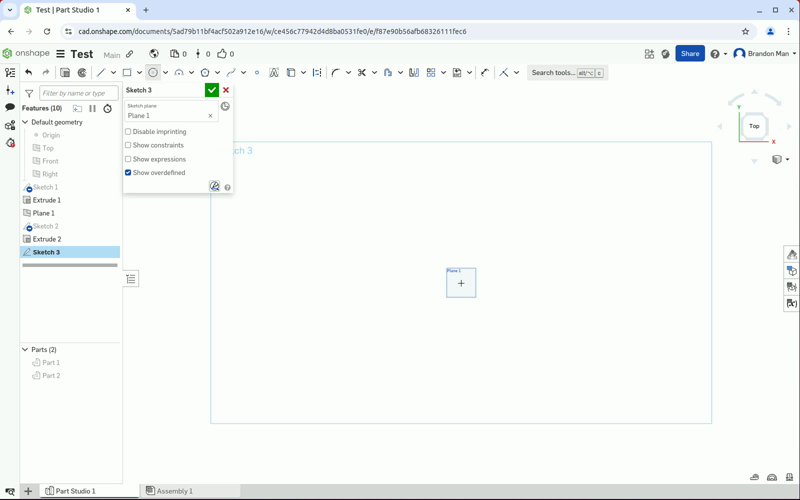
click(461, 282)
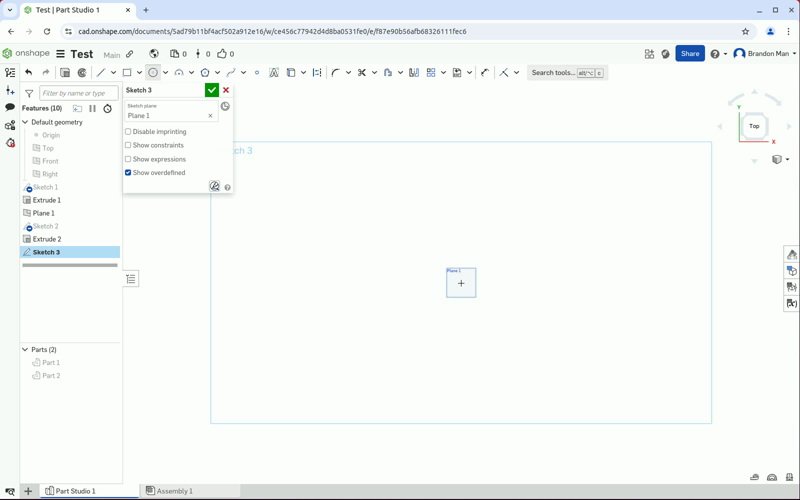
key_up(shift)
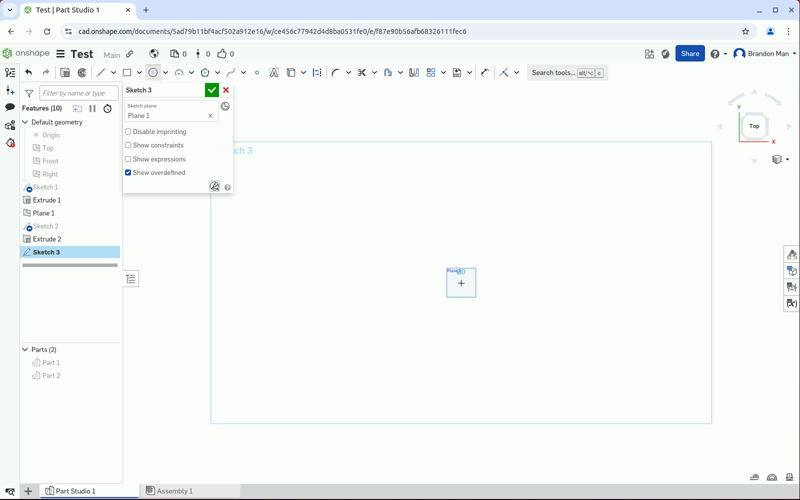
mouse_move(512, 282)
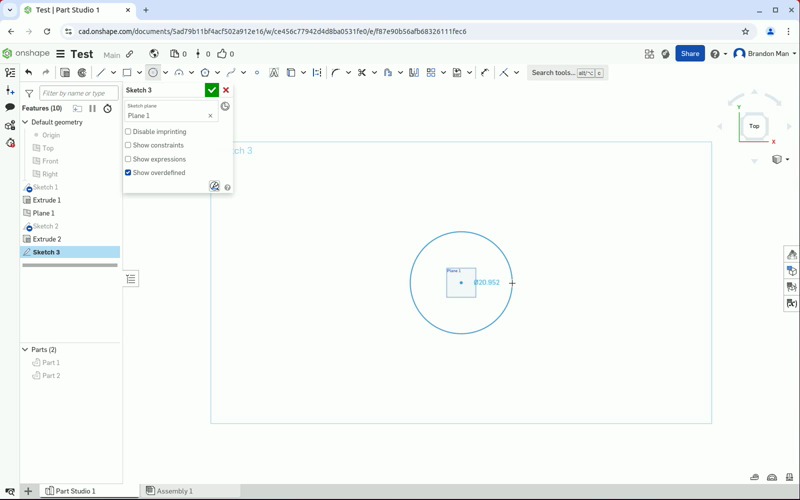
click(512, 282)
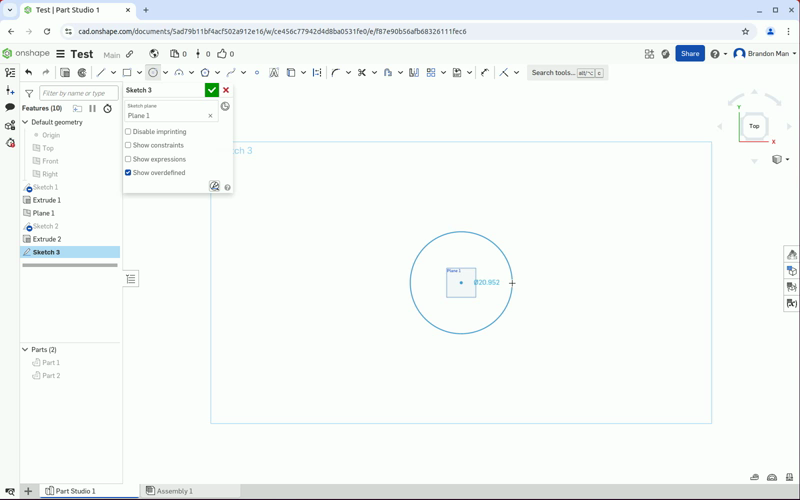
key(esc)
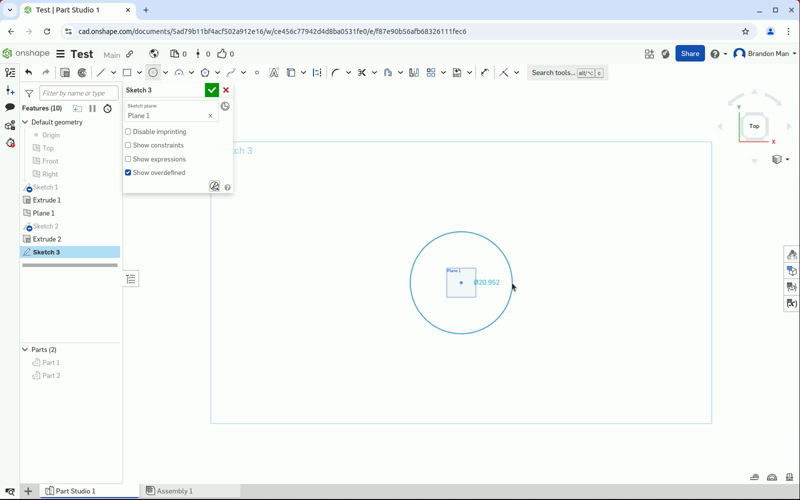
key(c)
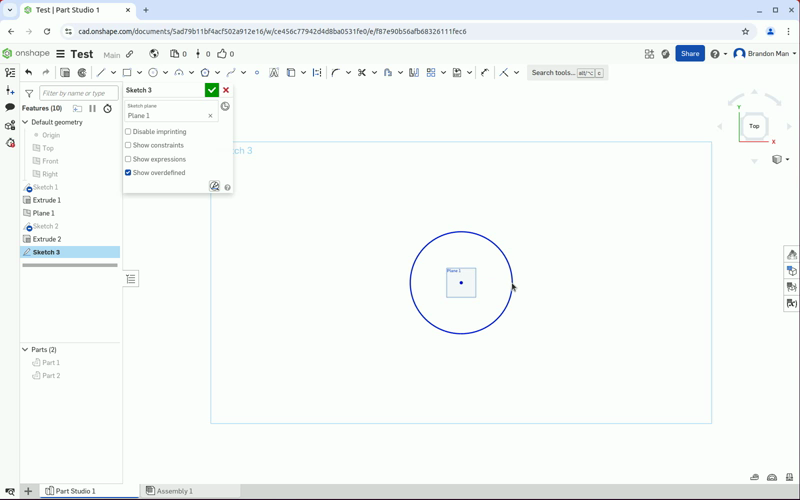
key_down(shift)
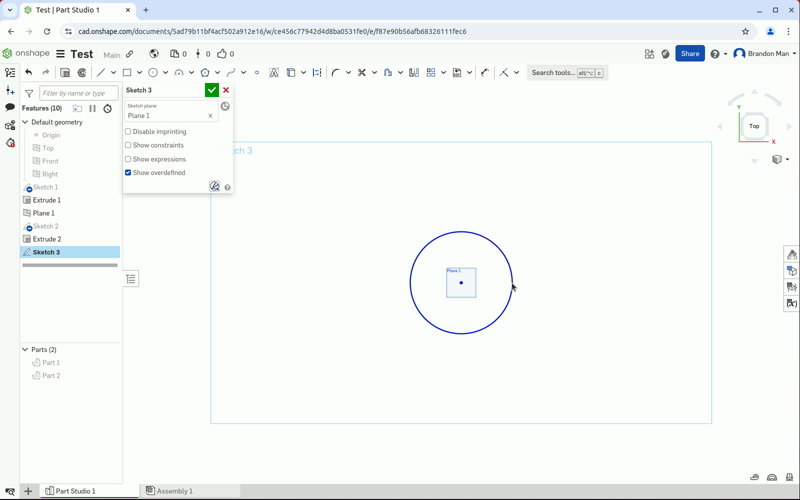
mouse_move(461, 282)
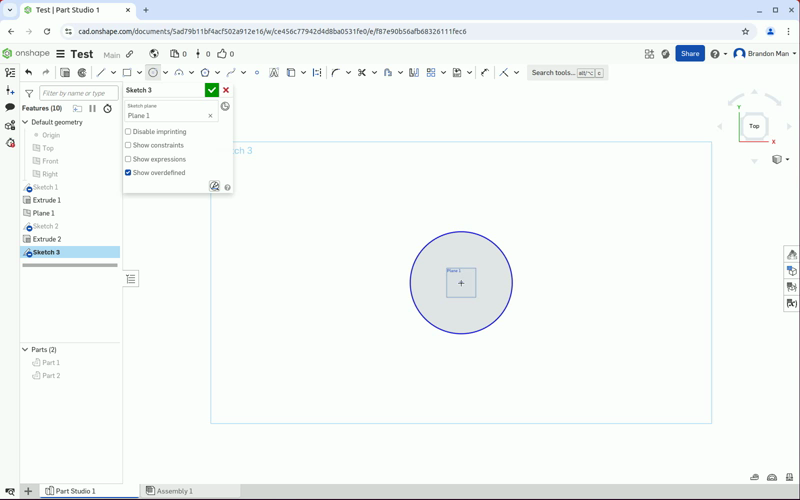
click(461, 282)
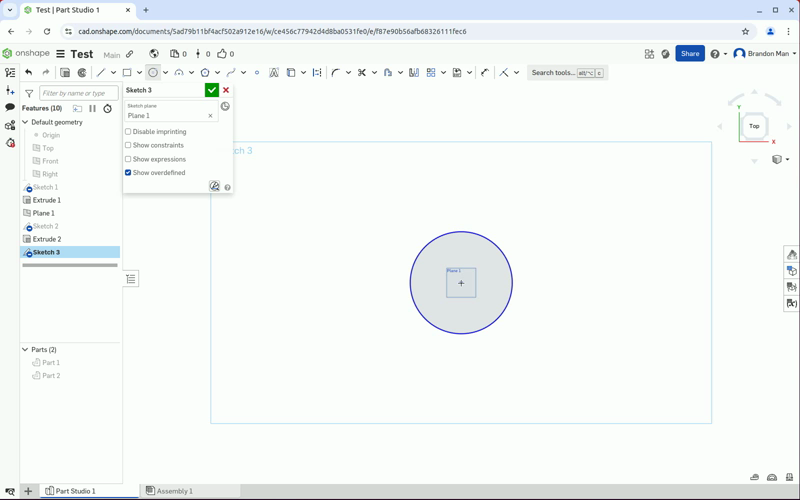
key_up(shift)
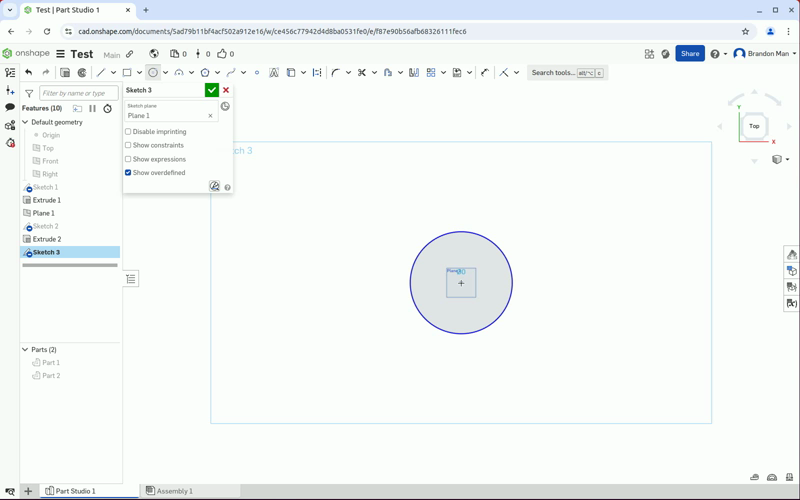
mouse_move(504, 282)
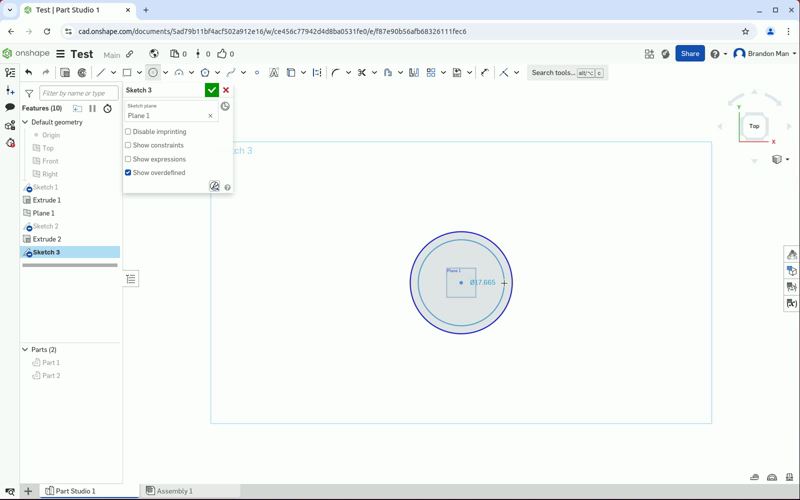
click(504, 282)
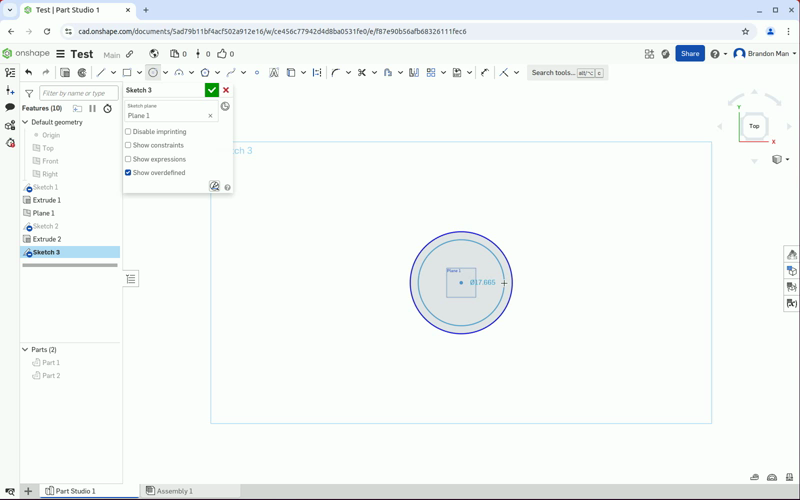
key(esc)
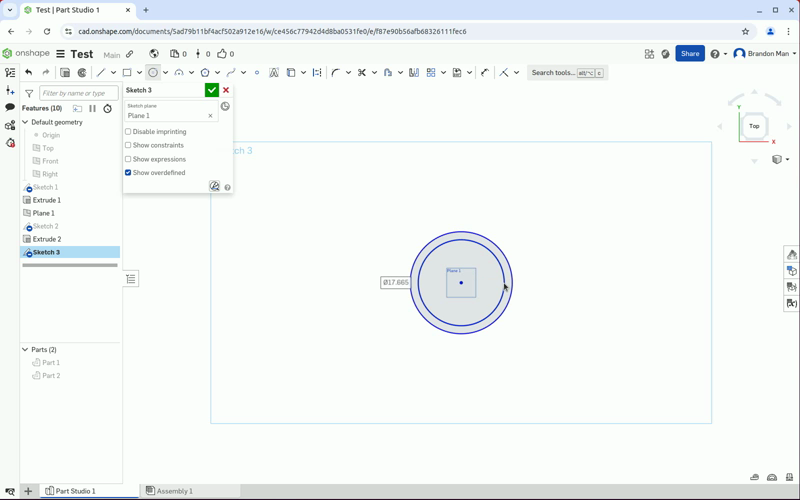
mouse_move(484, 321)
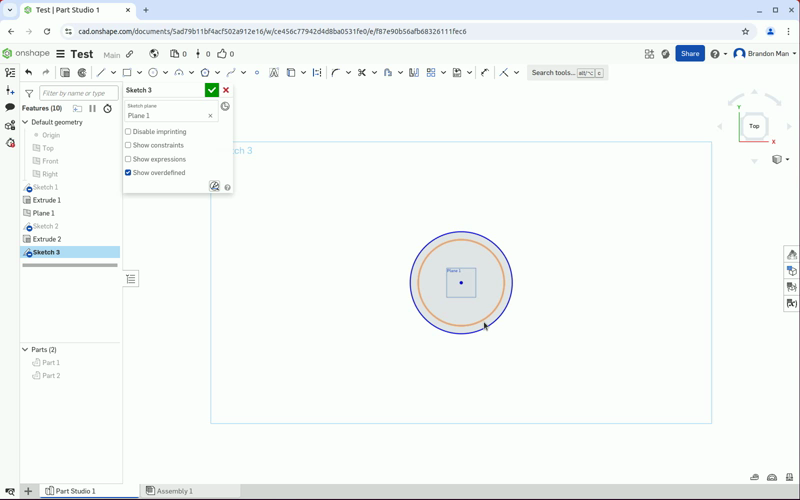
click(484, 321)
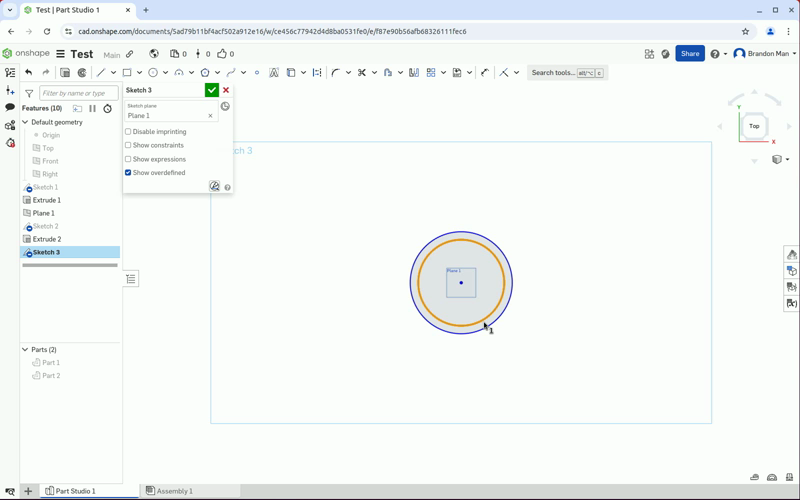
mouse_move(73, 352)
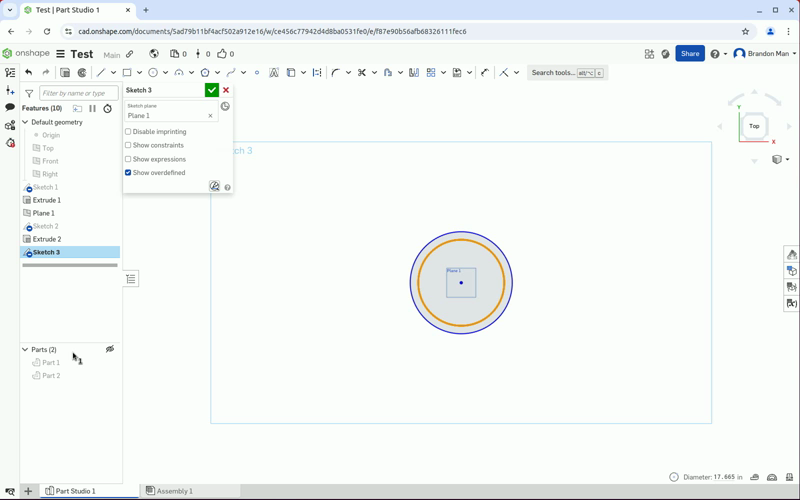
key(shift+y)
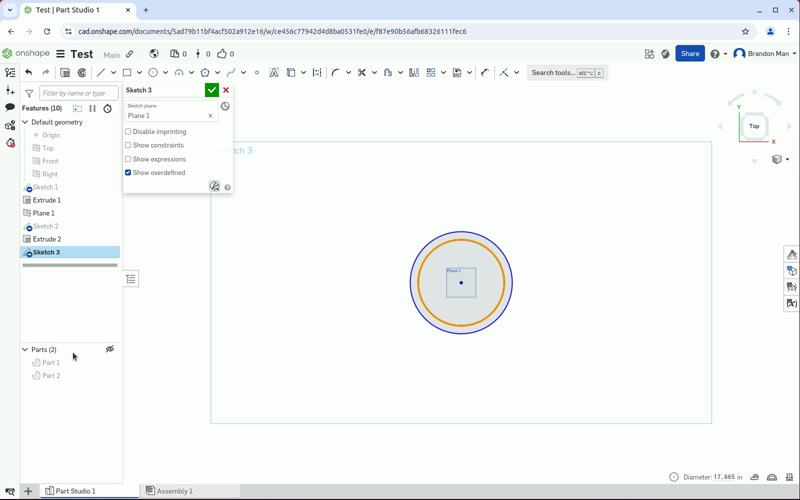
key(shift+e)
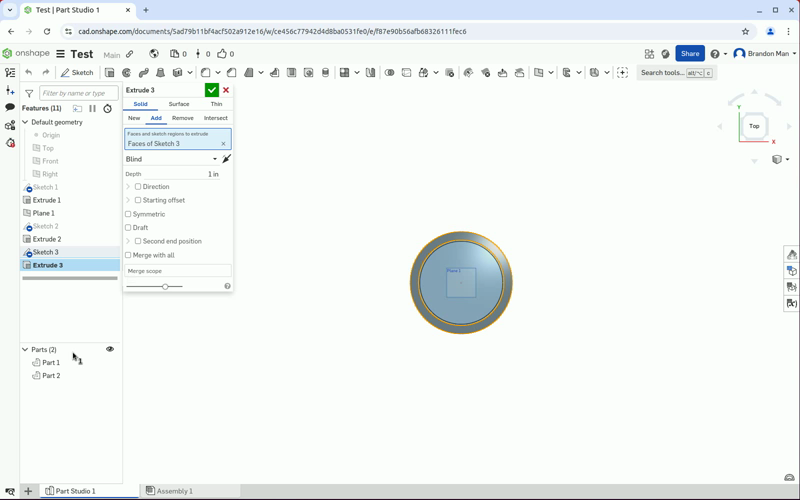
mouse_move(143, 106)
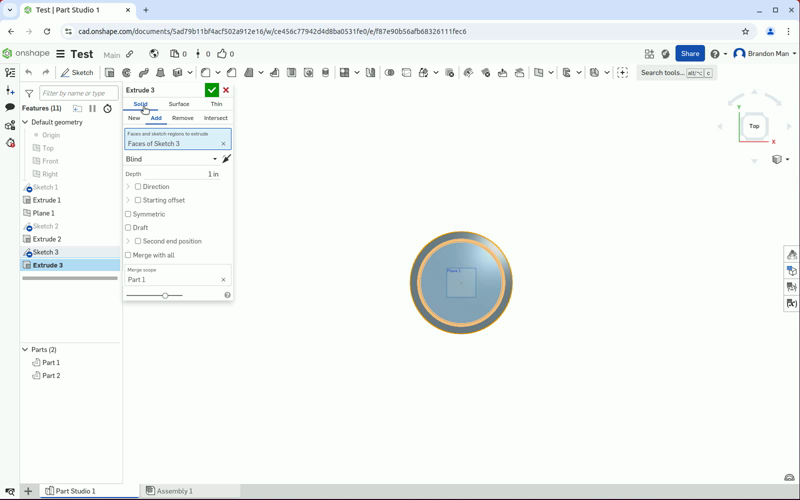
click(143, 106)
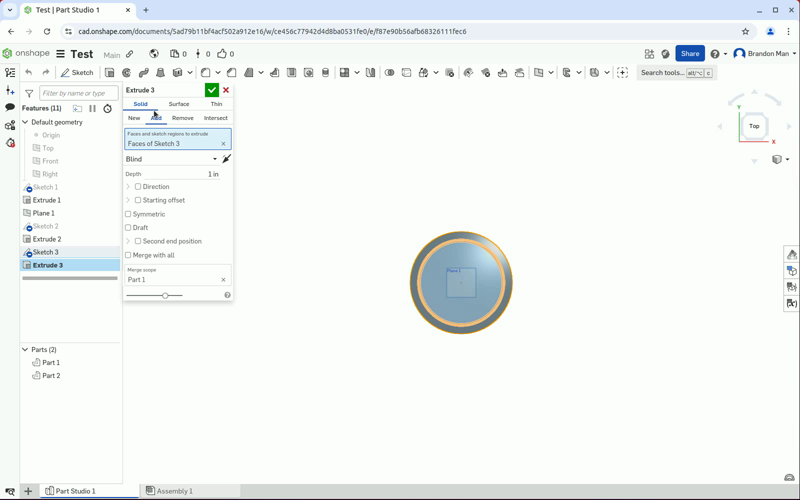
mouse_move(186, 120)
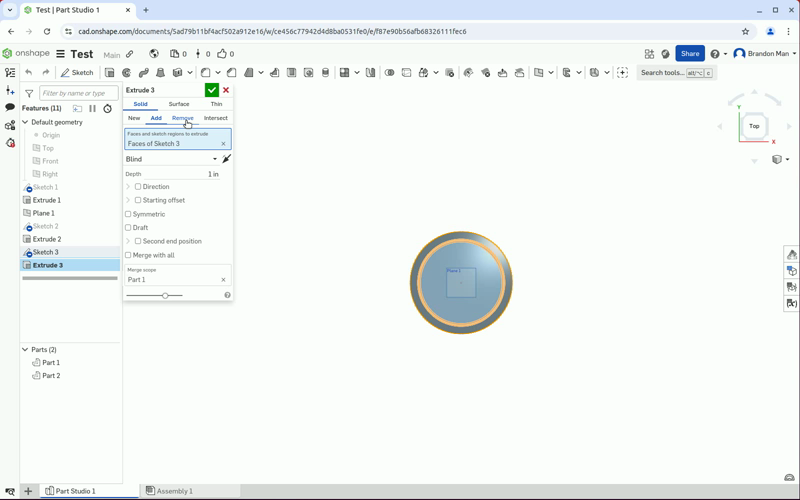
click(186, 120)
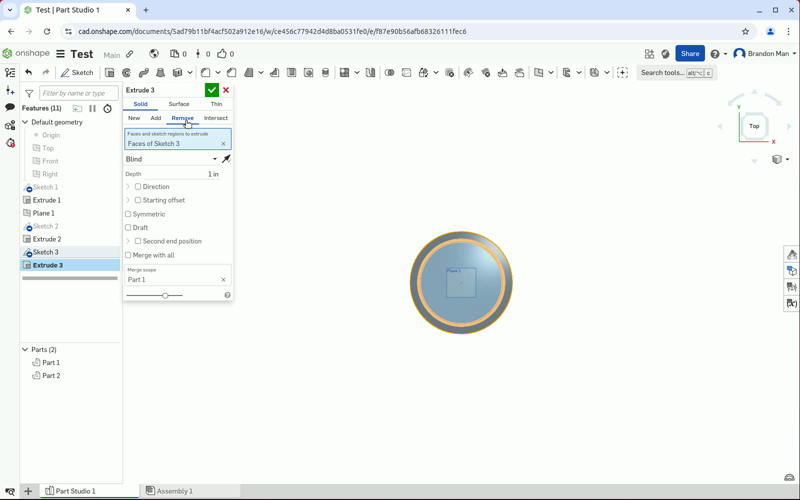
key(tab, 4)
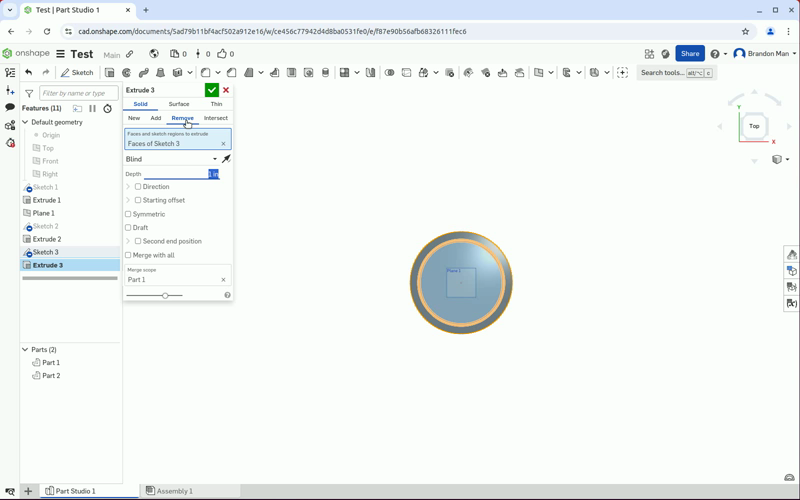
text(9.147)
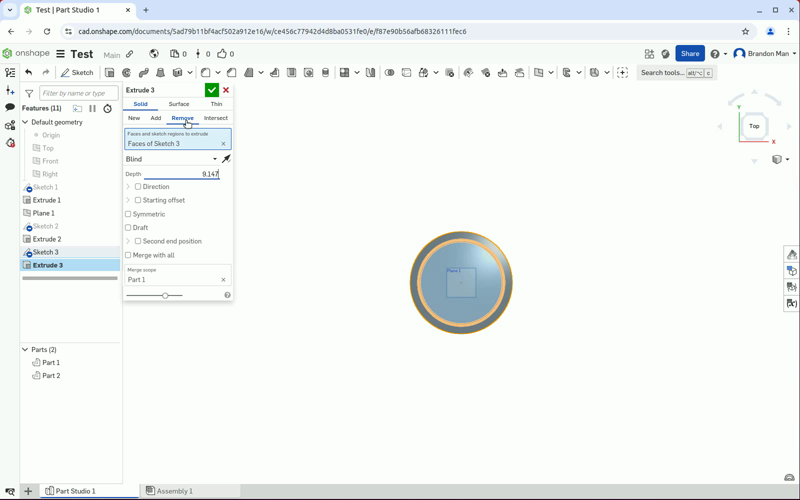
key(tab, 6)
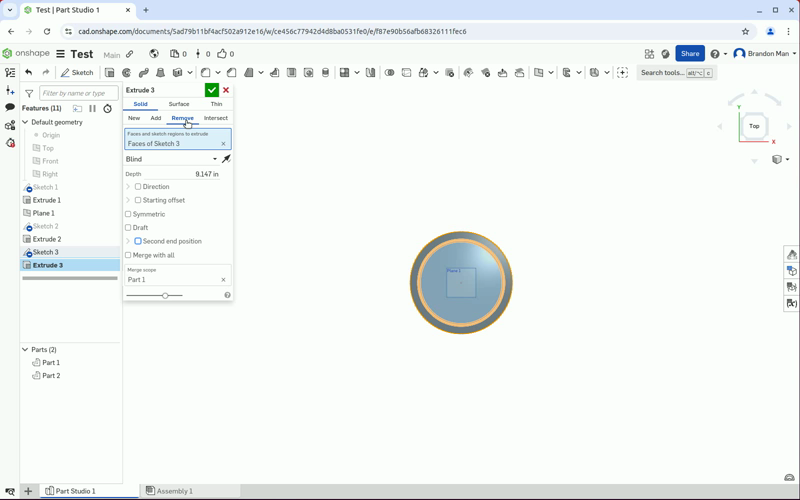
key(space)
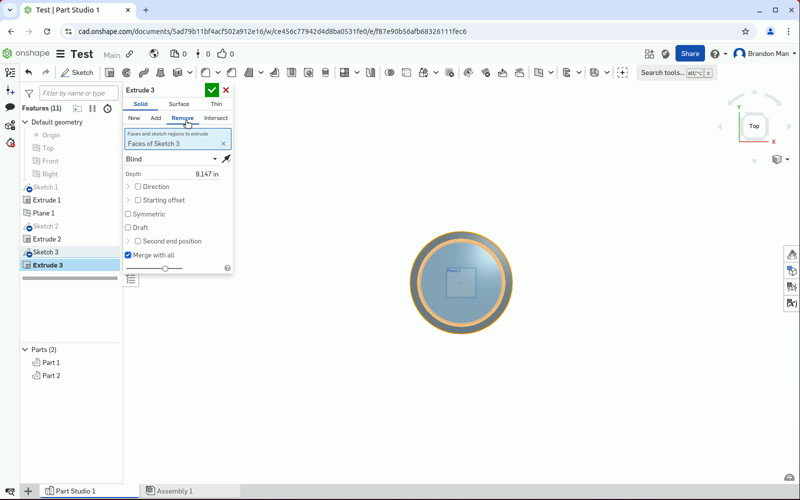
key(enter)
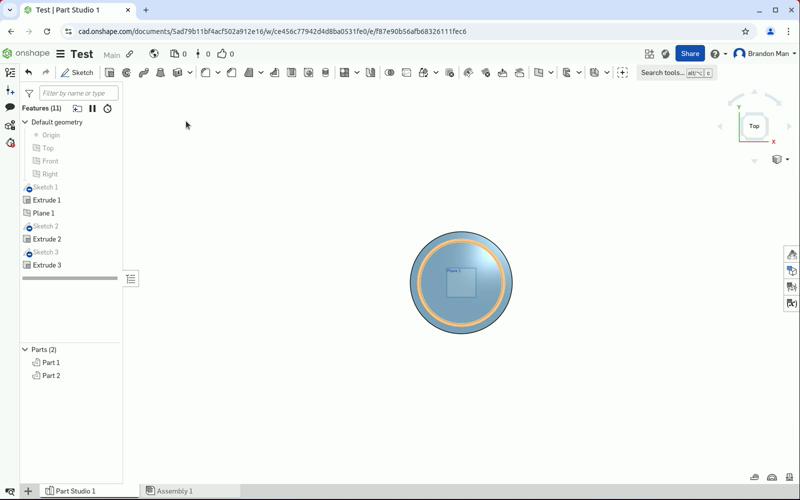
key(shift+h)
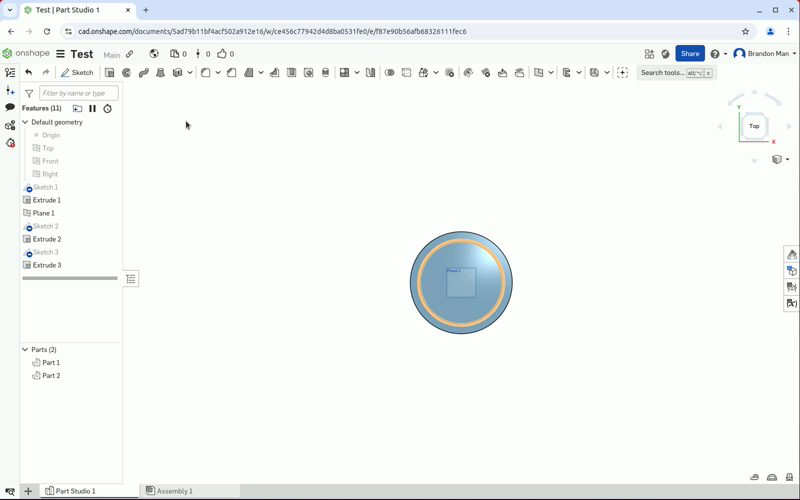
key(shift+h)
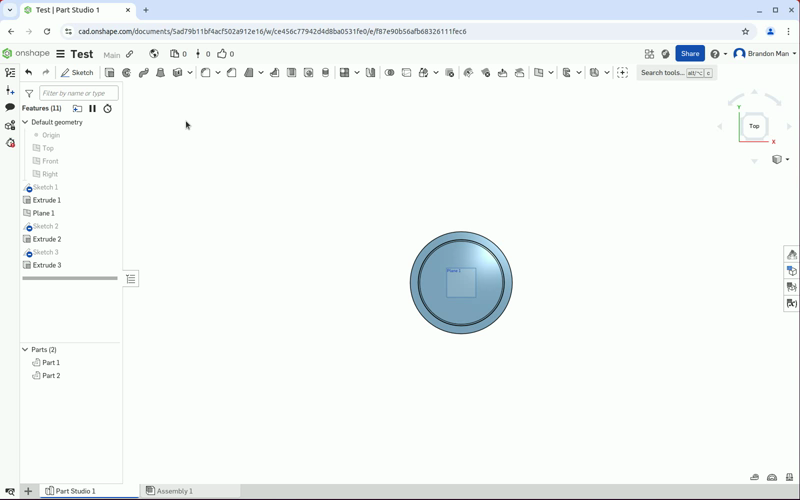
mouse_move(73, 189)
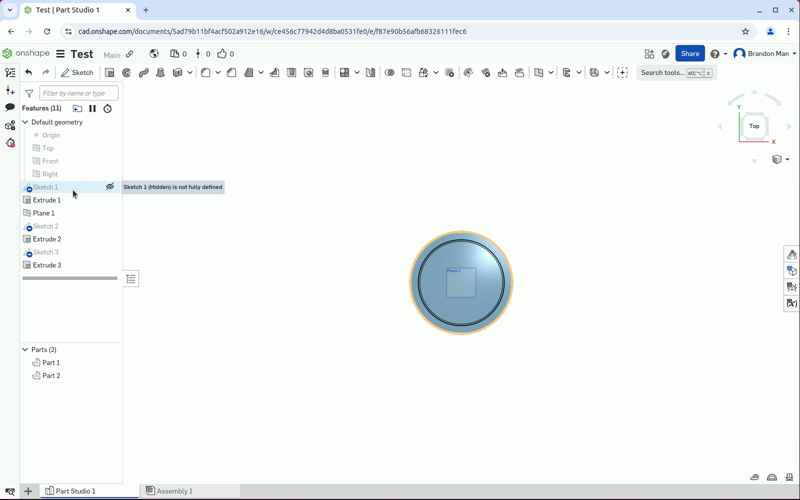
click(73, 189)
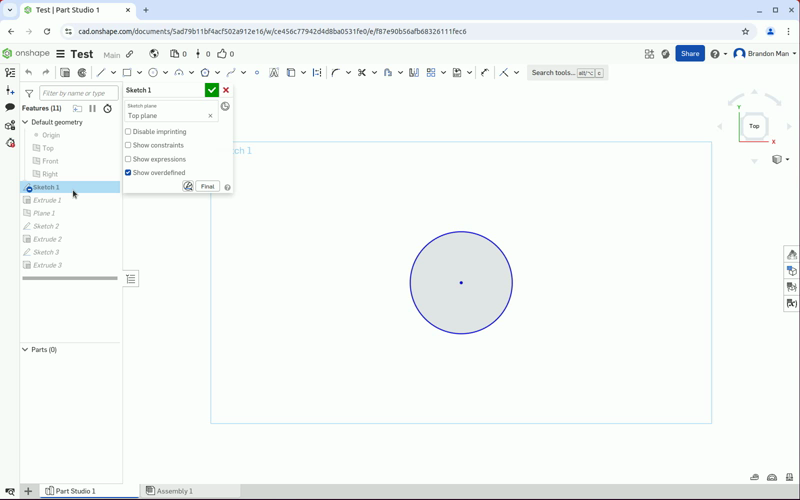
mouse_move(229, 92)
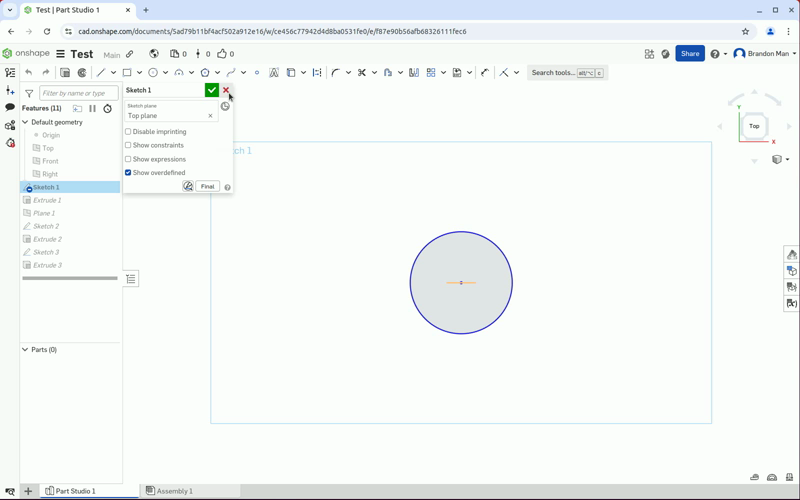
click(229, 92)
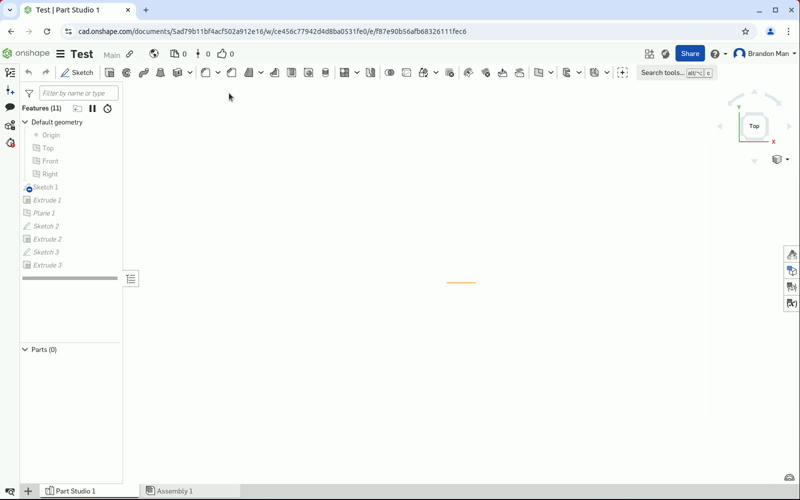
key(shift+s)
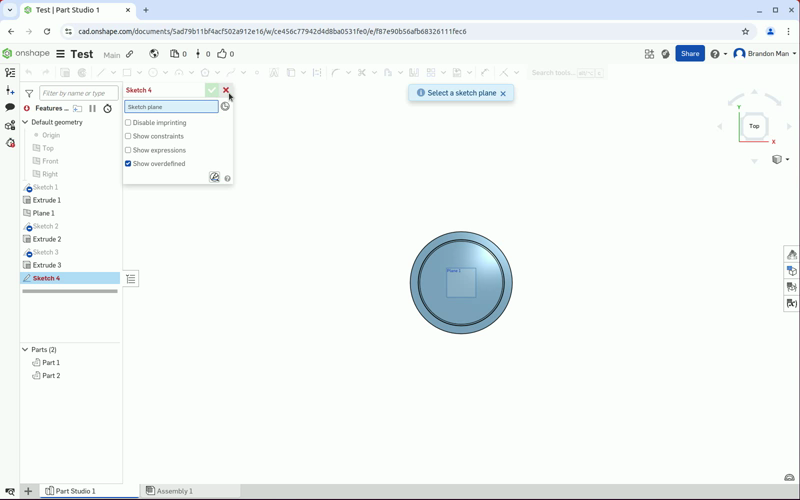
mouse_move(73, 215)
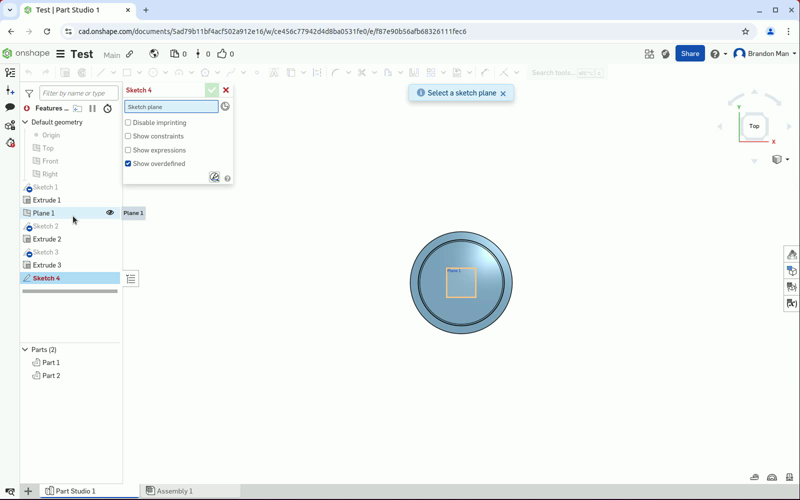
click(73, 215)
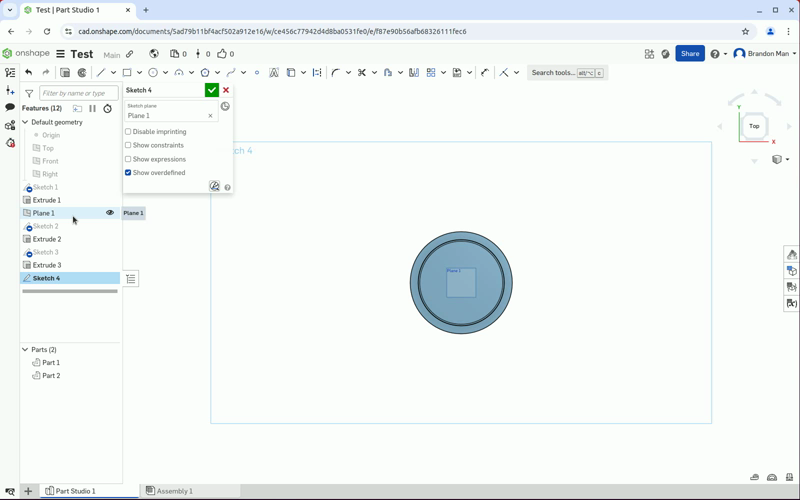
mouse_move(73, 352)
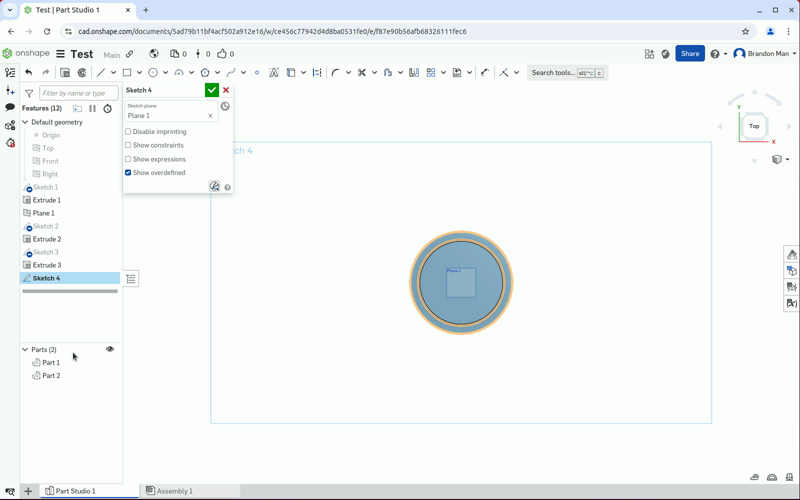
key(y)
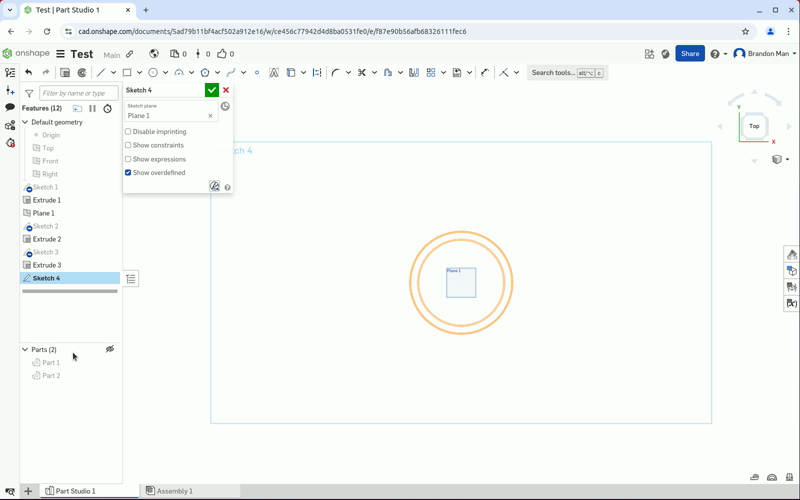
key(l)
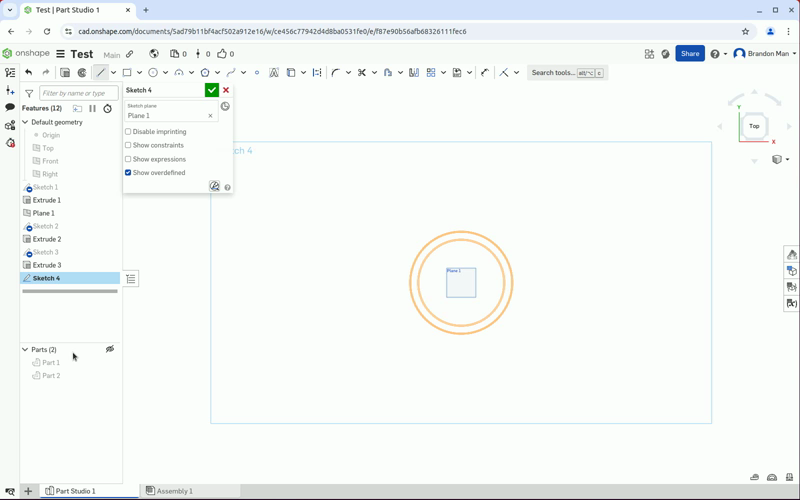
key_down(shift)
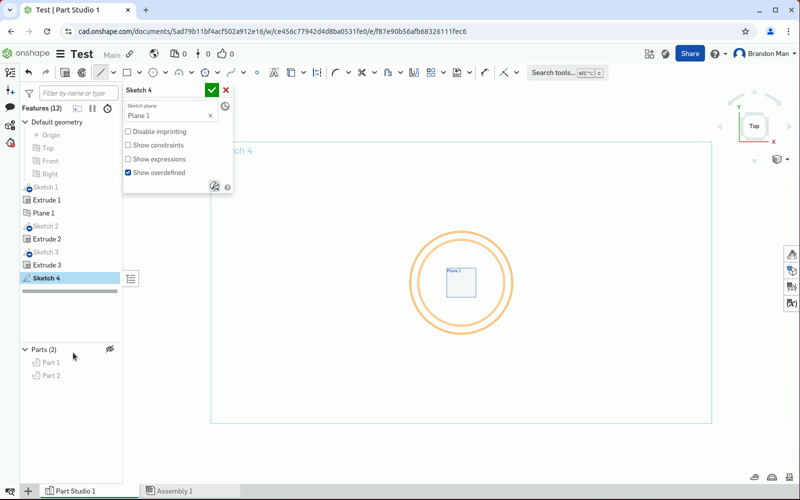
mouse_move(499, 299)
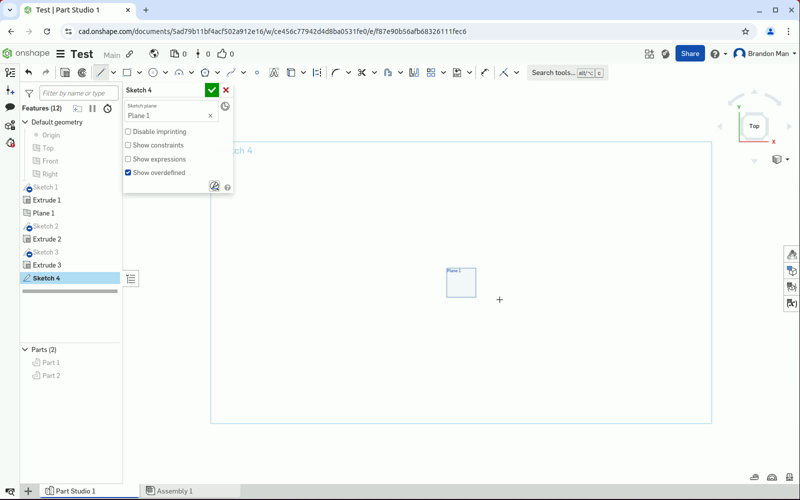
click(499, 299)
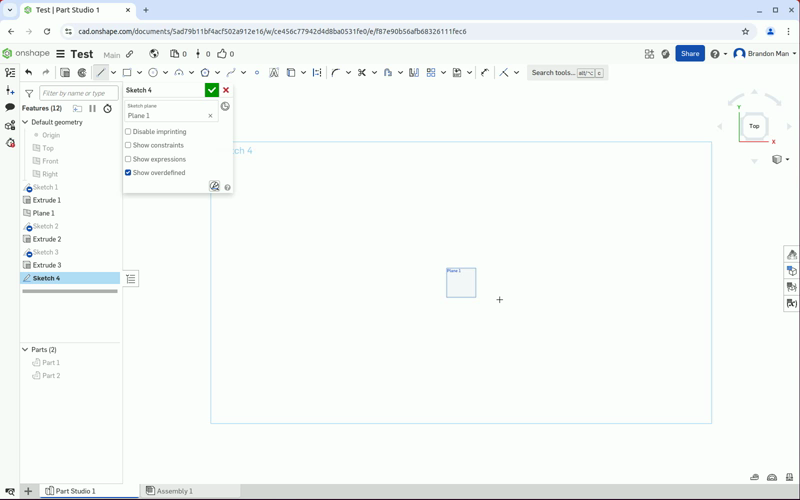
key_up(shift)
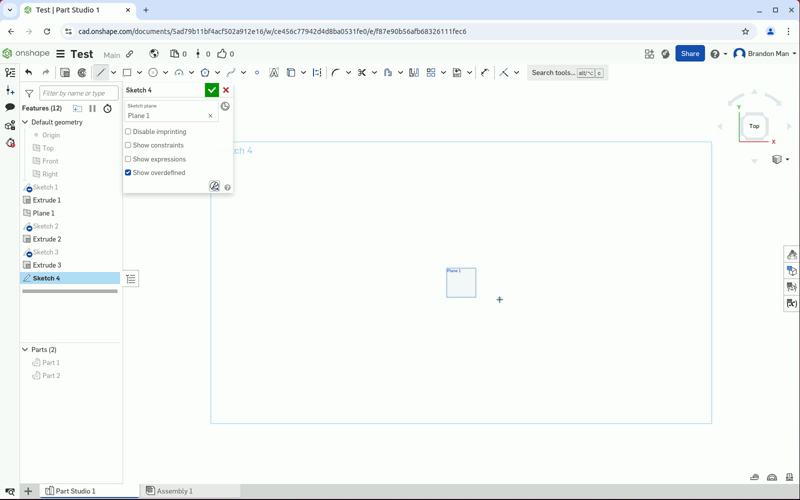
key_down(shift)
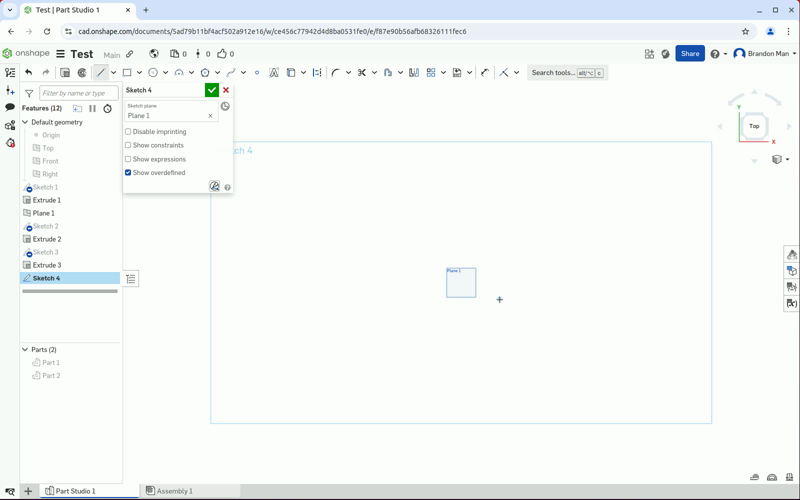
mouse_move(529, 299)
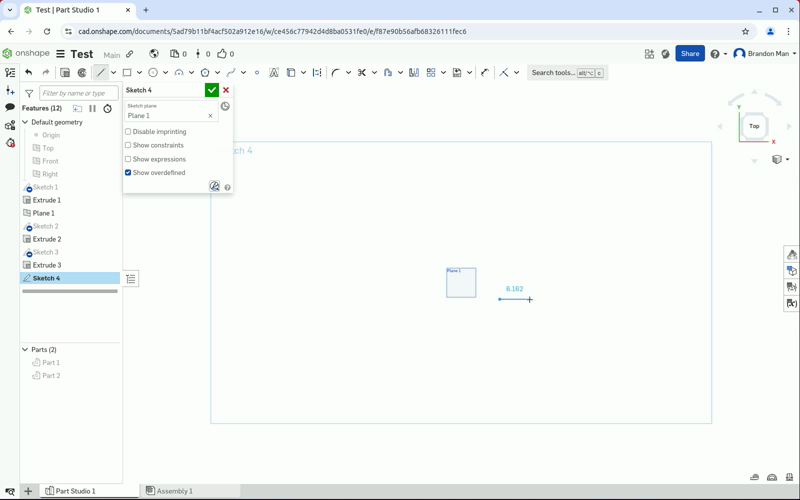
mouse_move(512, 299)
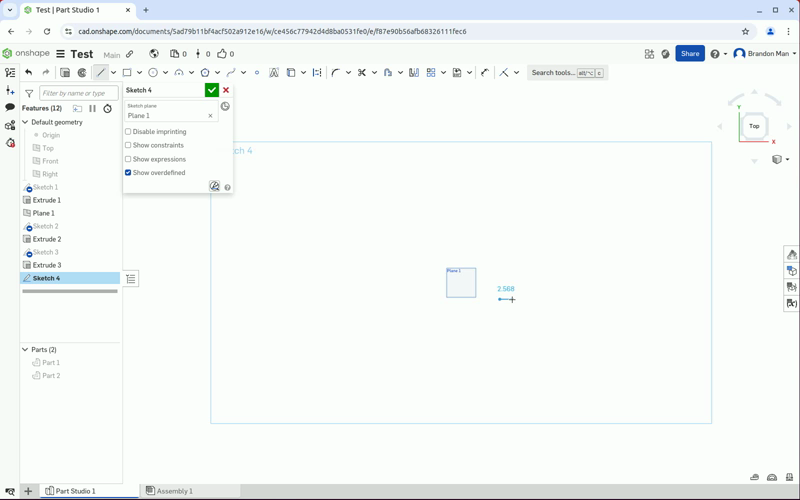
click(512, 299)
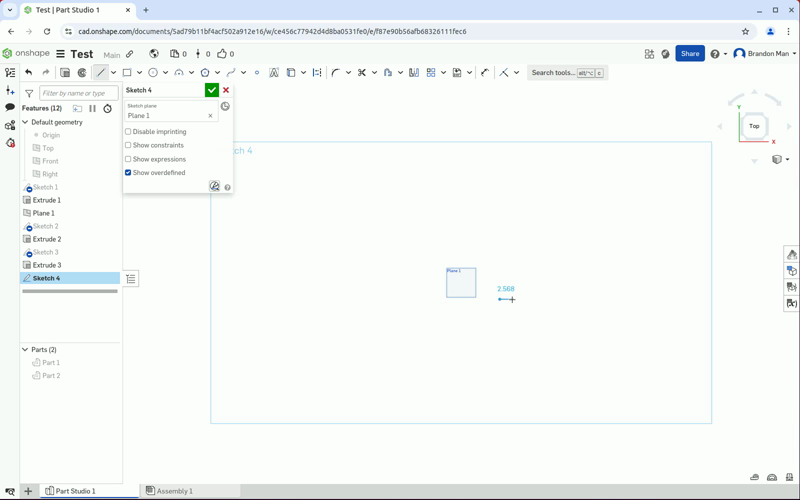
key_up(shift)
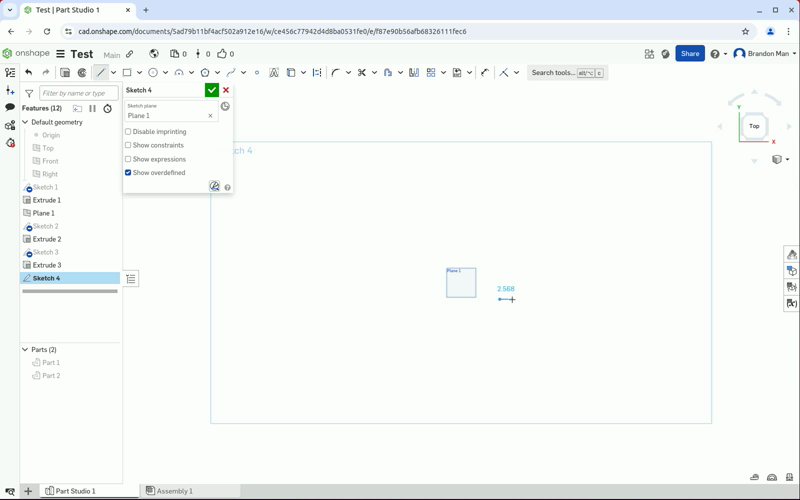
key_down(shift)
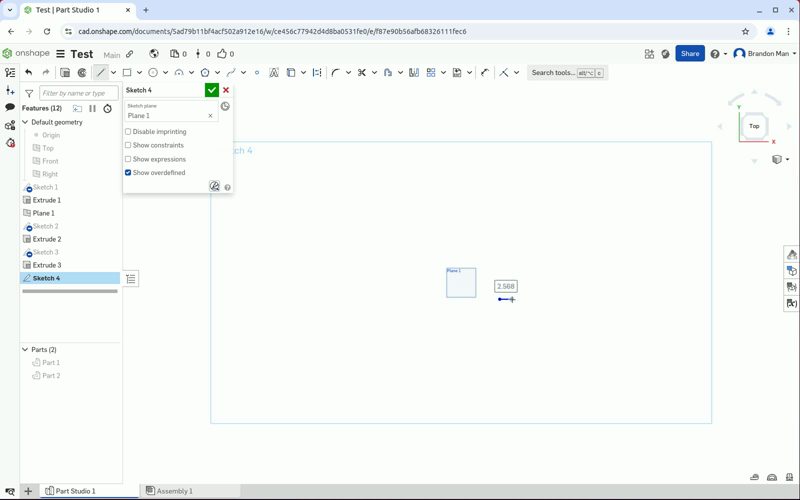
mouse_move(542, 299)
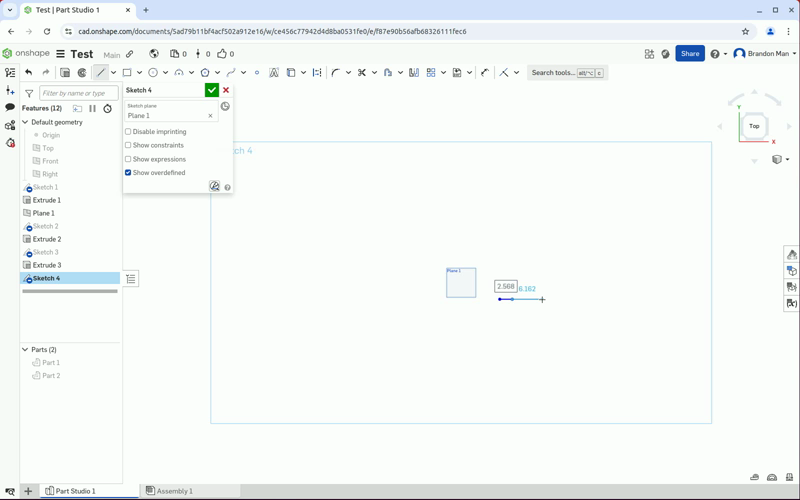
mouse_move(512, 264)
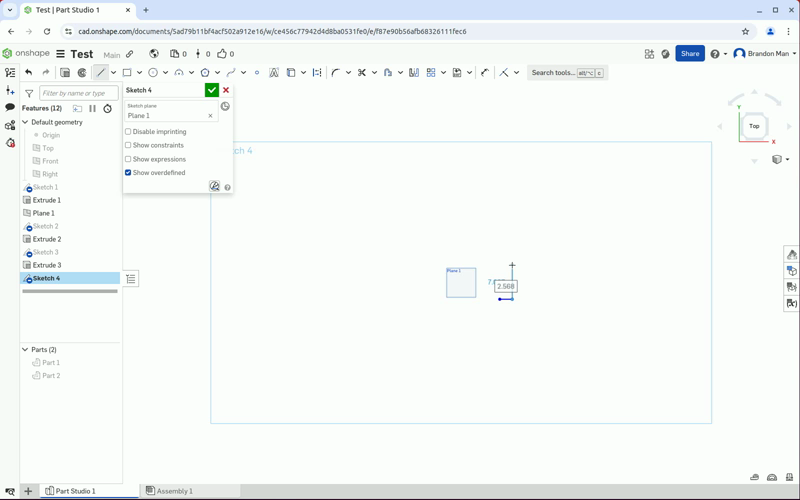
click(512, 264)
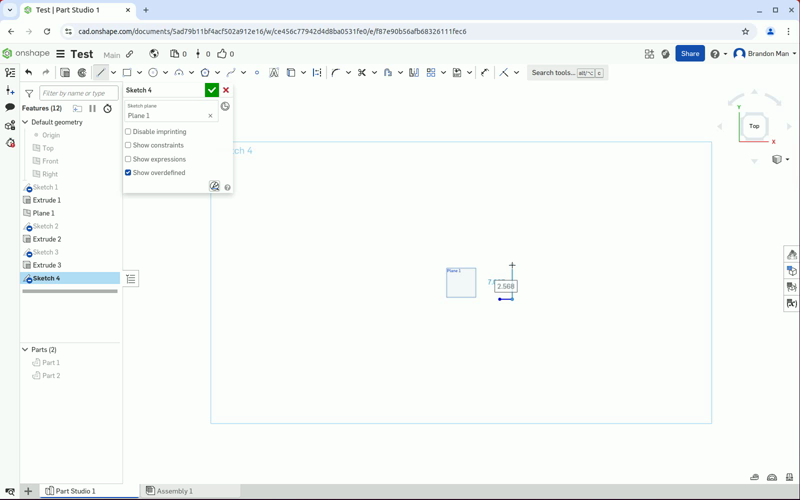
key_up(shift)
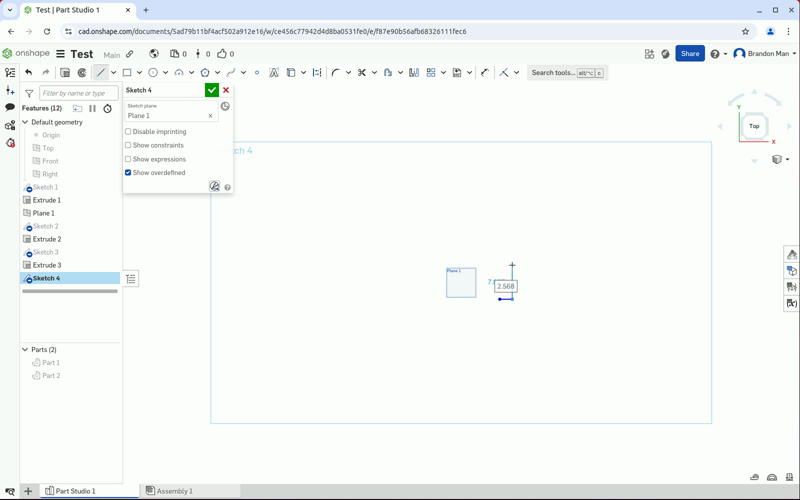
key_down(shift)
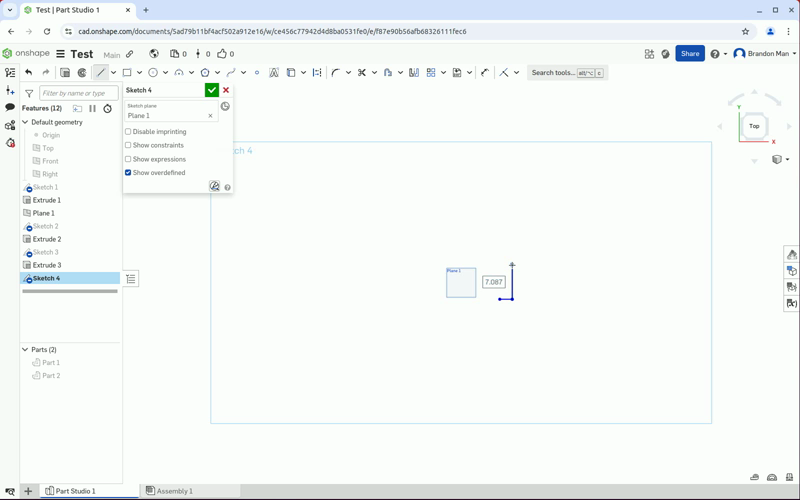
mouse_move(542, 264)
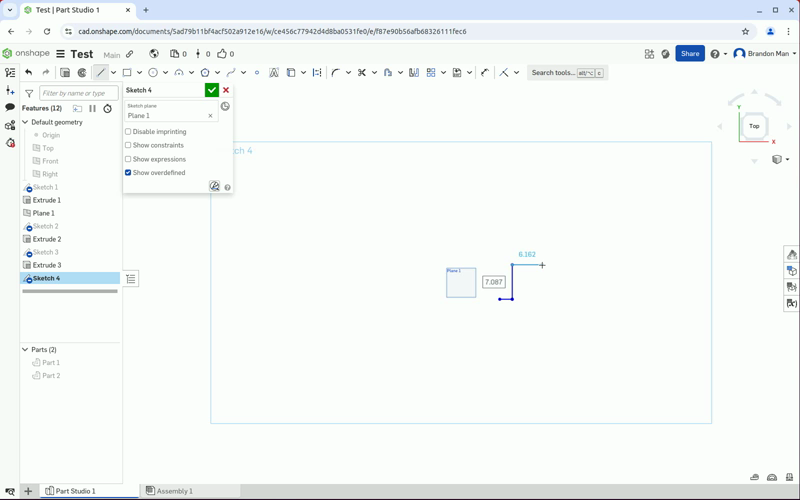
mouse_move(499, 264)
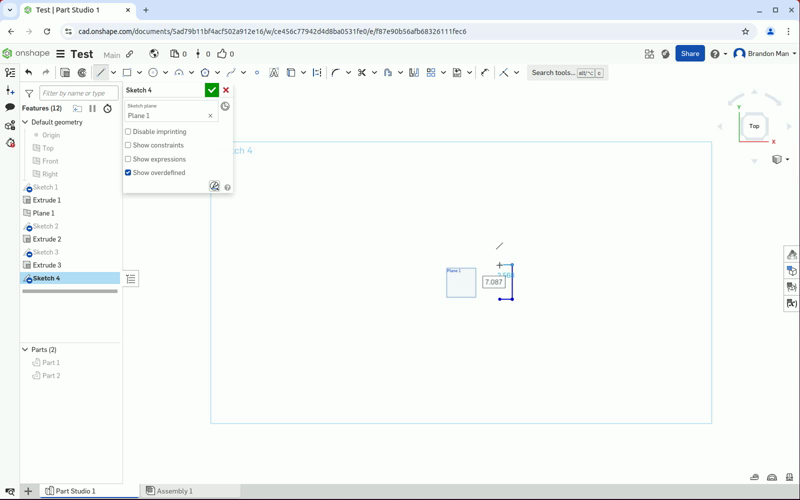
click(499, 264)
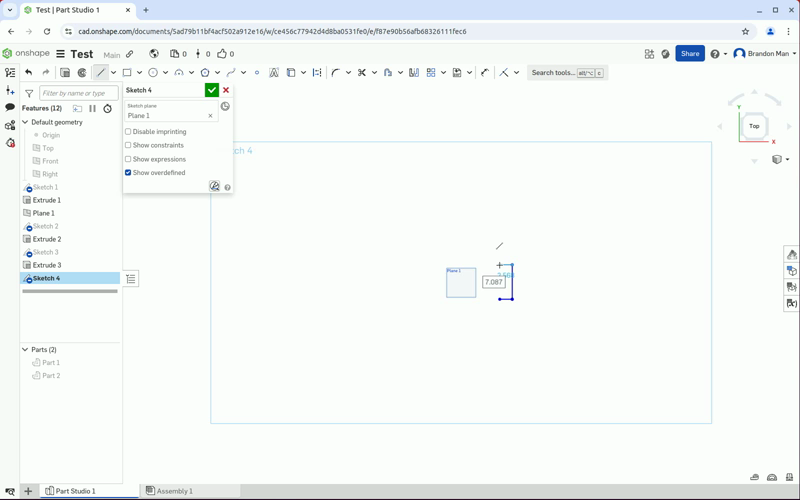
key_up(shift)
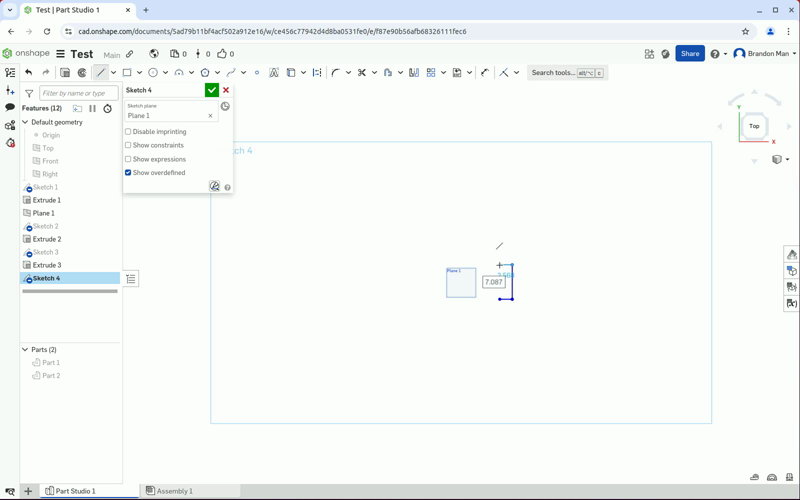
key(esc)
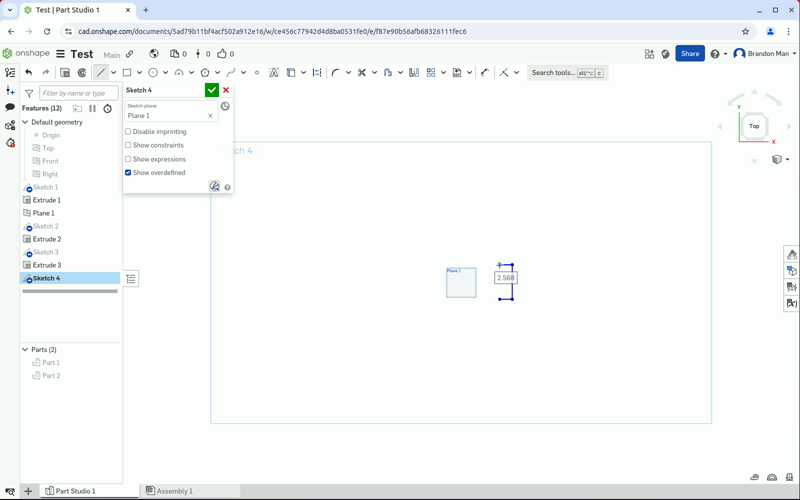
key(a)
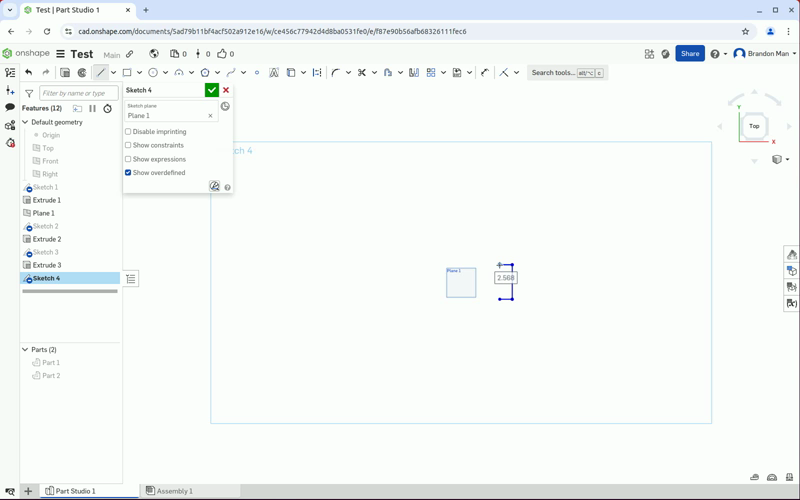
mouse_move(499, 264)
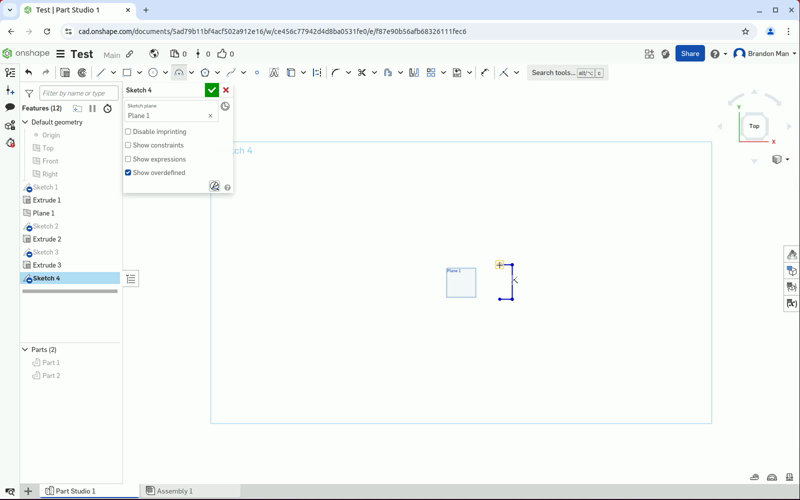
click(499, 264)
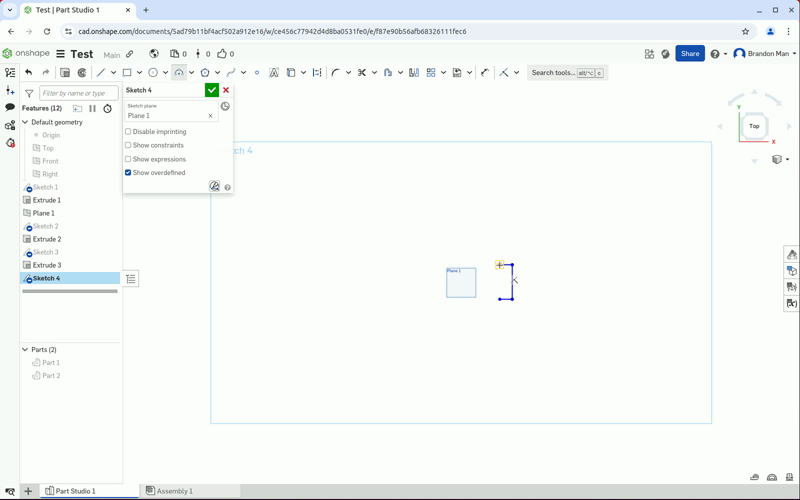
mouse_move(499, 299)
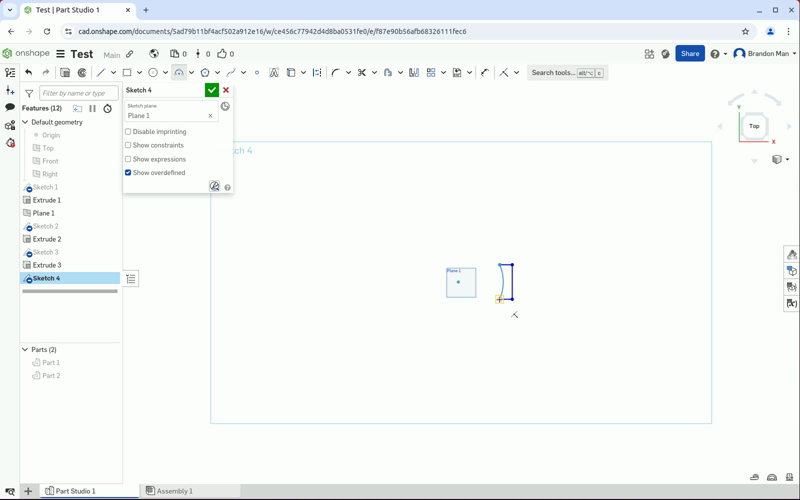
click(499, 299)
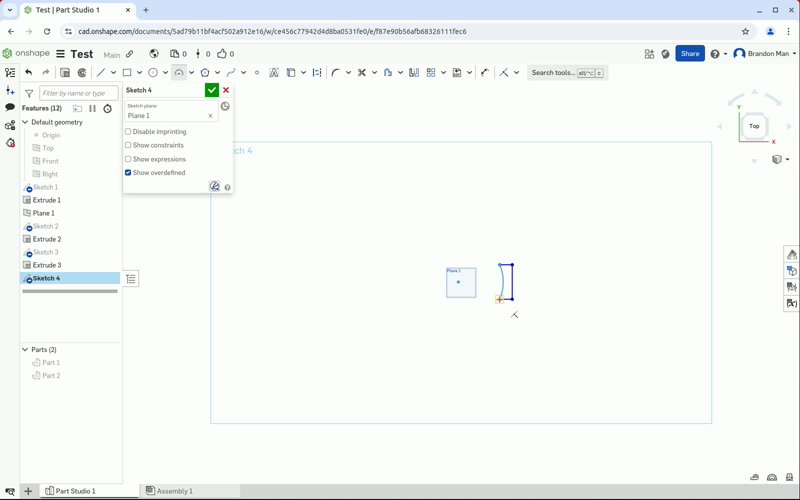
key_down(shift)
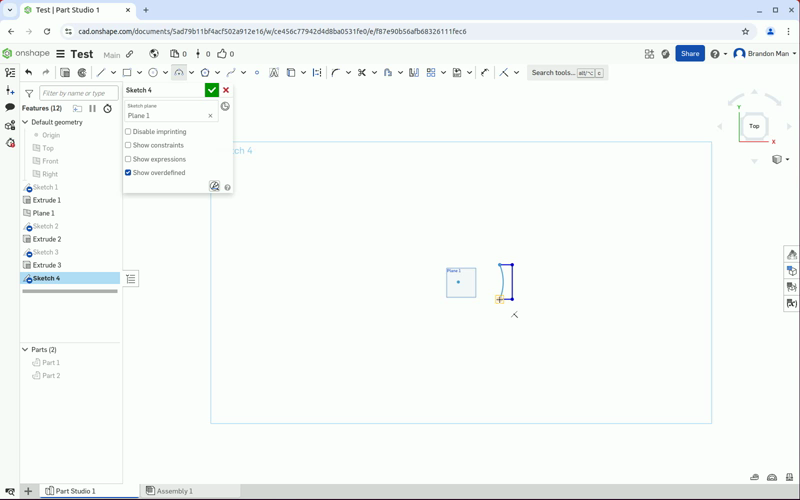
mouse_move(503, 282)
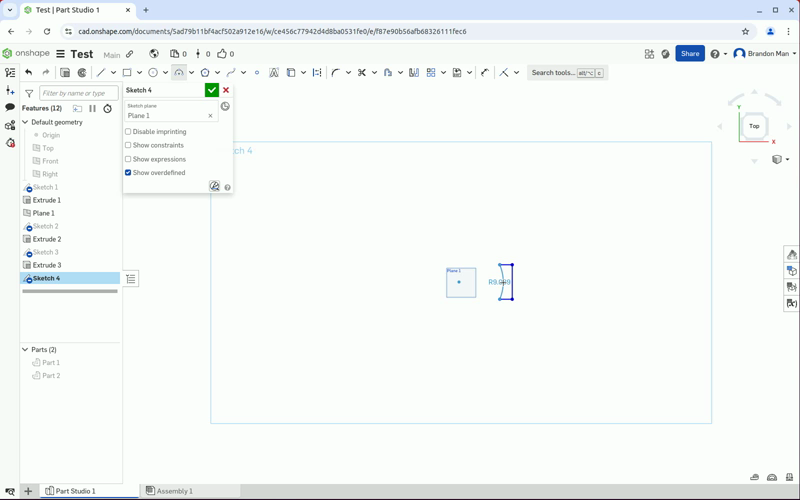
click(503, 282)
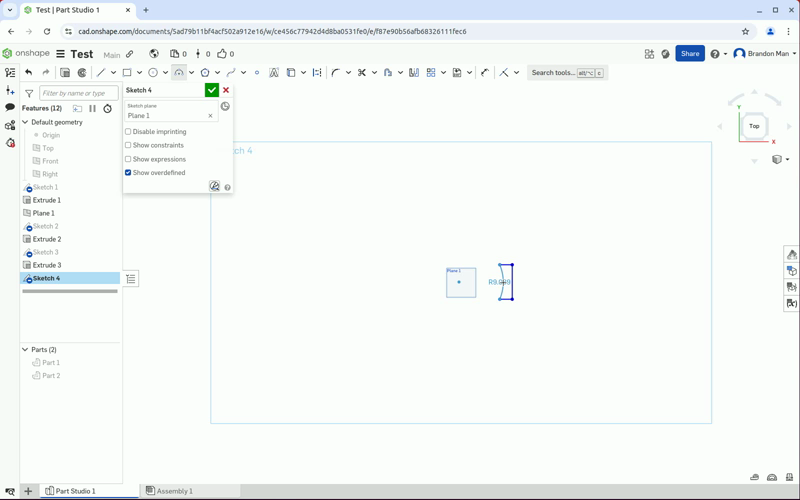
key_up(shift)
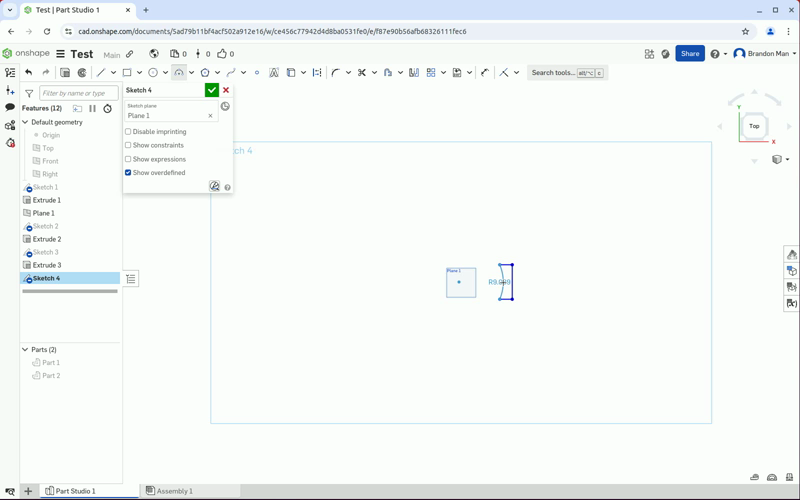
key(esc)
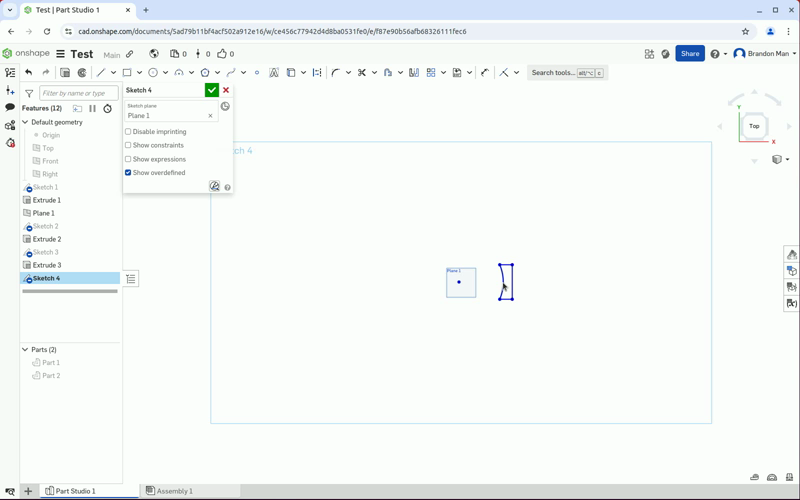
mouse_move(505, 268)
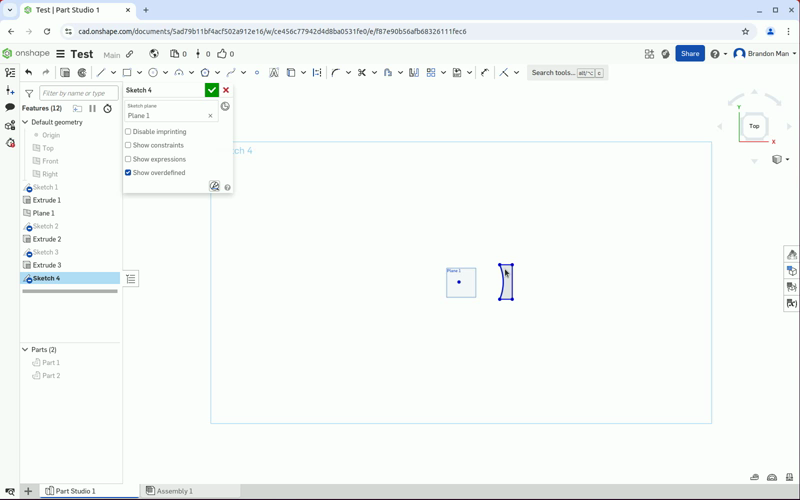
scroll(6)
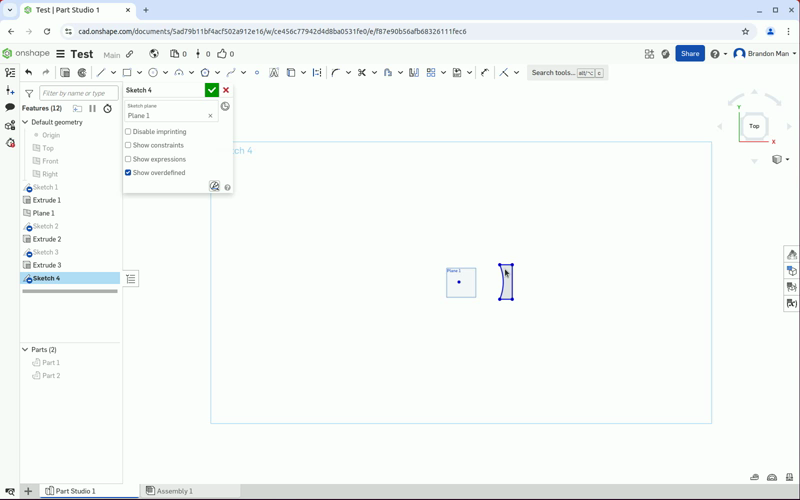
scroll(6)
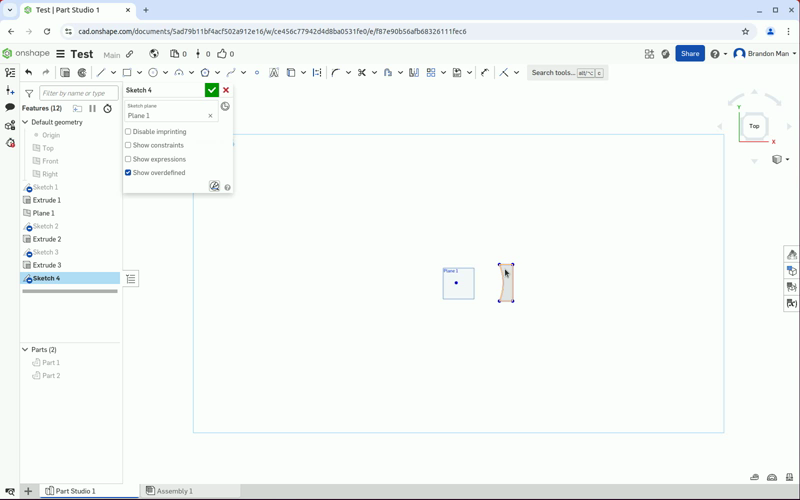
scroll(6)
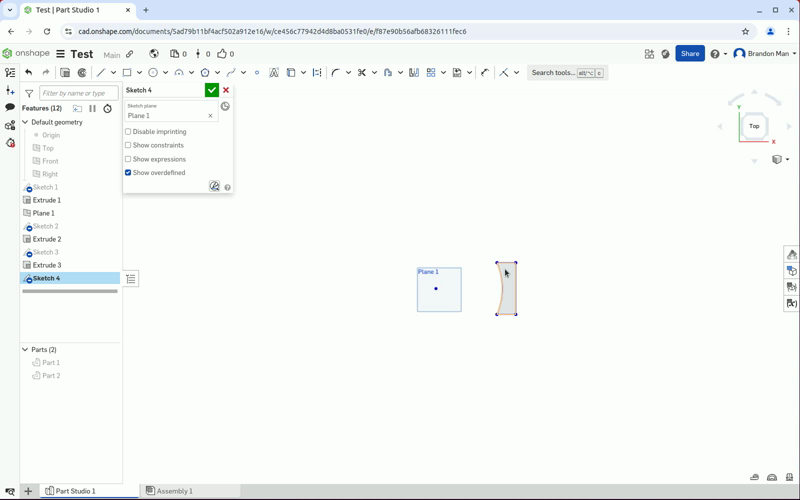
scroll(6)
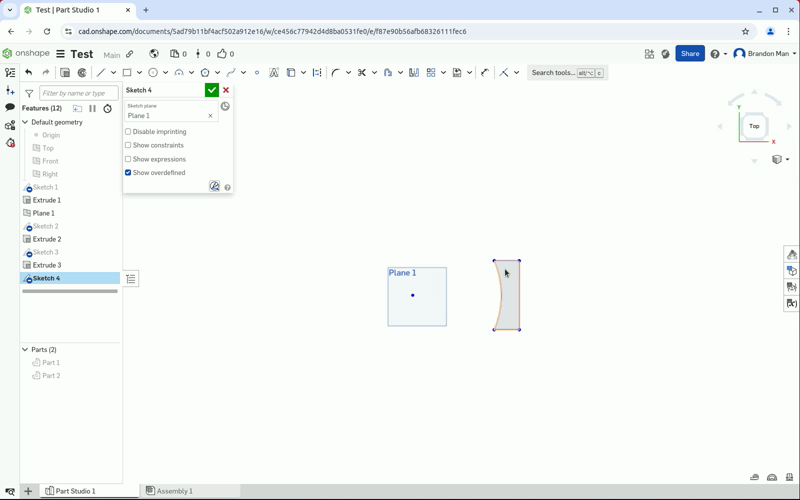
scroll(6)
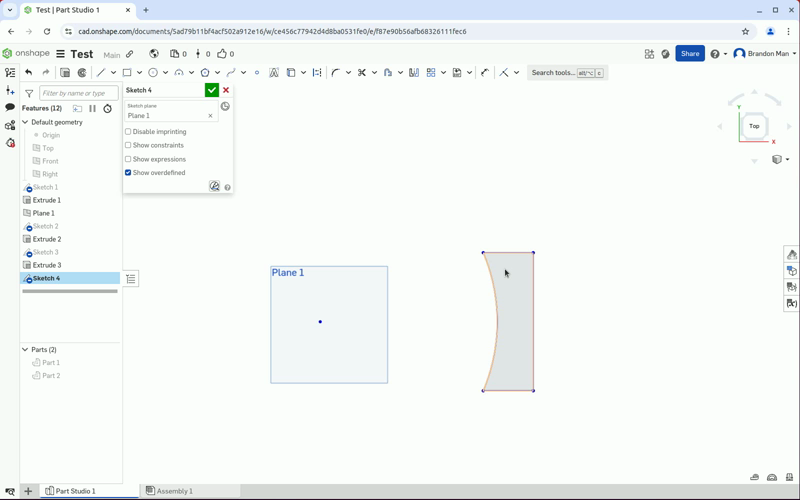
scroll(6)
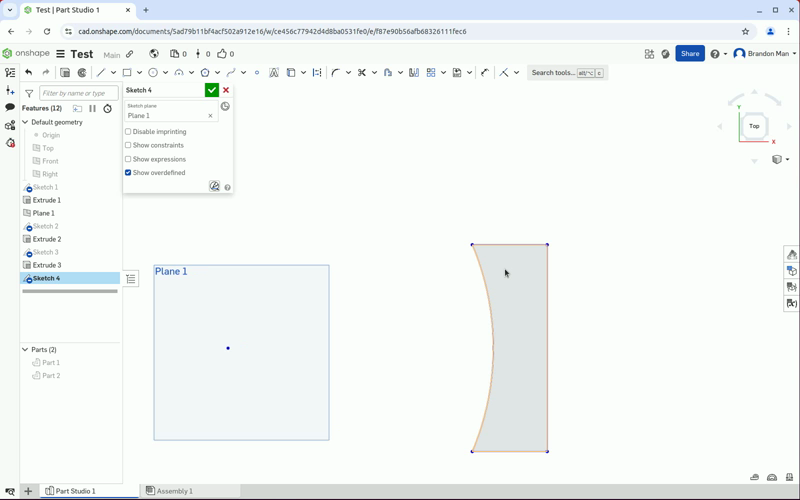
scroll(6)
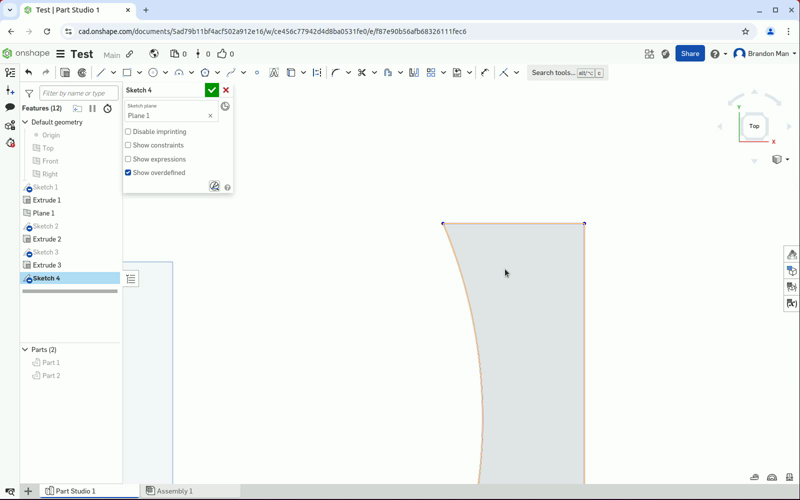
click(505, 268)
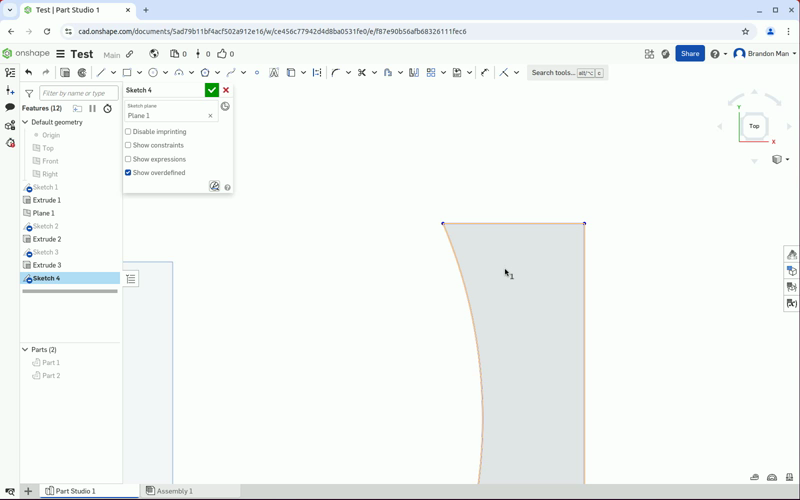
scroll(-6)
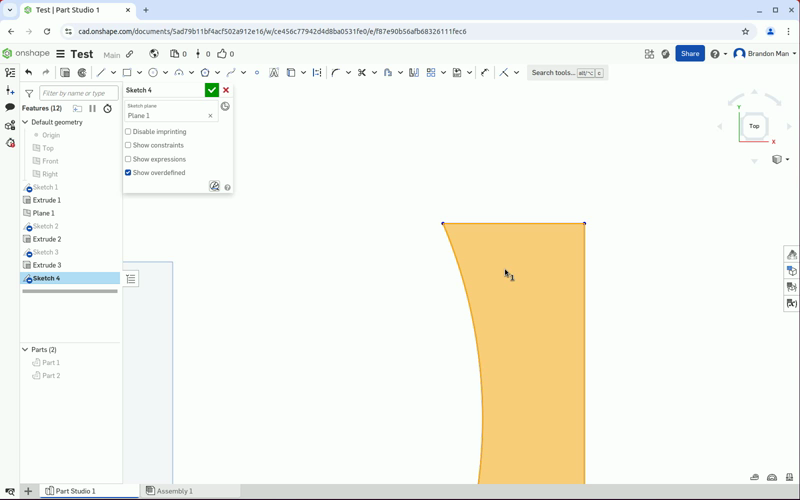
scroll(-6)
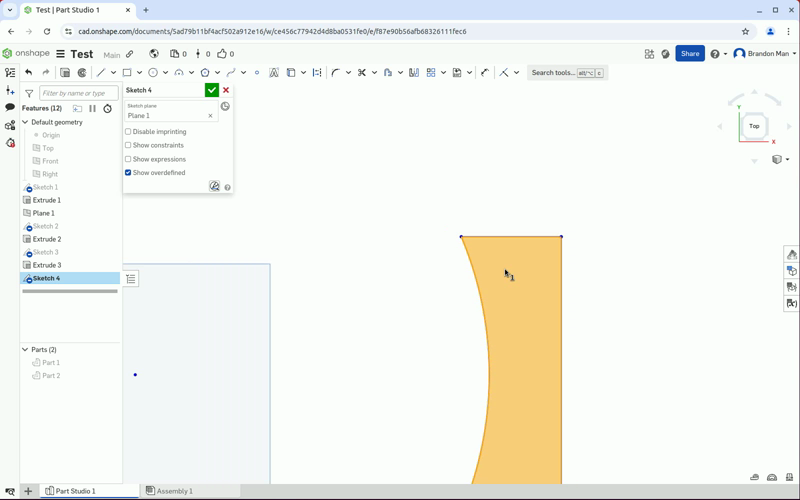
scroll(-6)
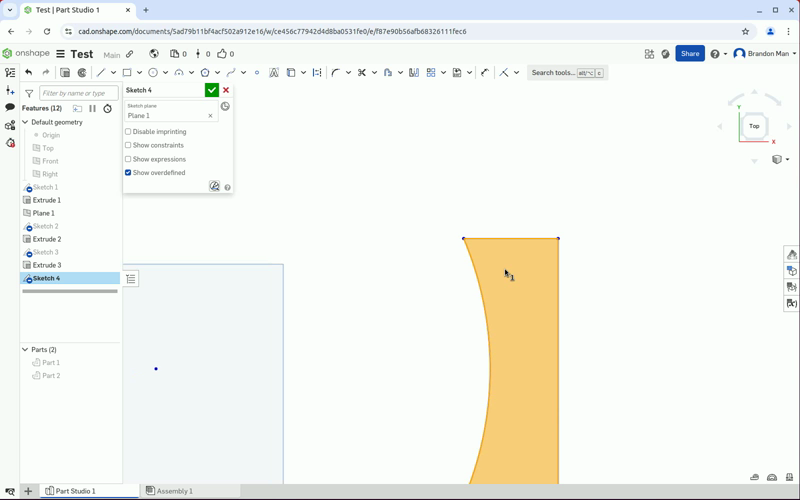
scroll(-6)
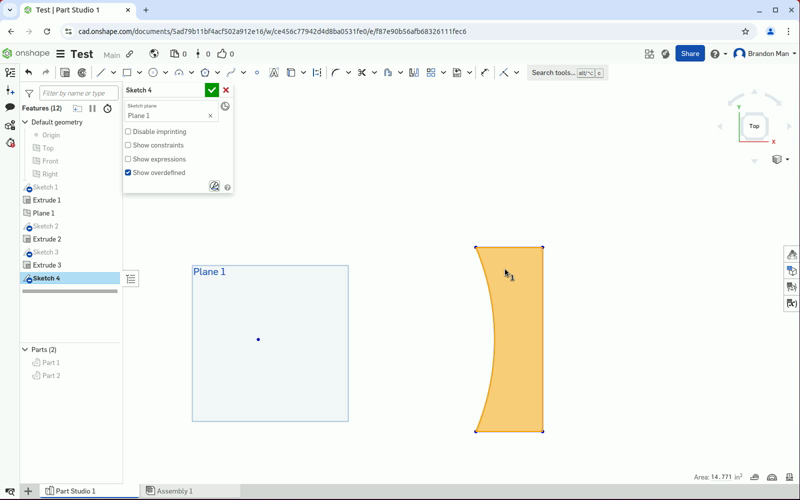
scroll(-6)
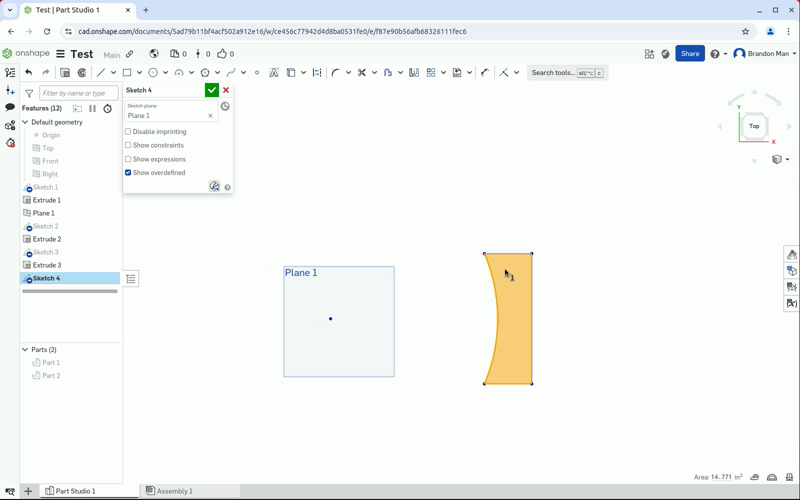
scroll(-6)
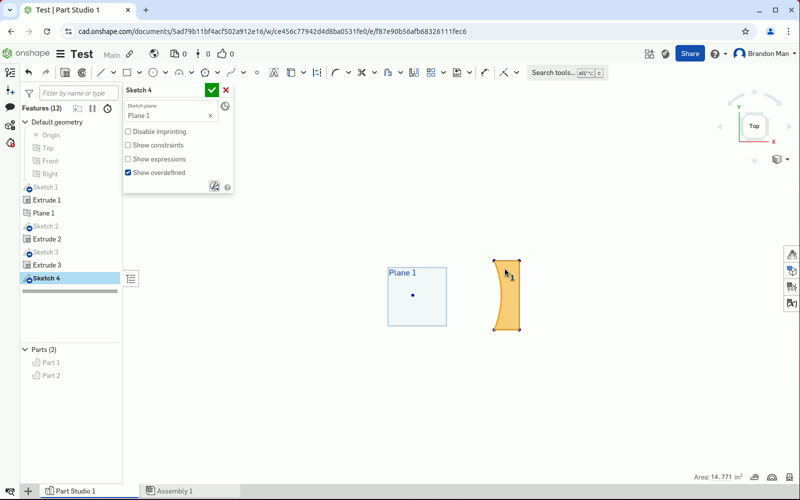
scroll(-6)
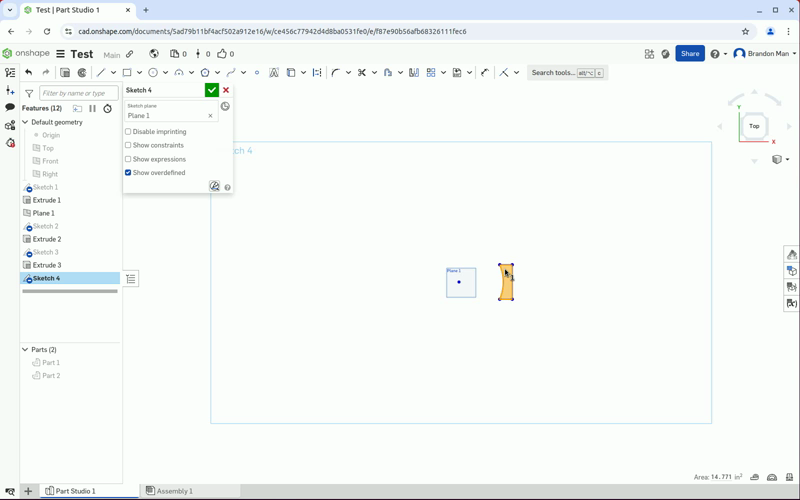
mouse_move(73, 352)
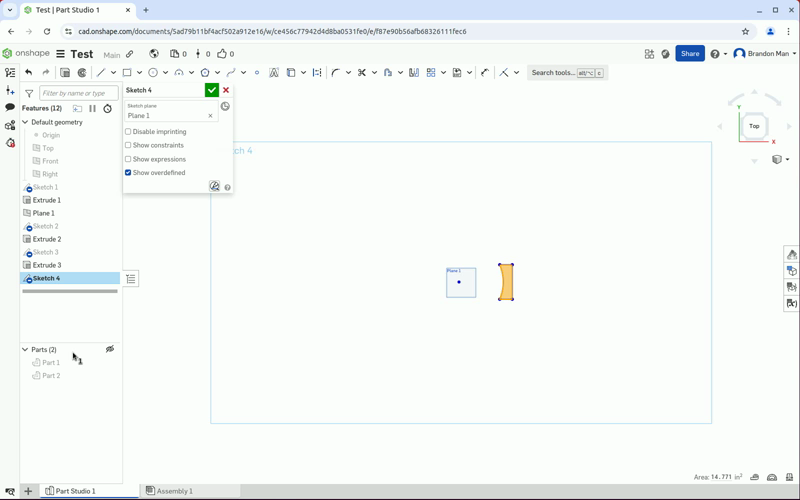
key(shift+y)
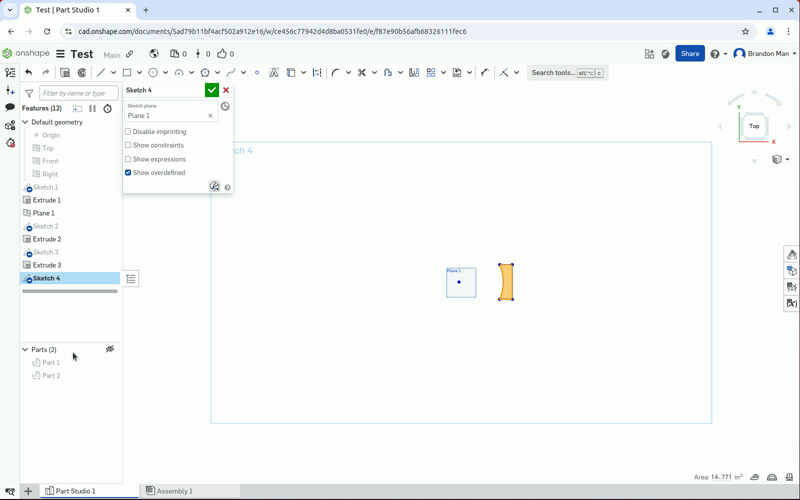
key(shift+e)
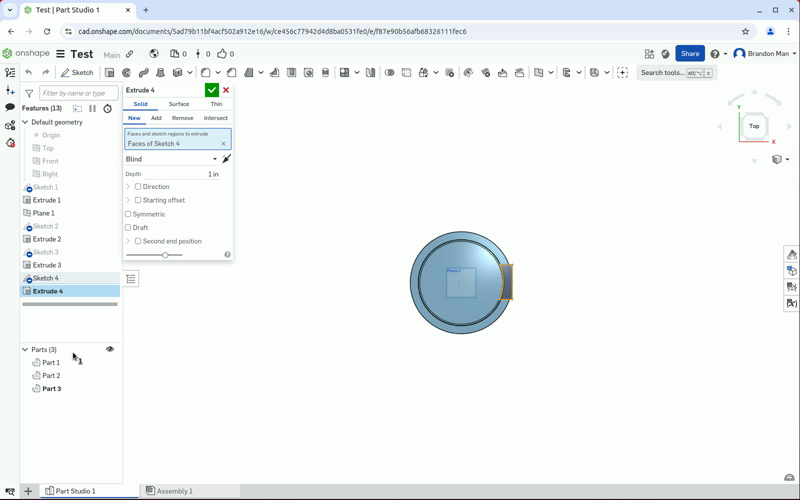
mouse_move(143, 106)
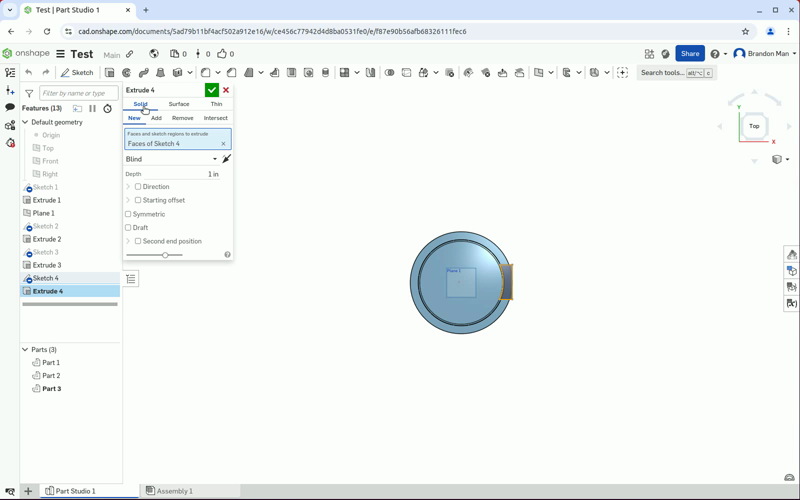
click(143, 106)
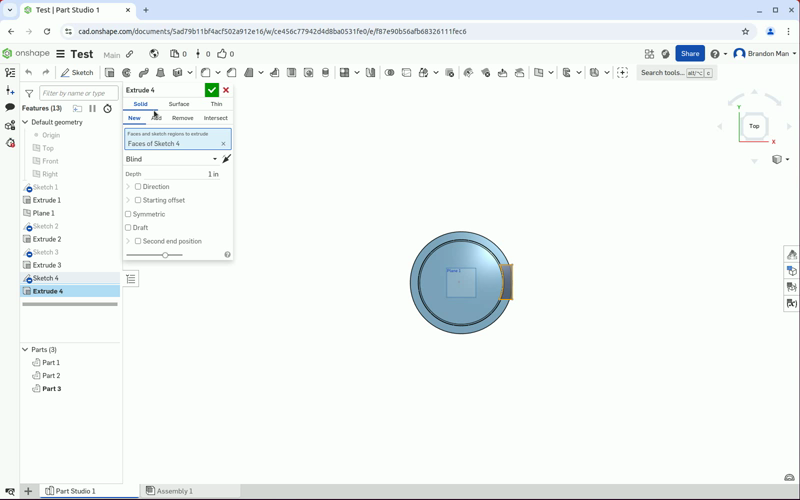
mouse_move(186, 120)
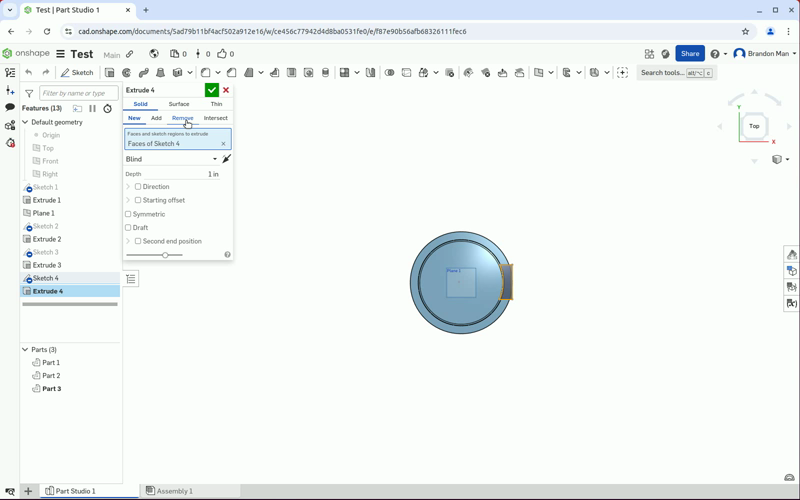
click(186, 120)
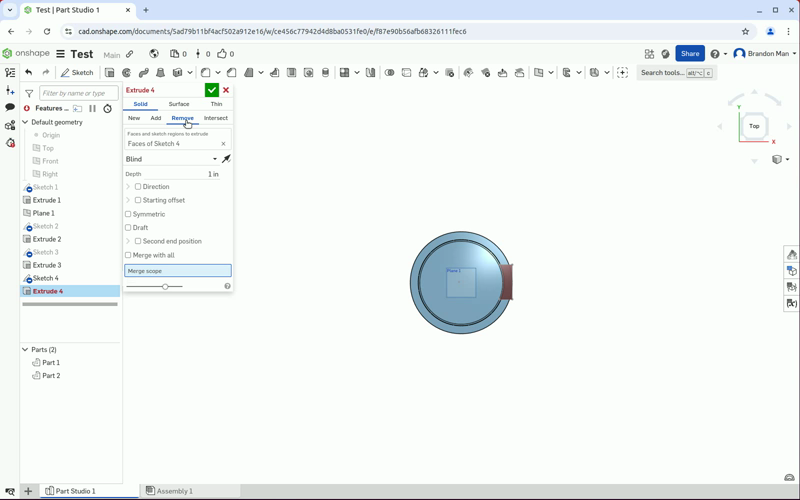
key(tab, 4)
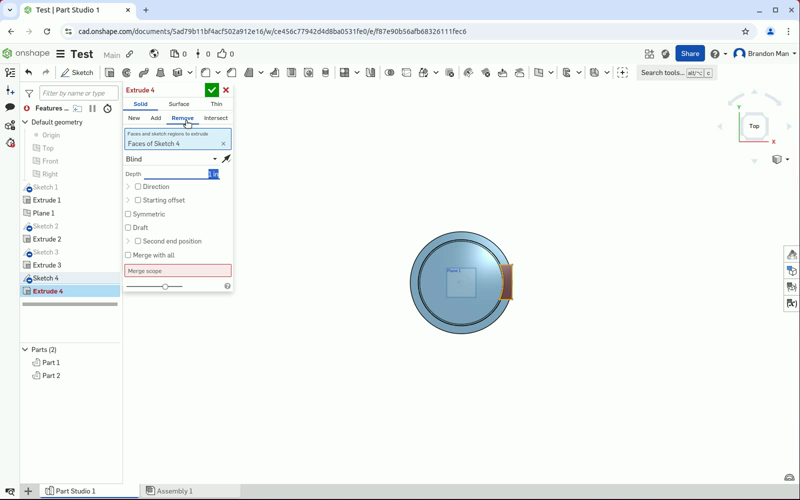
text(16.128)
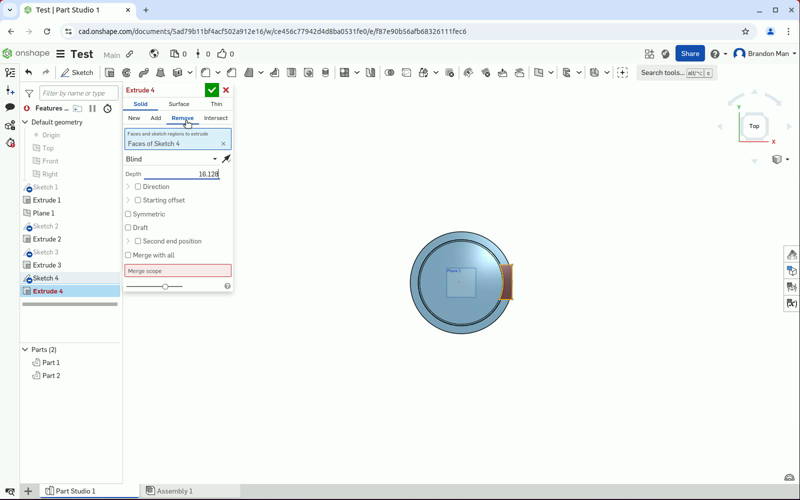
key(tab, 6)
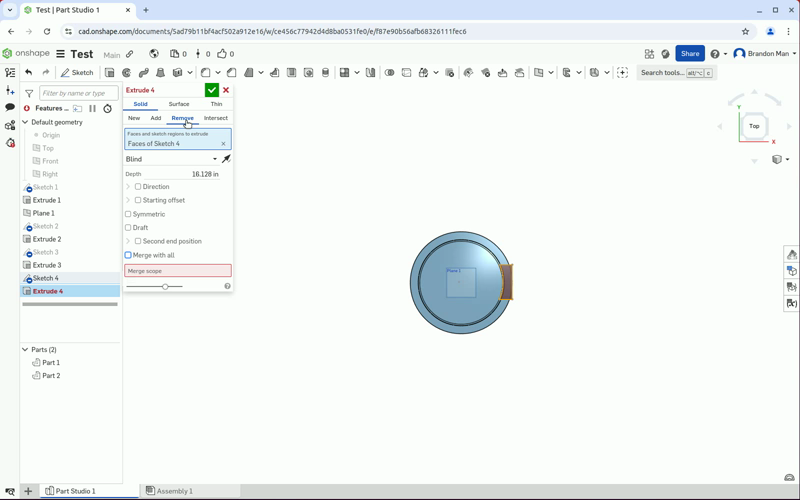
key(space)
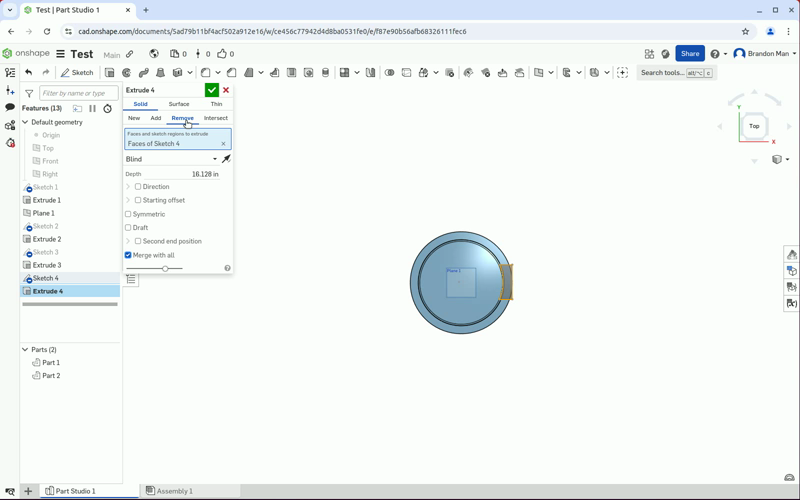
key(enter)
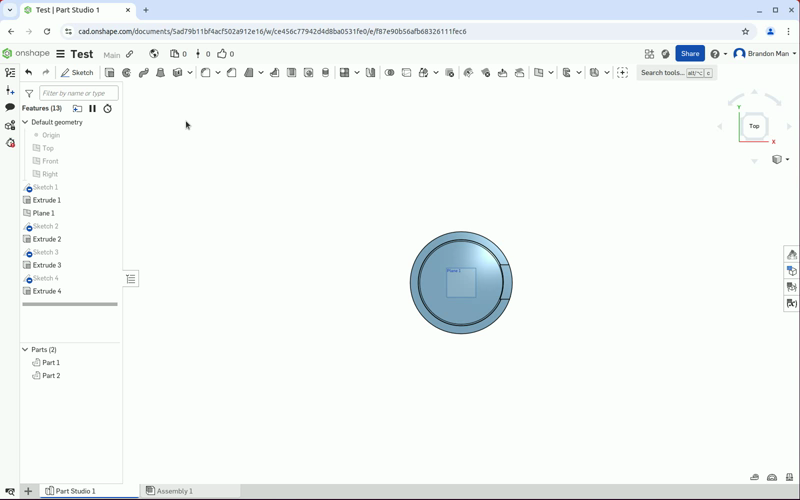
key(shift+h)
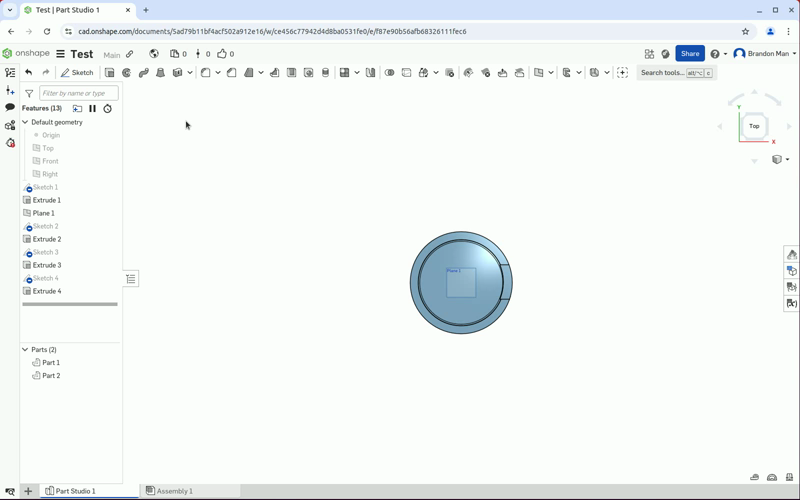
key(shift+h)
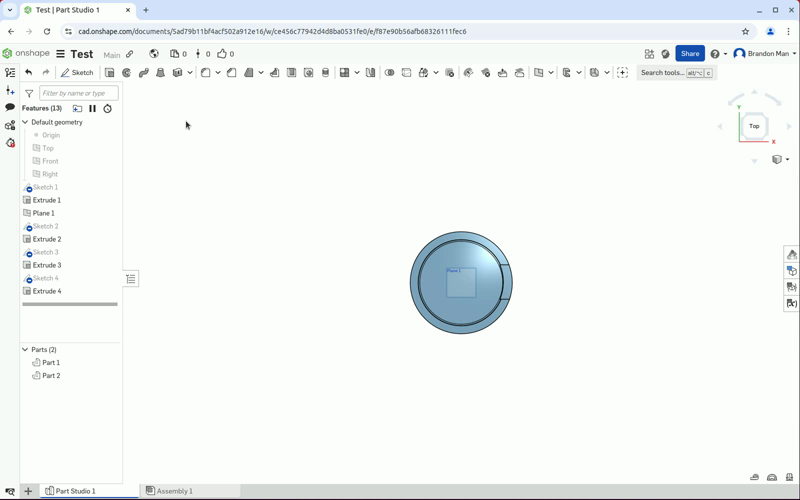
mouse_move(73, 189)
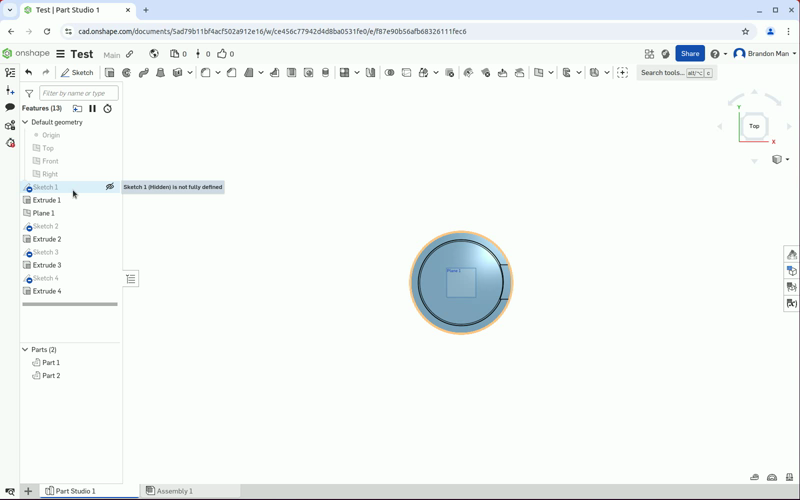
click(73, 189)
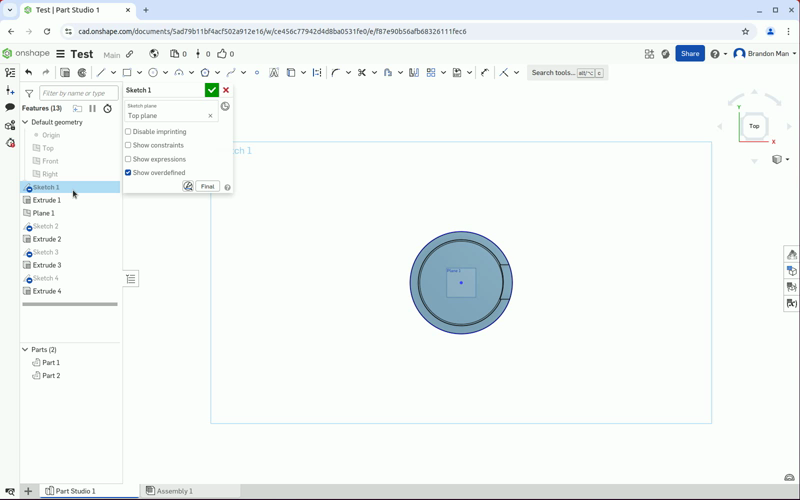
mouse_move(229, 92)
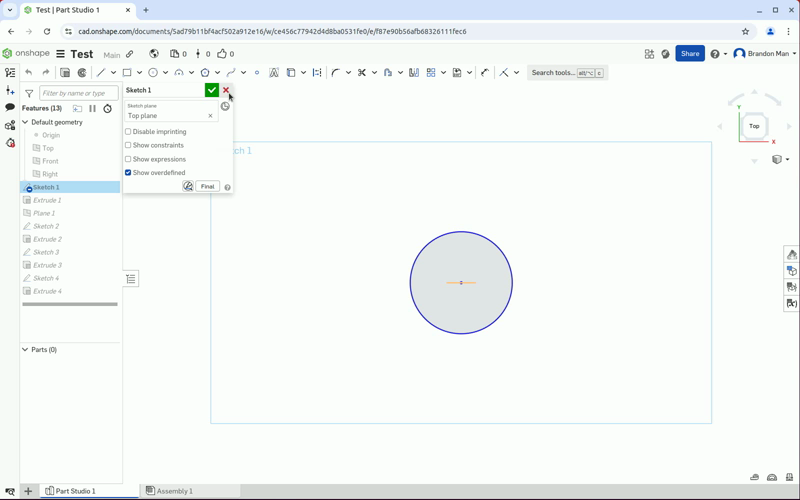
click(229, 92)
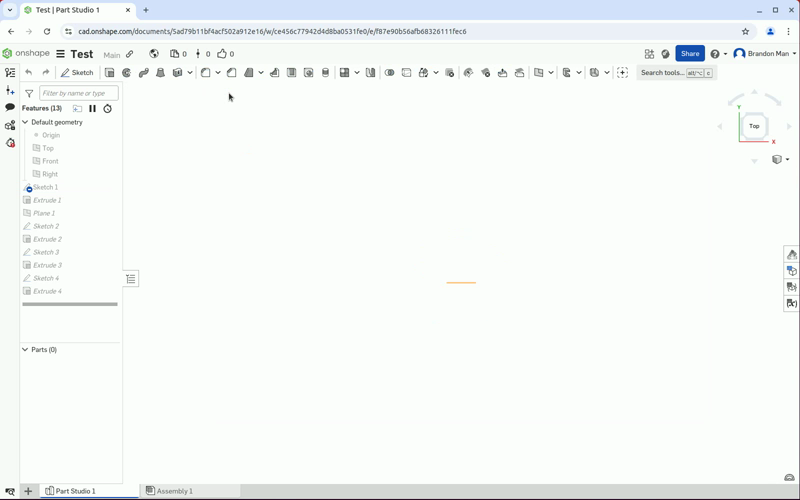
key(shift+s)
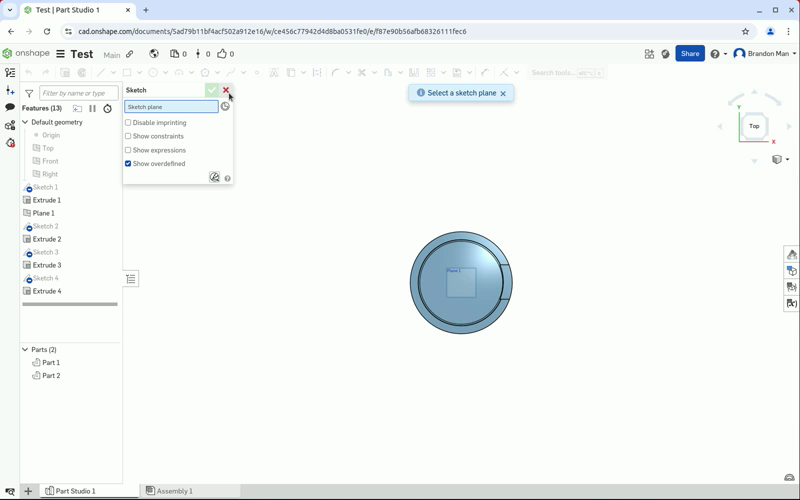
mouse_move(73, 215)
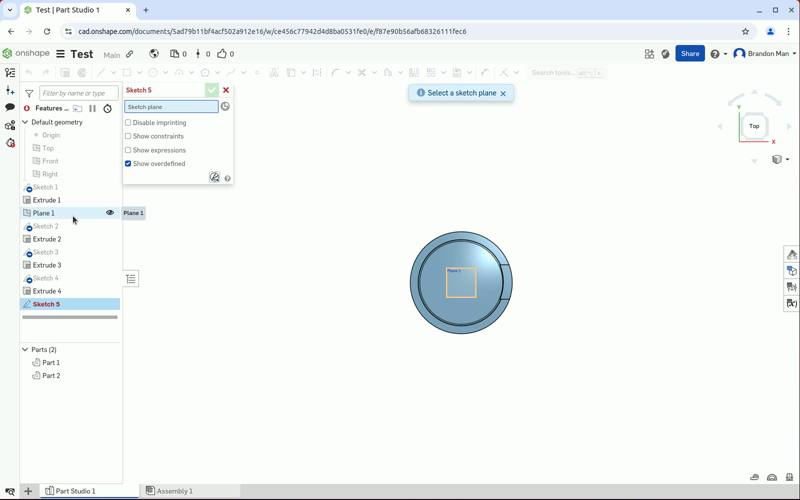
click(73, 215)
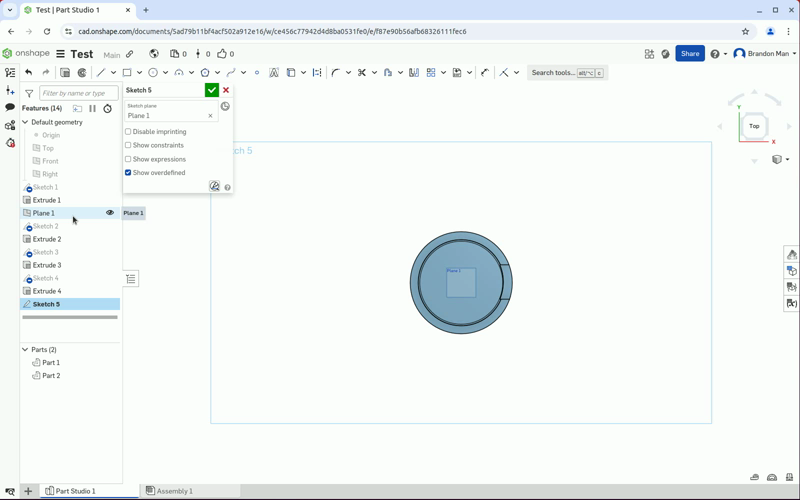
mouse_move(73, 352)
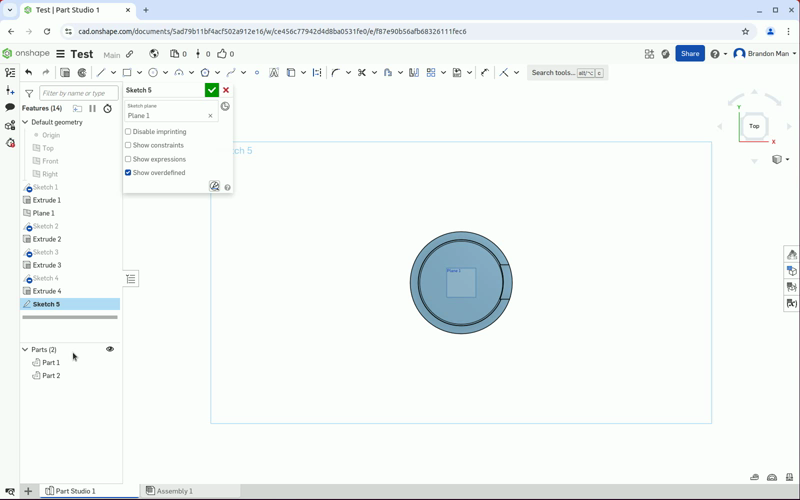
key(y)
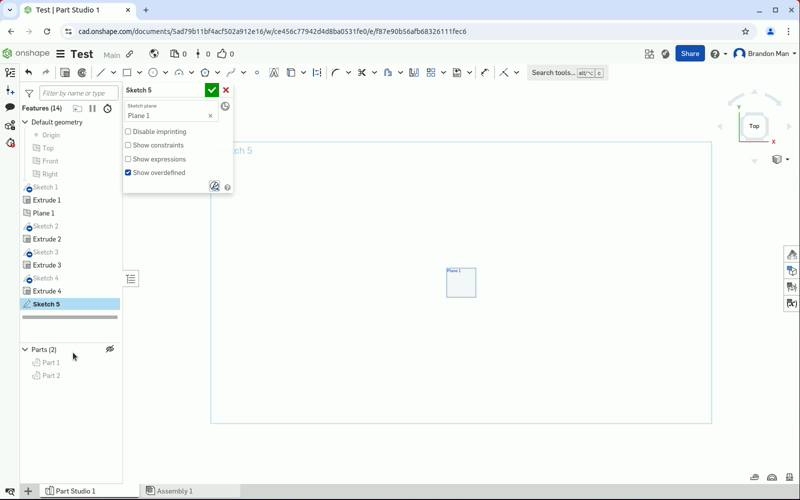
key(l)
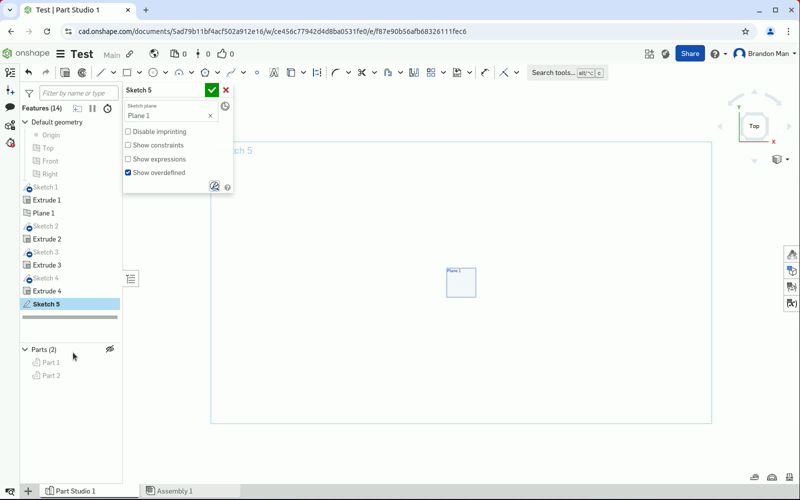
key_down(shift)
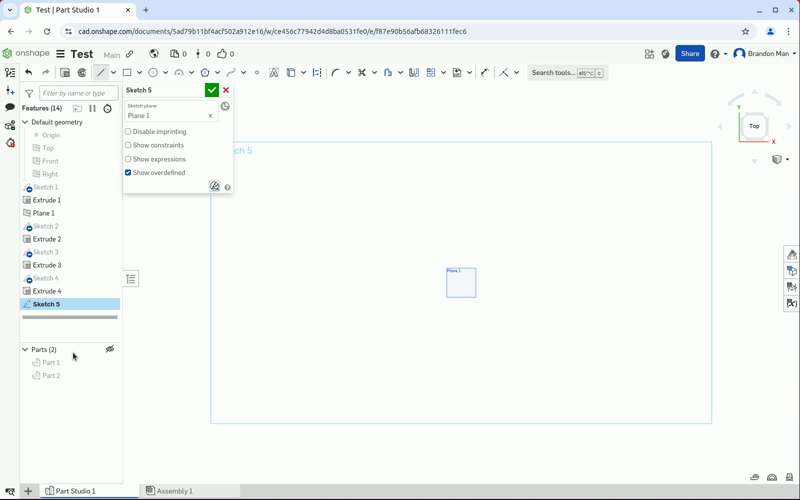
mouse_move(477, 299)
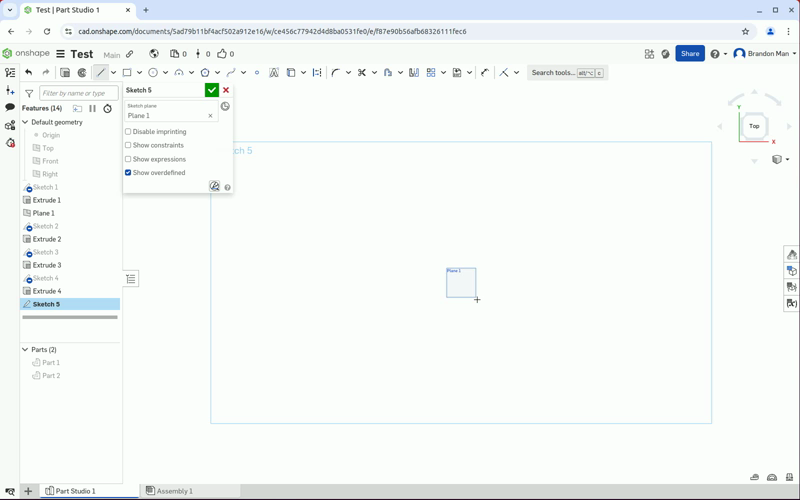
click(477, 299)
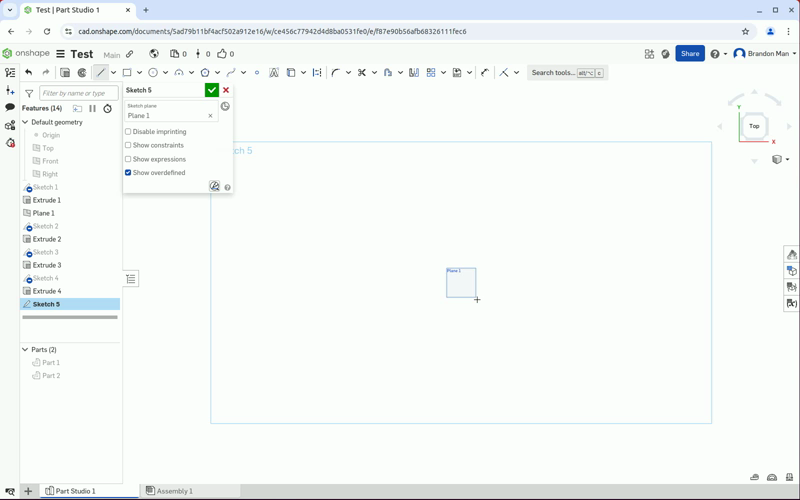
key_up(shift)
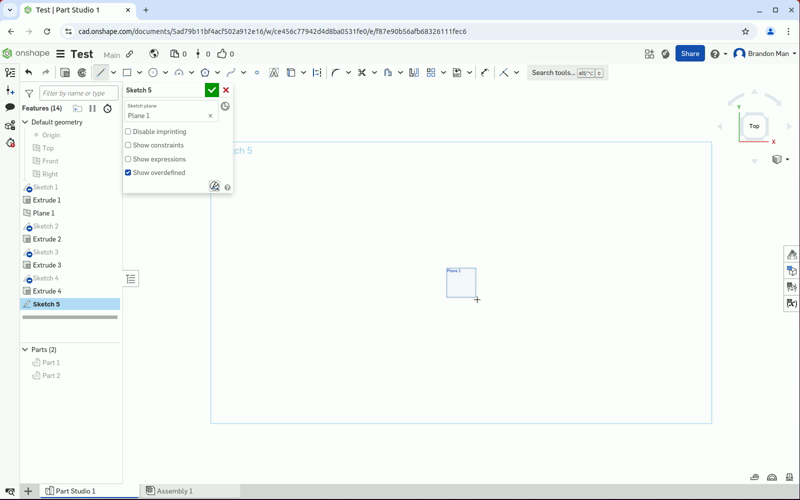
key_down(shift)
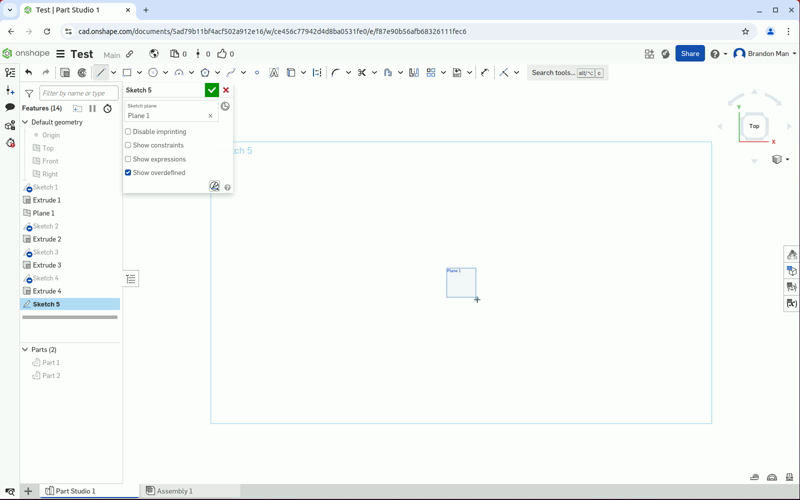
mouse_move(507, 299)
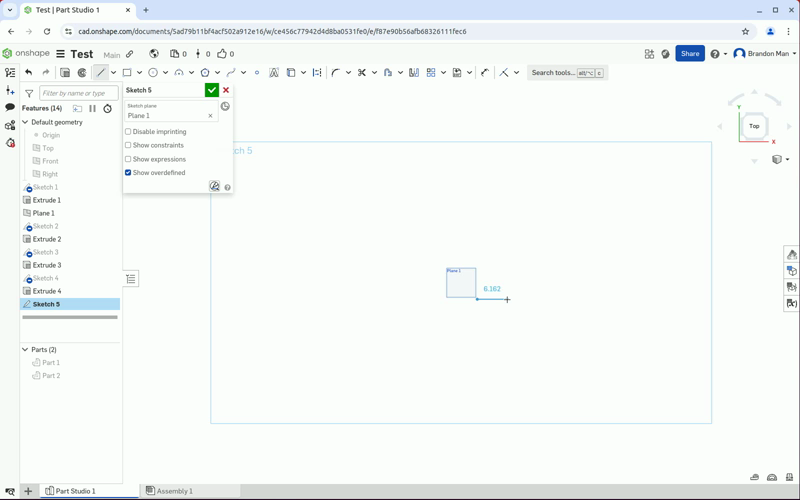
mouse_move(499, 299)
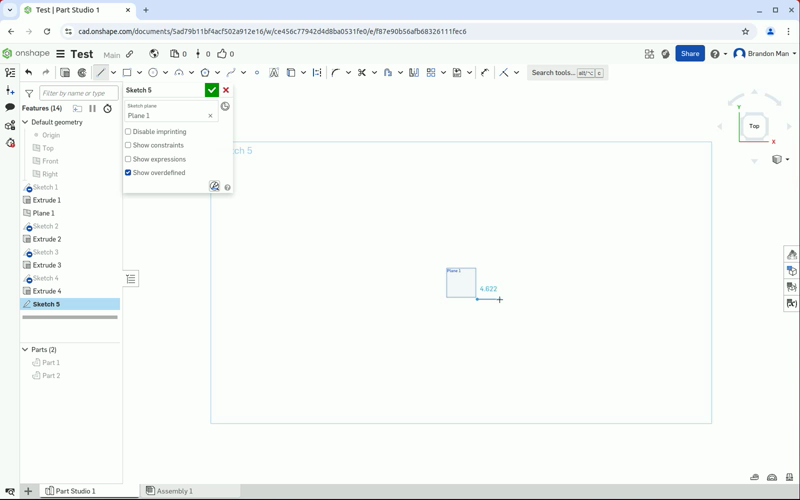
click(499, 299)
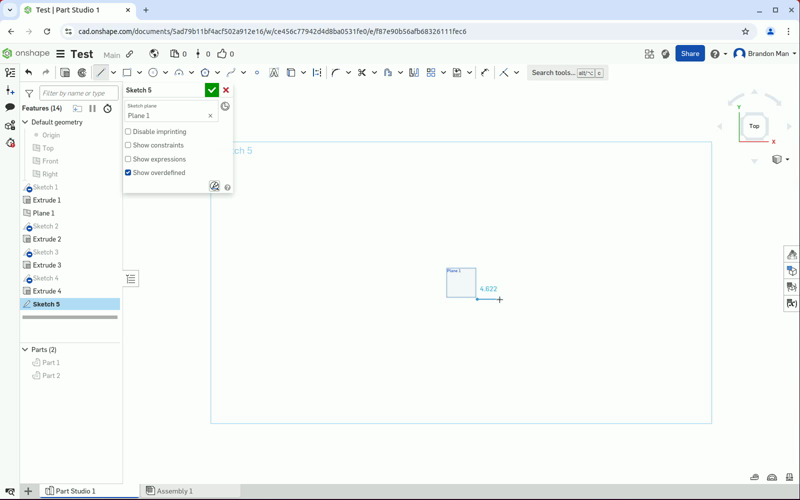
key_up(shift)
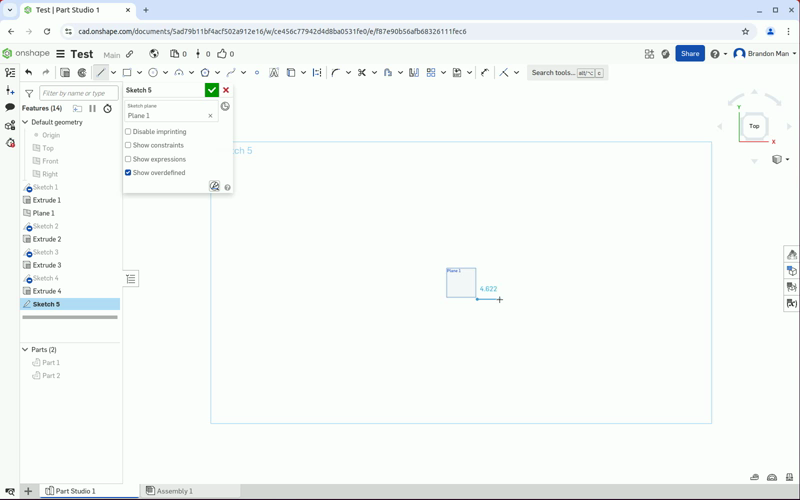
key(esc)
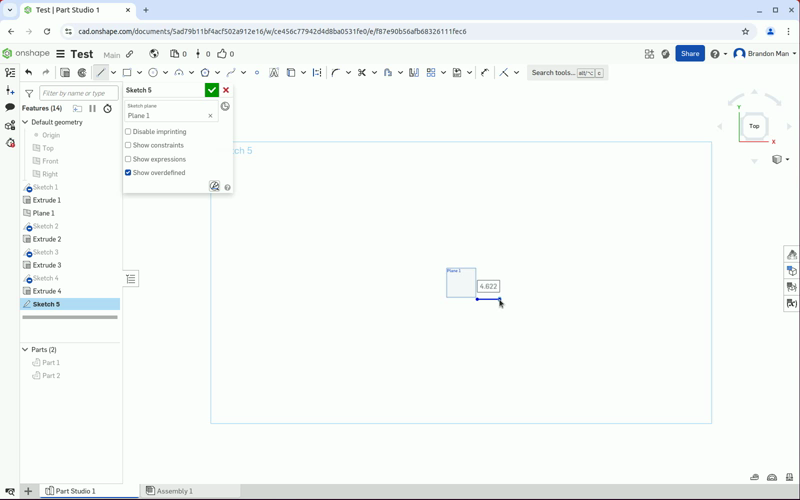
key(a)
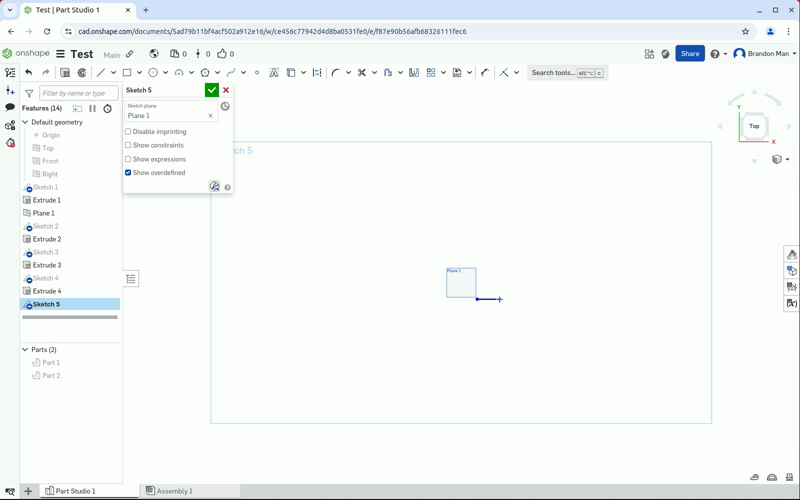
mouse_move(499, 299)
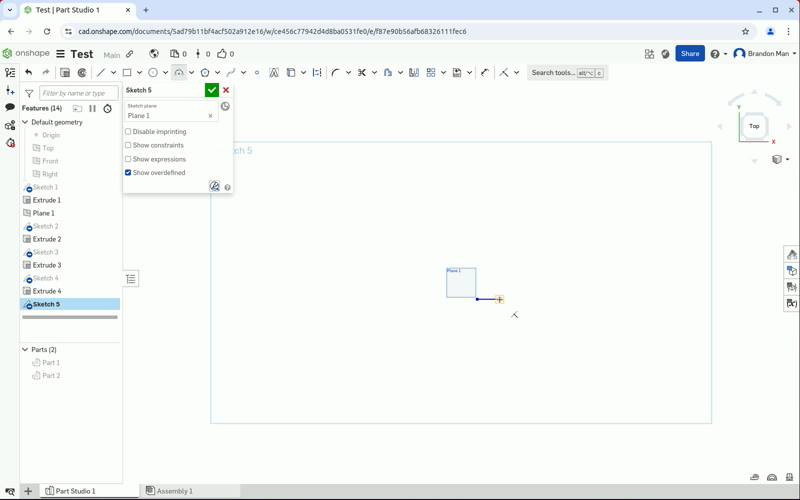
click(499, 299)
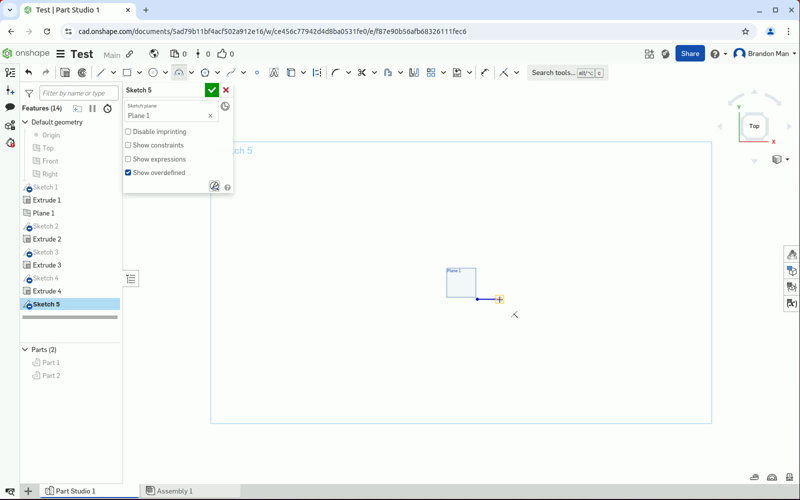
key_down(shift)
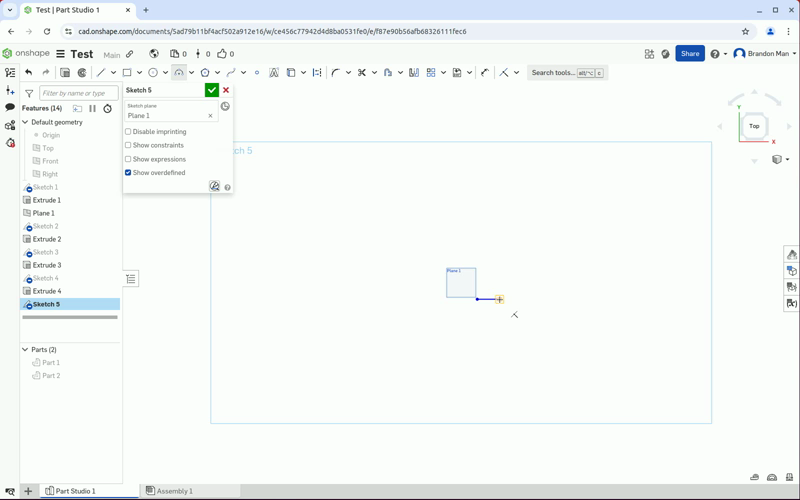
mouse_move(499, 264)
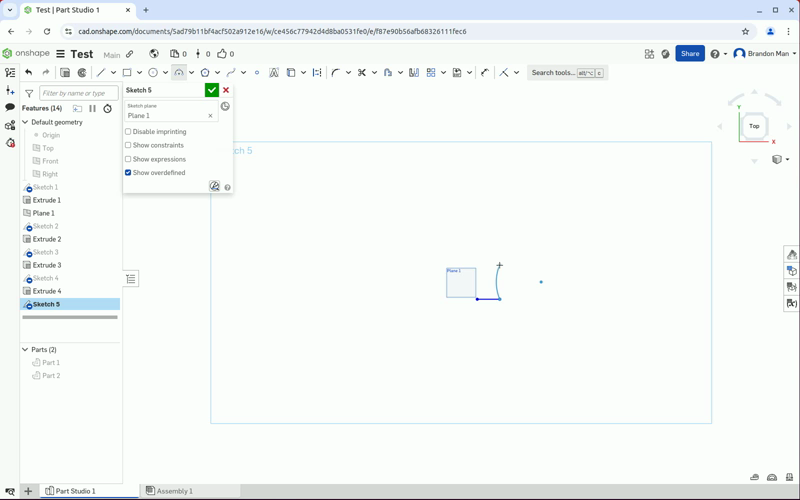
click(499, 264)
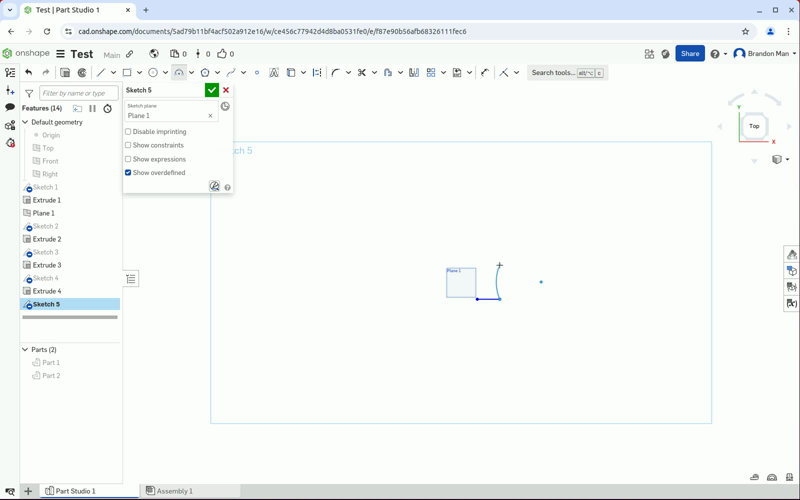
mouse_move(503, 282)
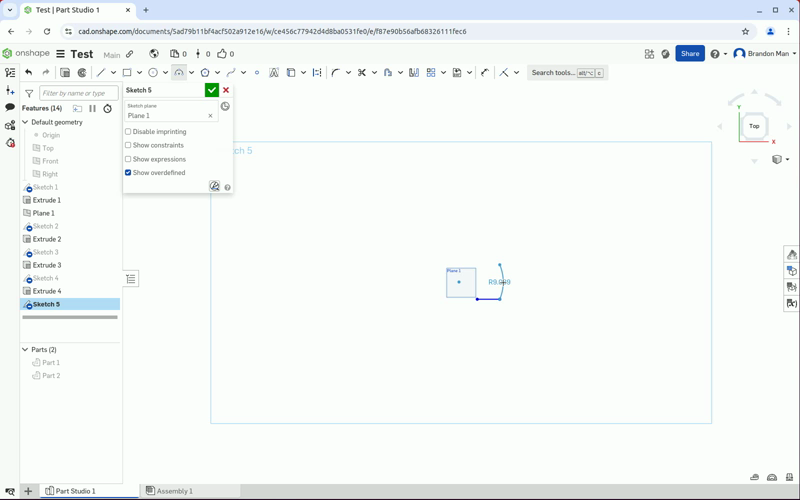
click(503, 282)
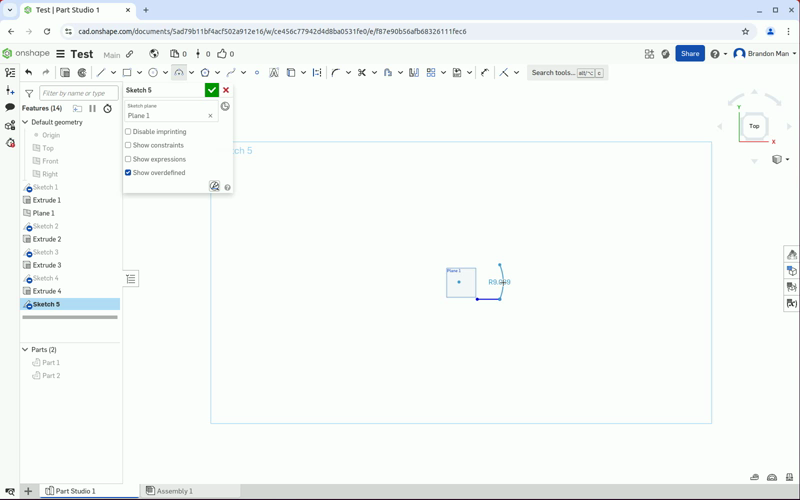
key_up(shift)
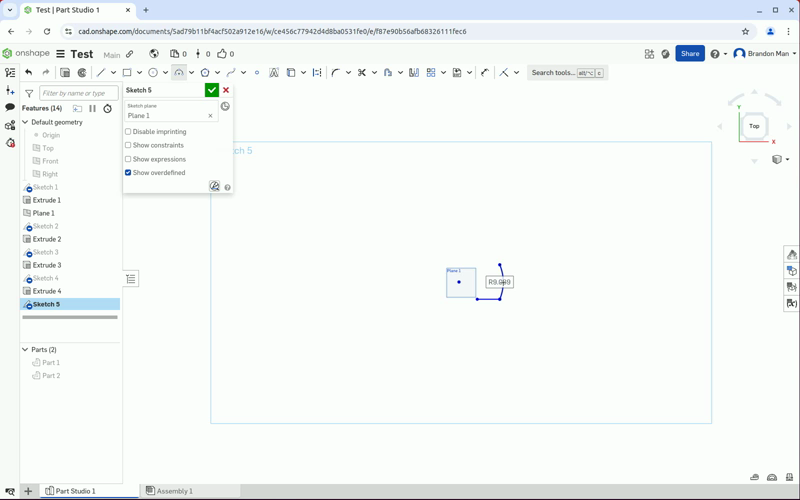
key(esc)
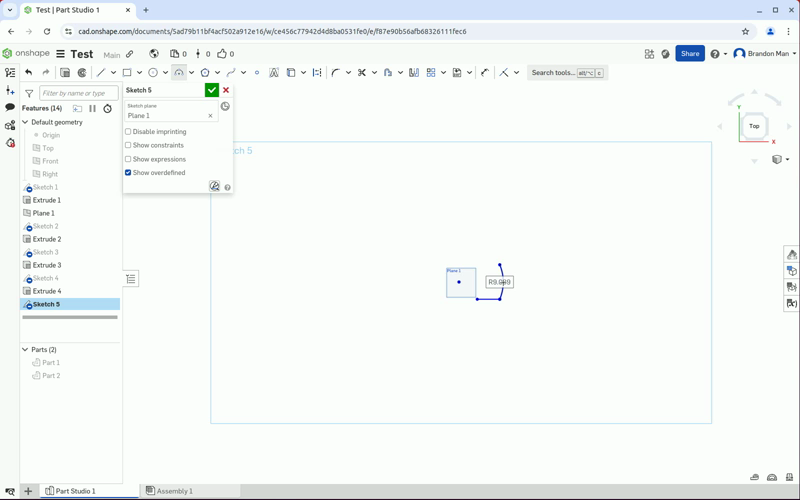
key(l)
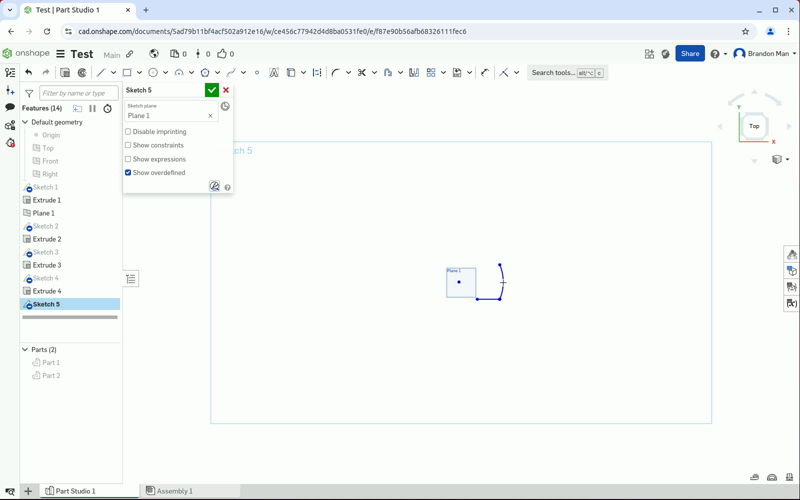
mouse_move(499, 264)
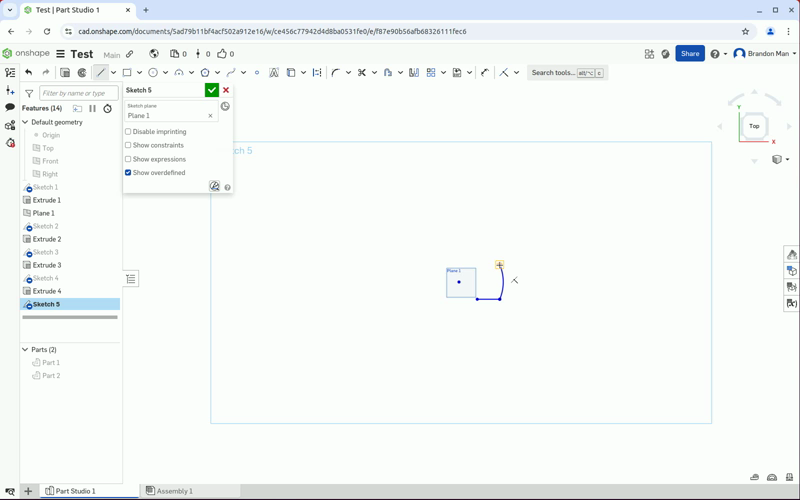
click(499, 264)
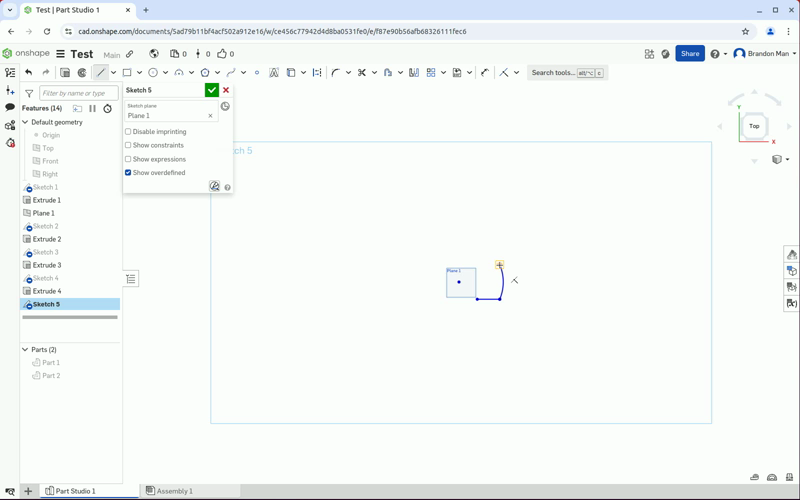
key_down(shift)
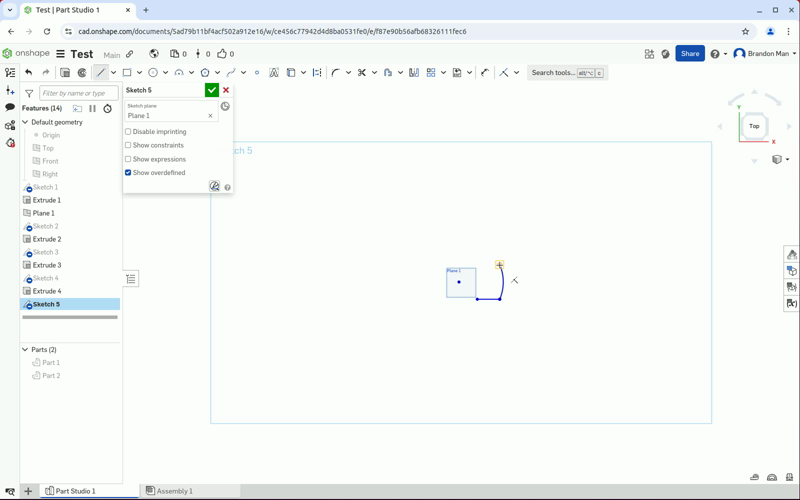
mouse_move(529, 264)
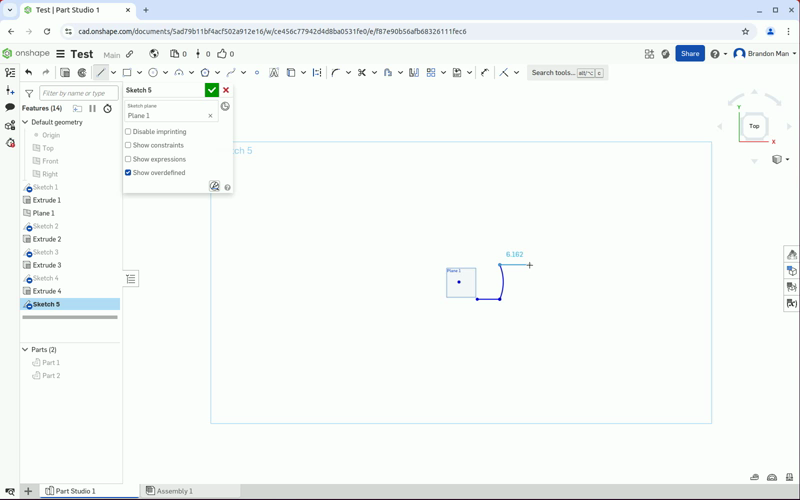
mouse_move(477, 264)
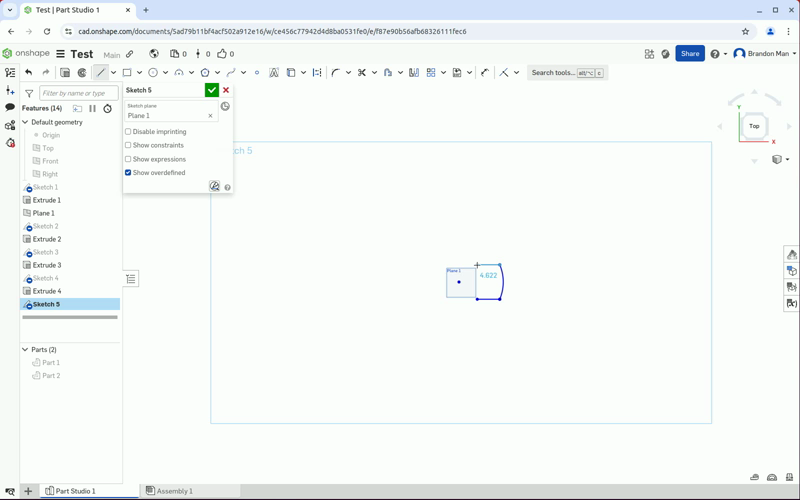
click(477, 264)
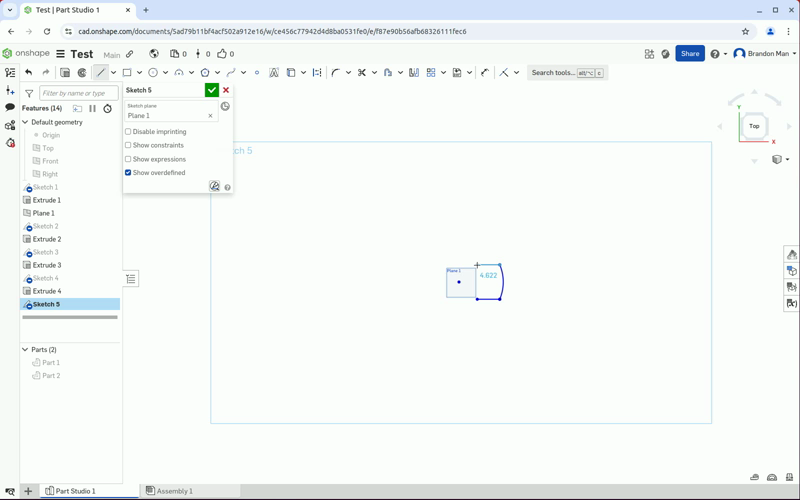
key_up(shift)
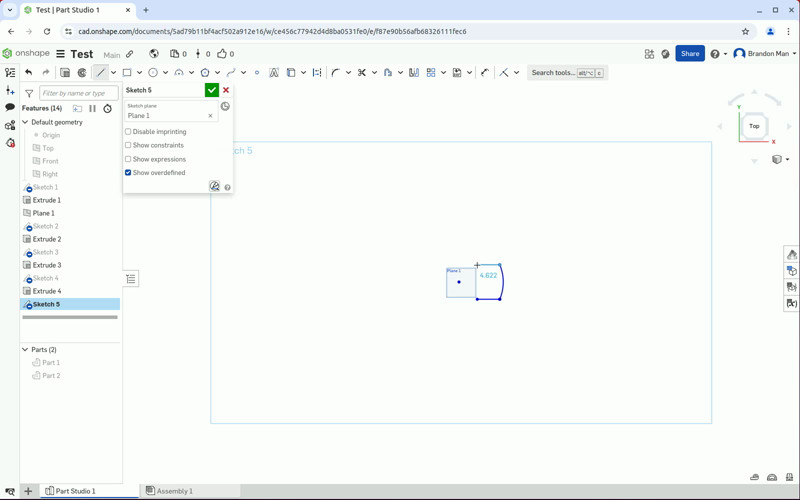
mouse_move(507, 264)
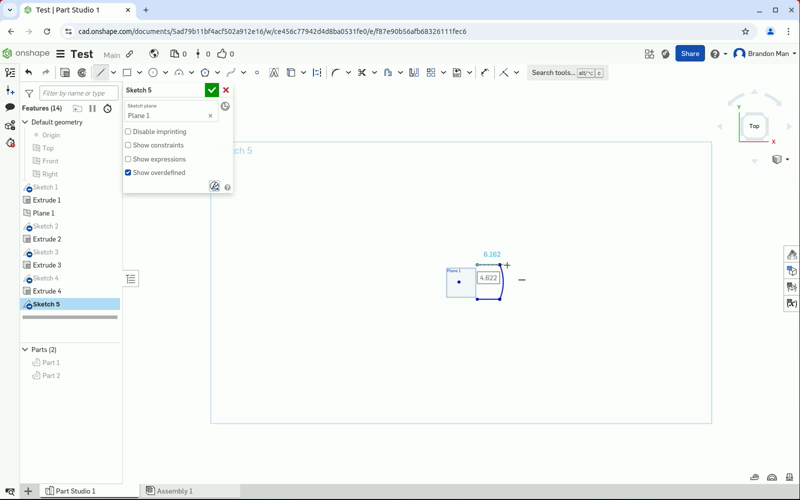
key_down(shift)
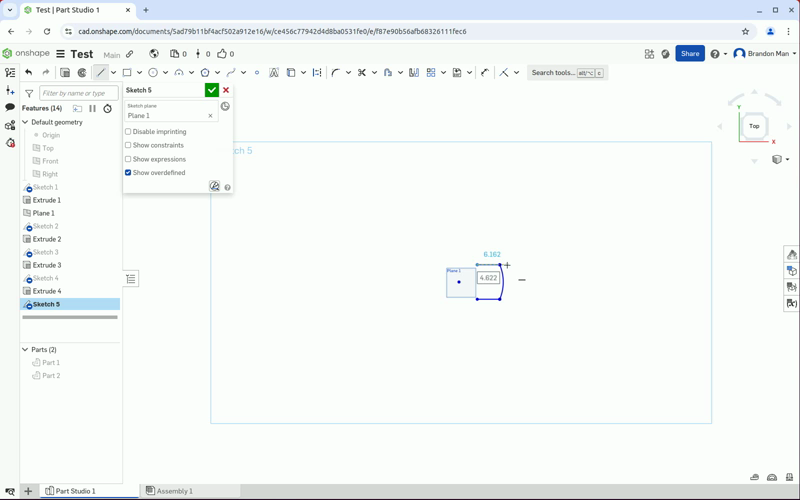
mouse_move(477, 299)
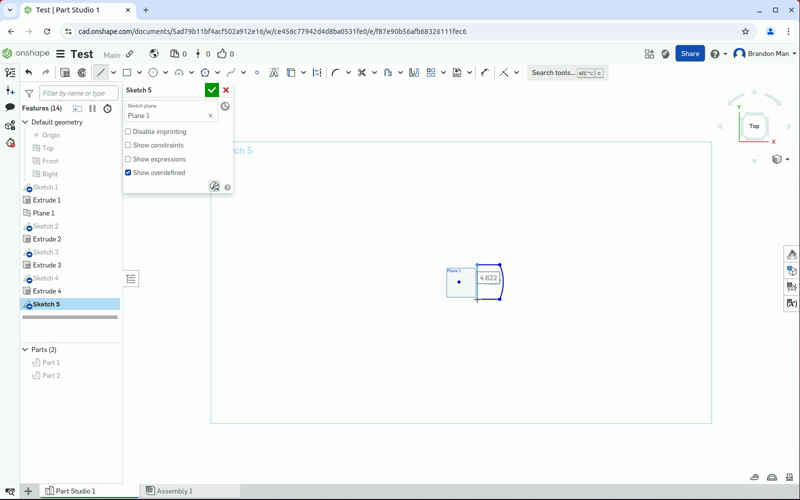
key_up(shift)
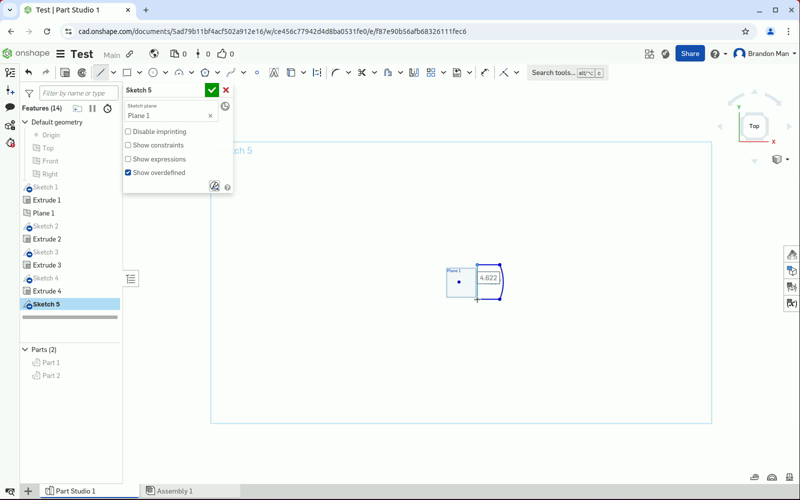
click(477, 299)
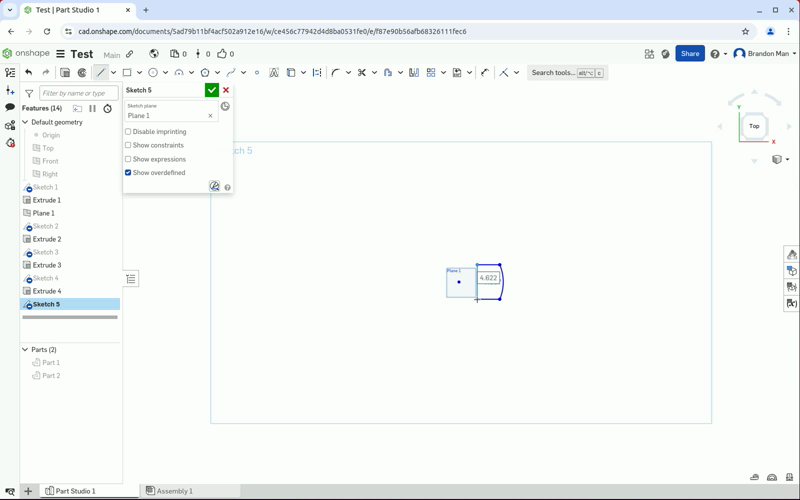
key(esc)
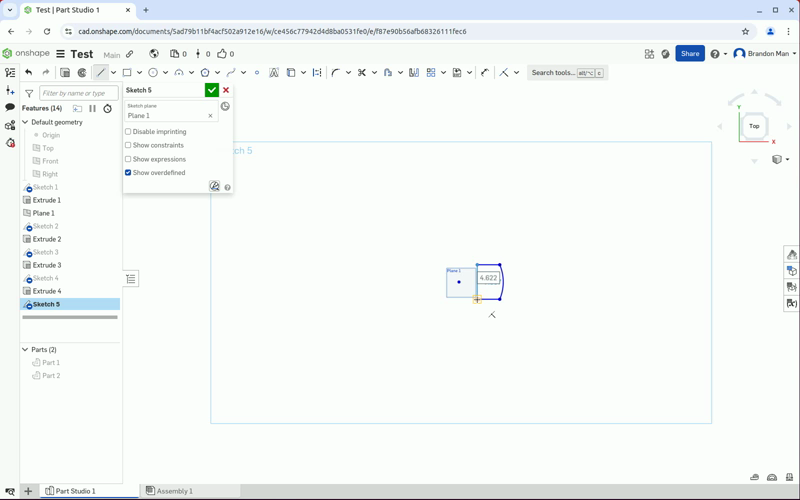
mouse_move(498, 284)
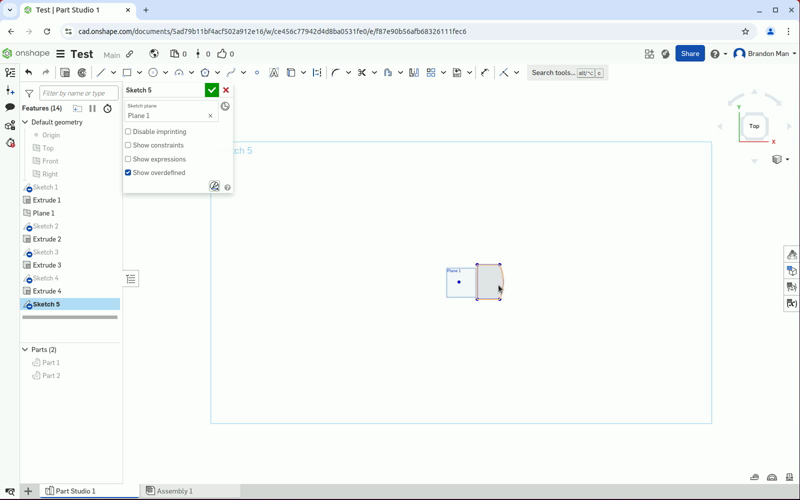
scroll(6)
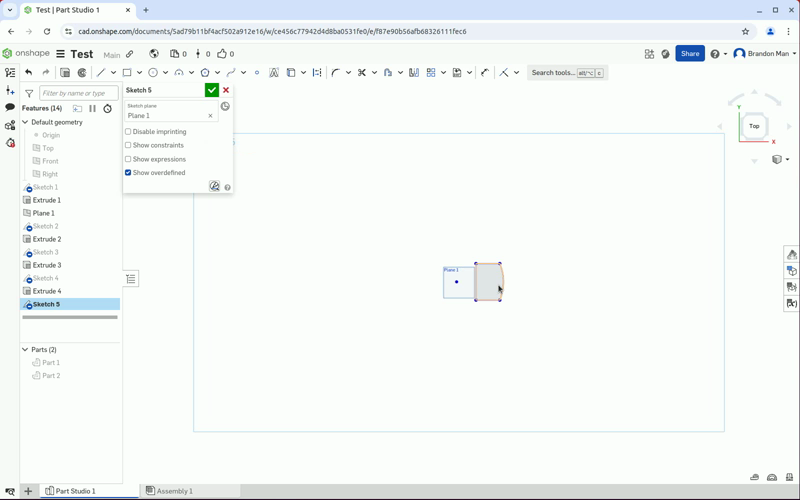
scroll(6)
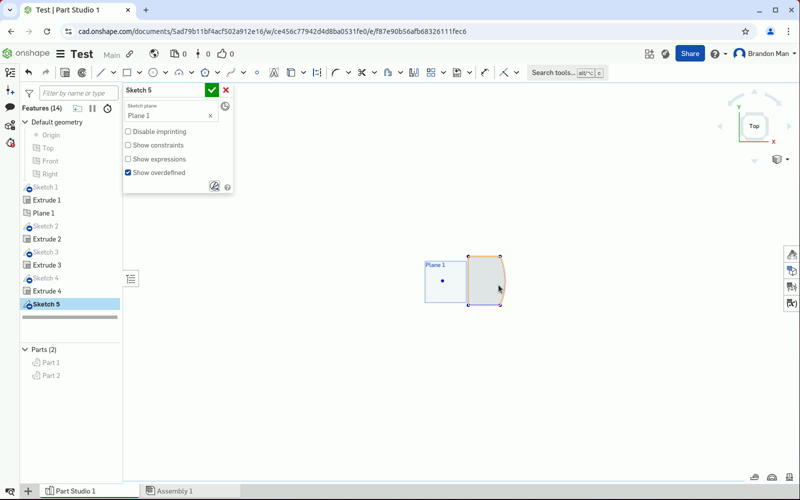
scroll(6)
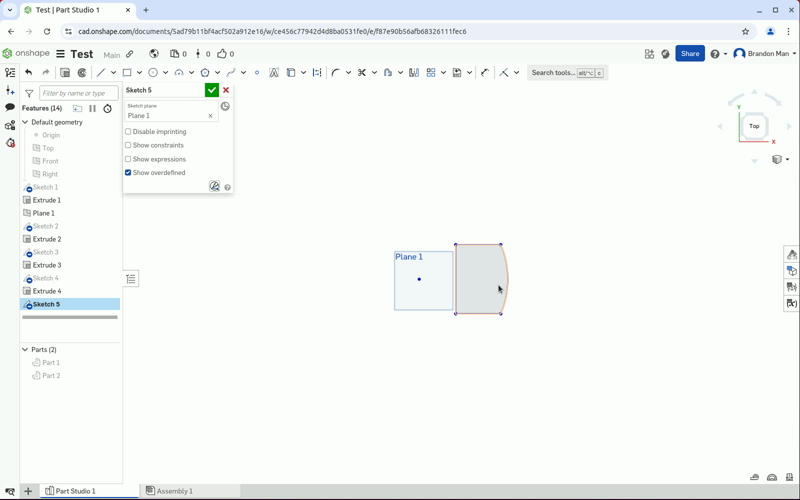
scroll(6)
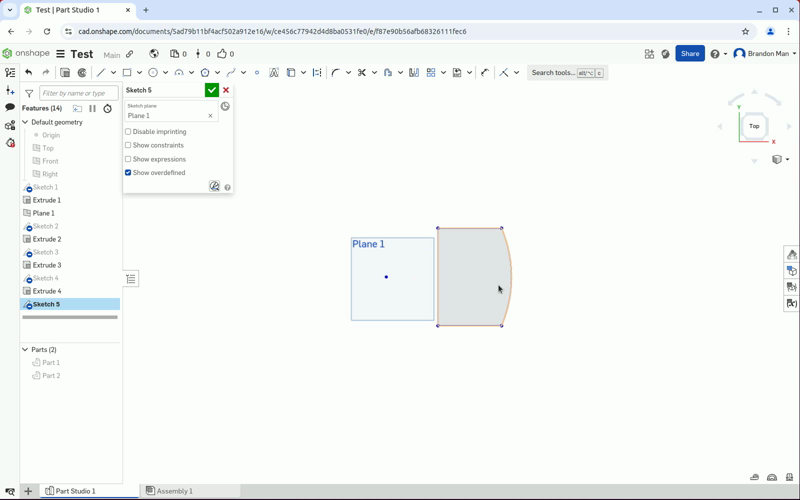
scroll(6)
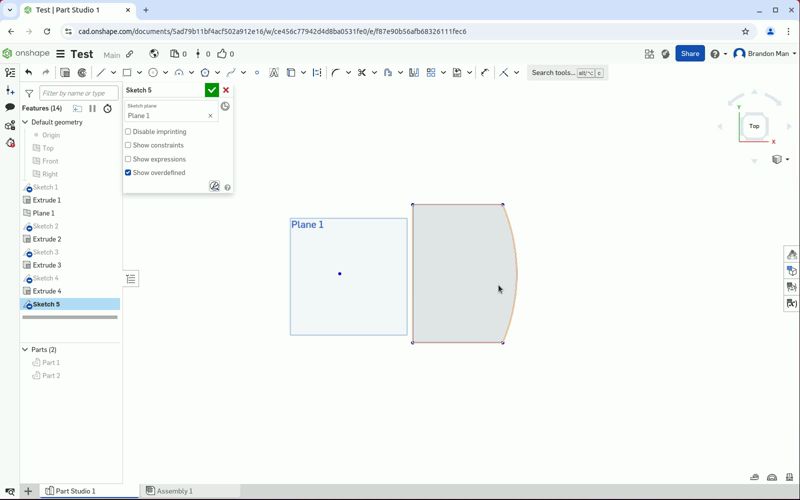
scroll(6)
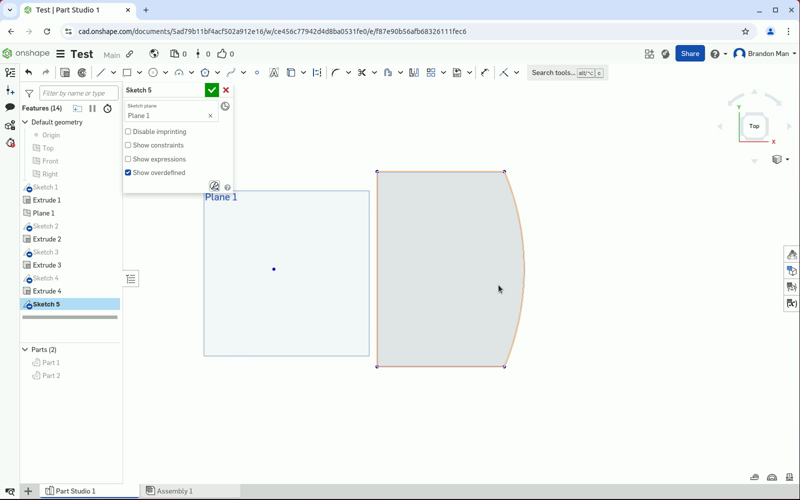
scroll(6)
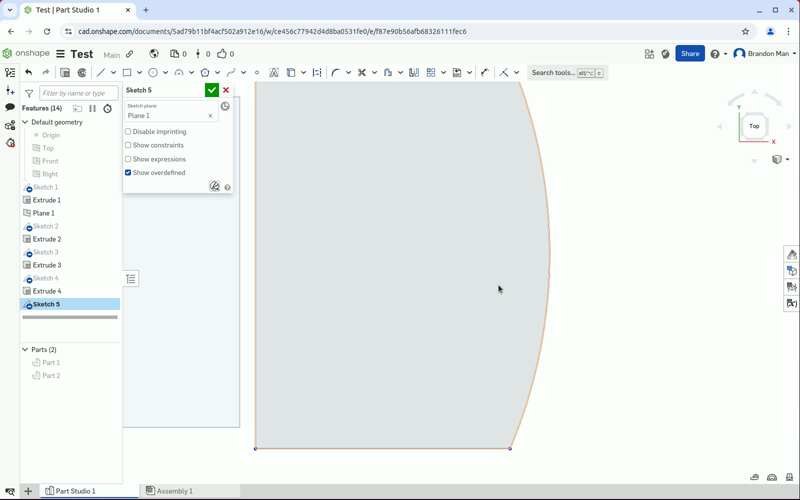
click(498, 284)
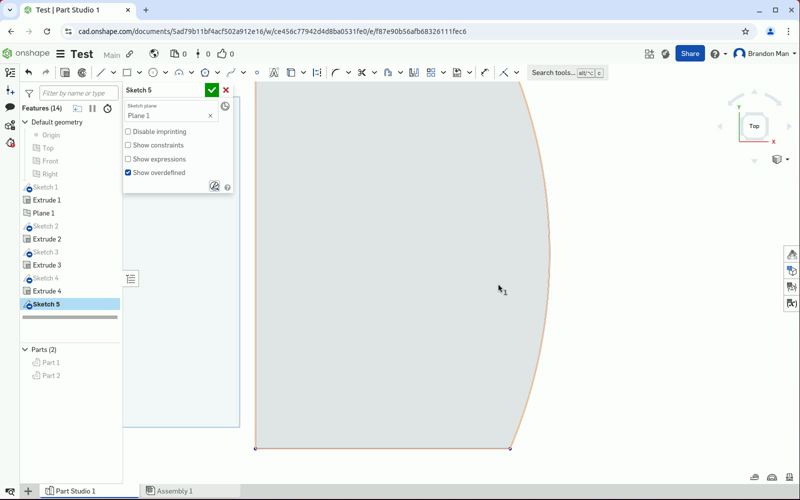
scroll(-6)
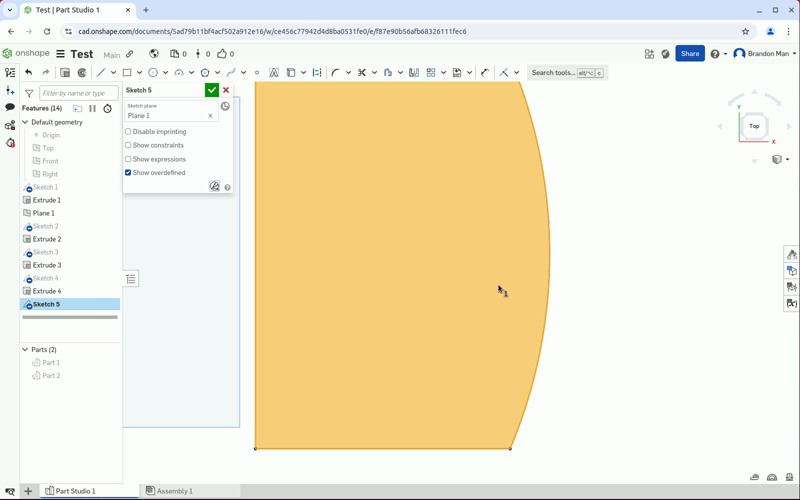
scroll(-6)
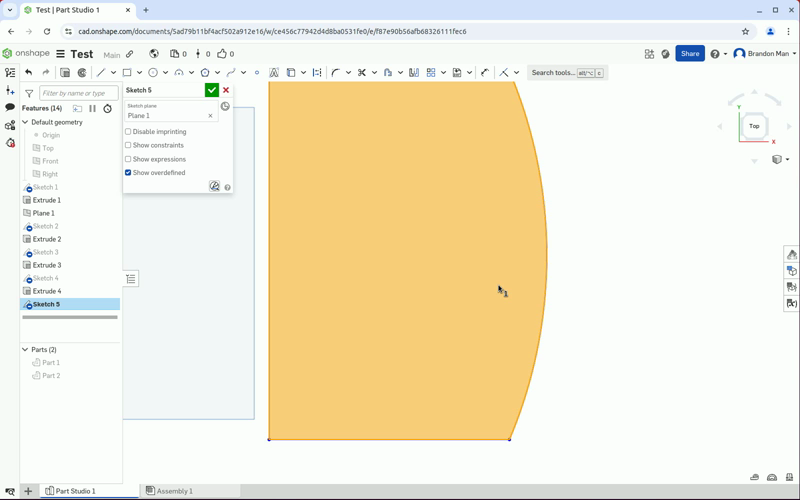
scroll(-6)
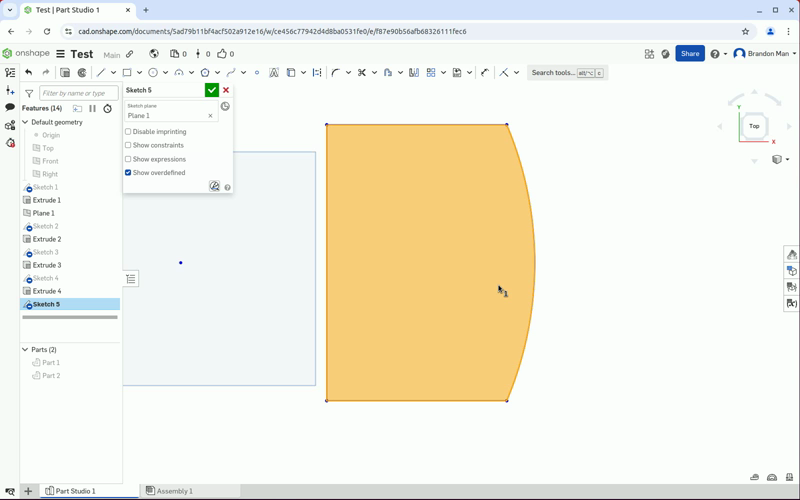
scroll(-6)
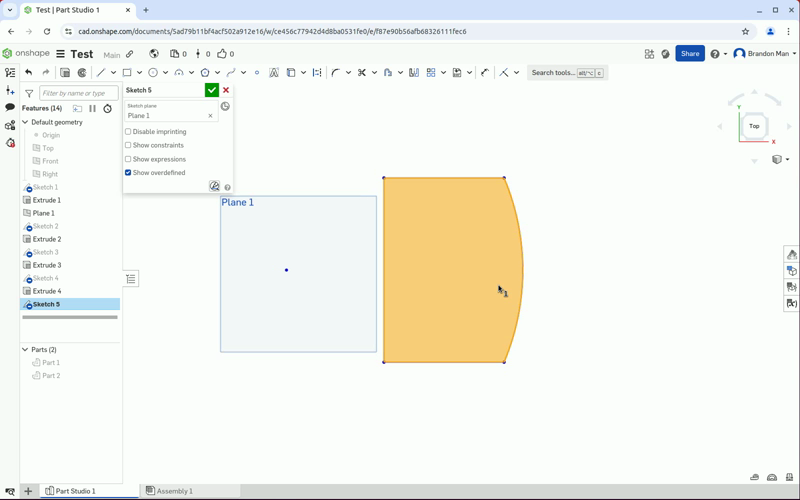
scroll(-6)
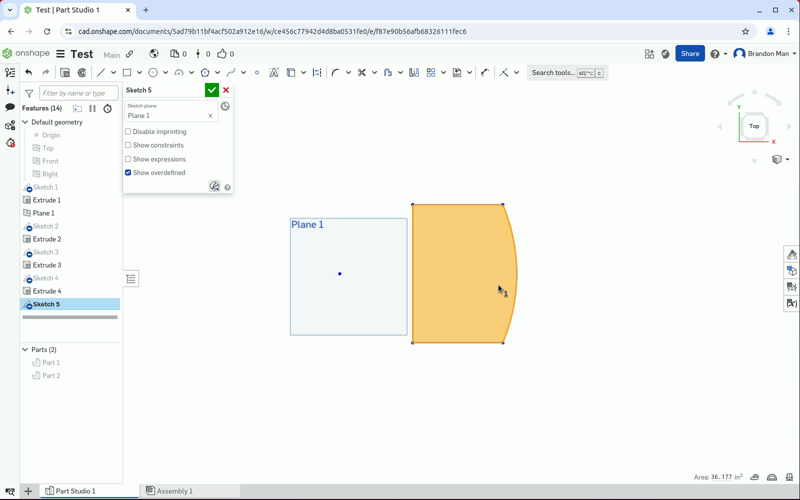
scroll(-6)
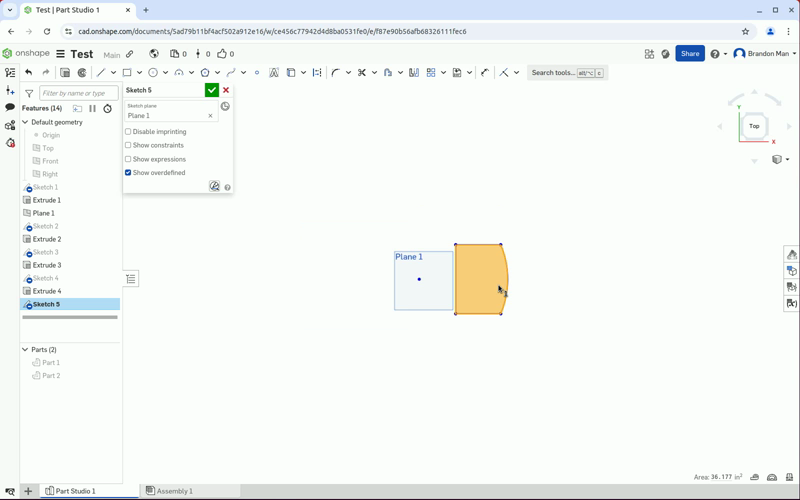
scroll(-6)
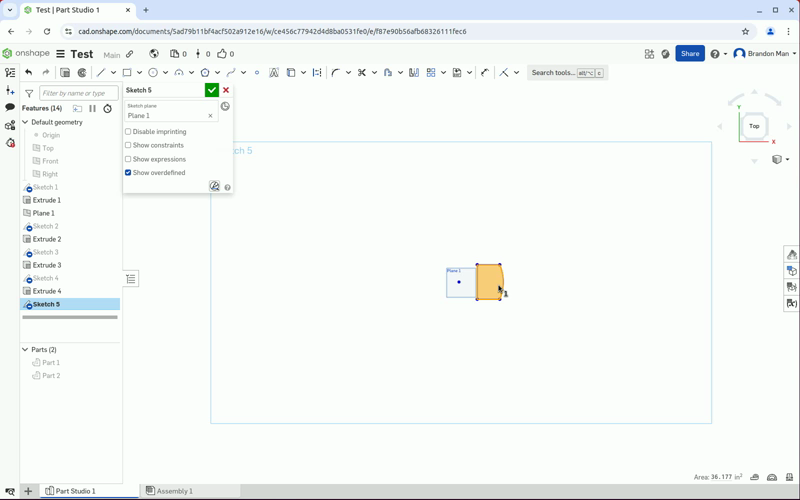
mouse_move(73, 352)
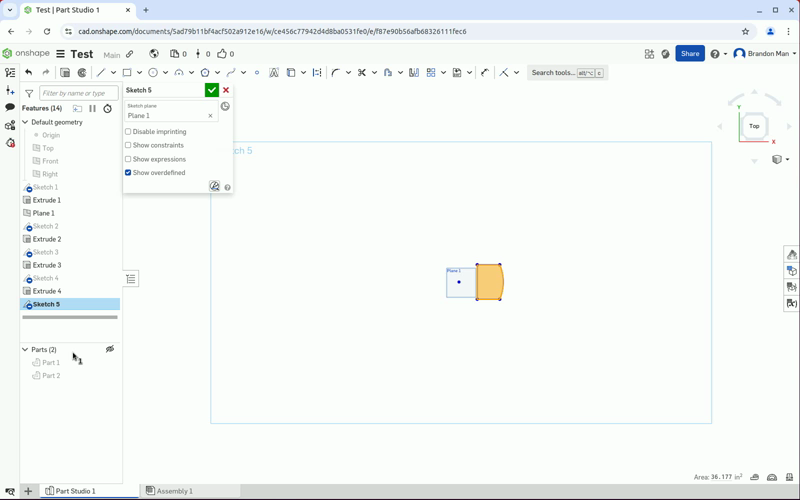
key(shift+y)
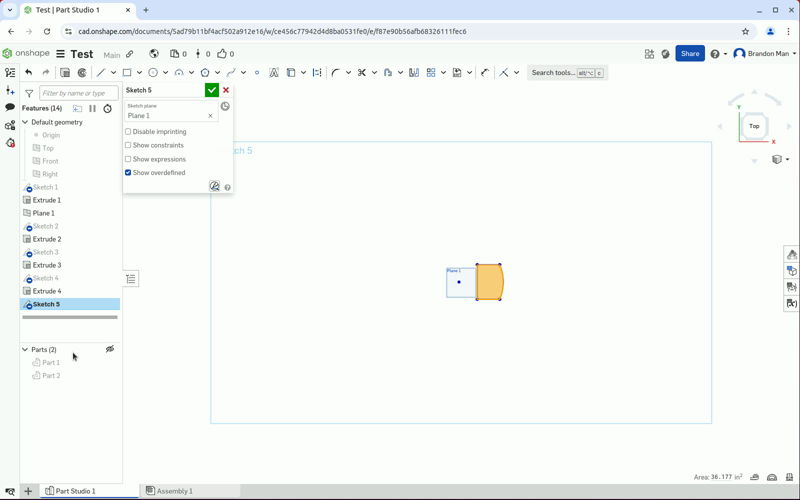
key(shift+e)
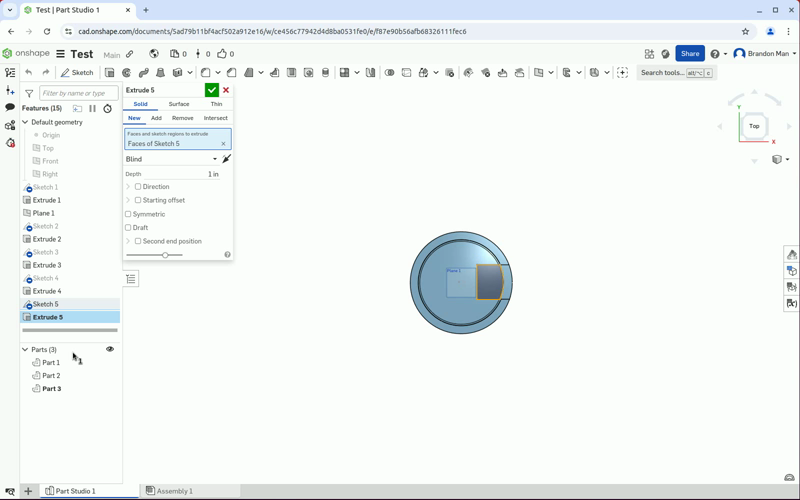
mouse_move(143, 106)
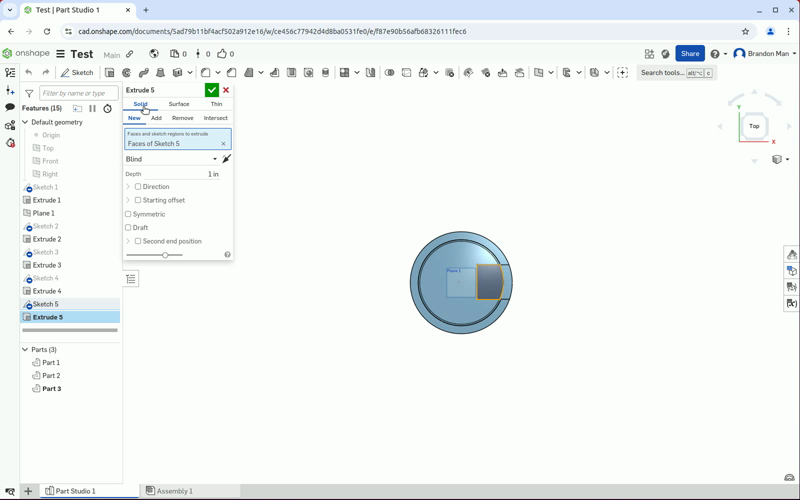
click(143, 106)
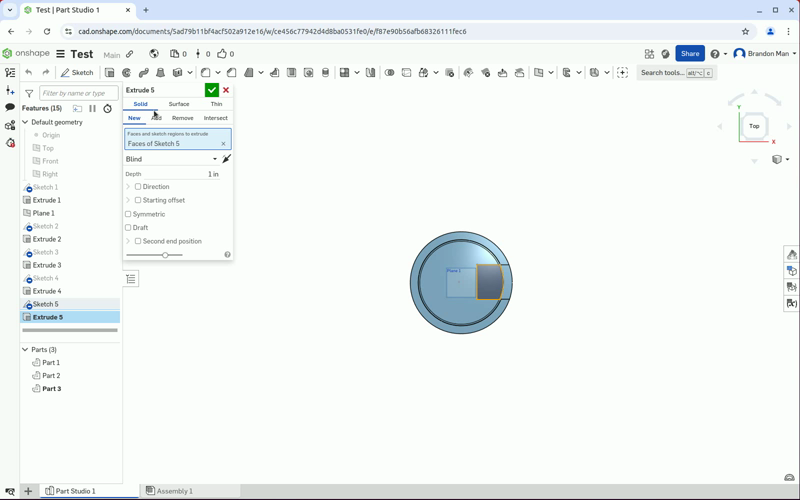
mouse_move(186, 120)
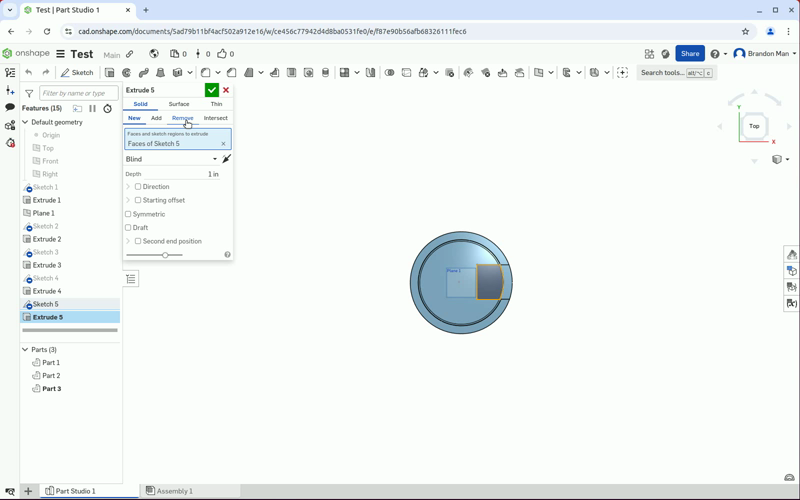
click(186, 120)
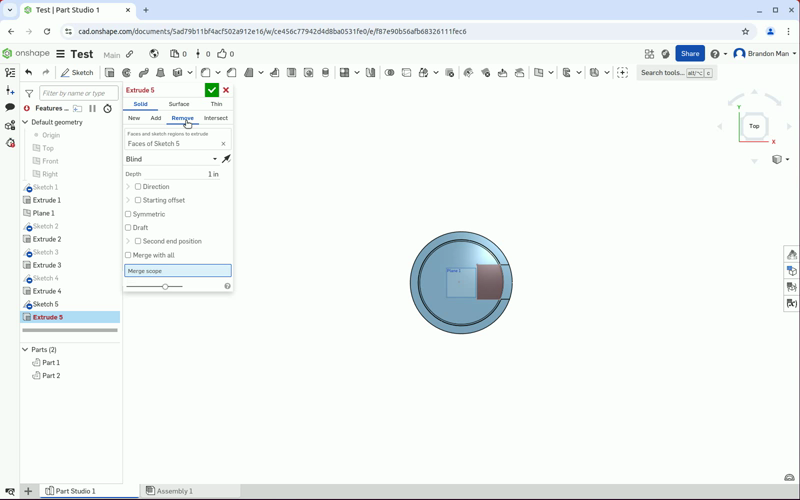
key(tab, 4)
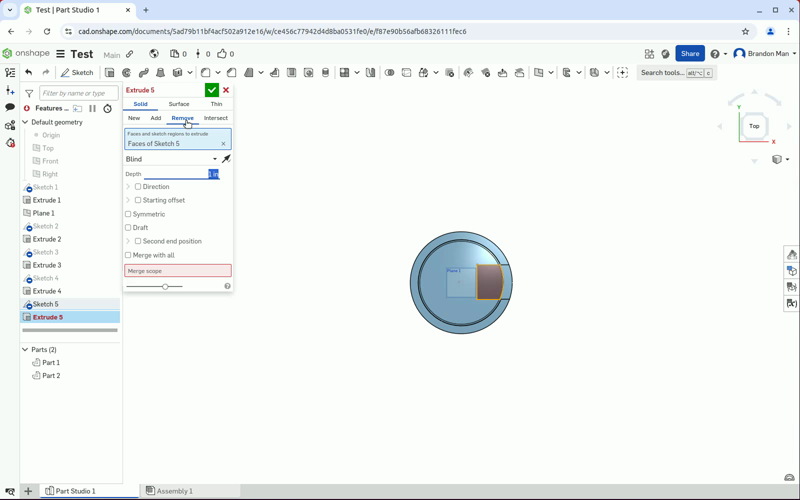
text(16.128)
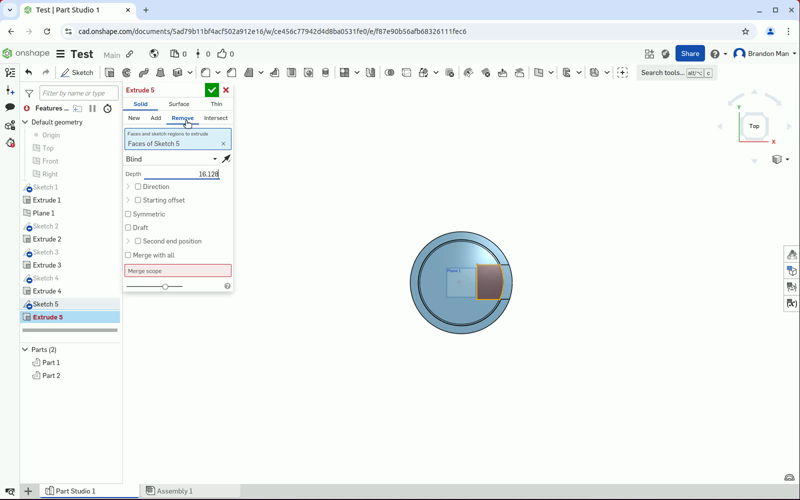
key(tab, 6)
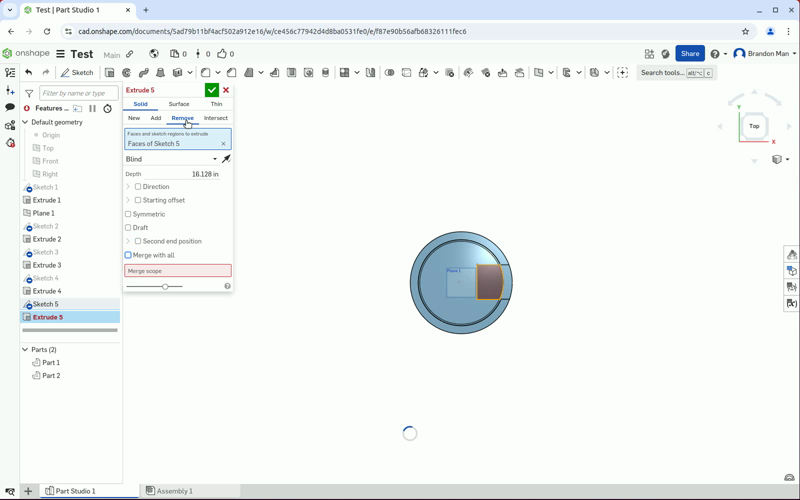
key(space)
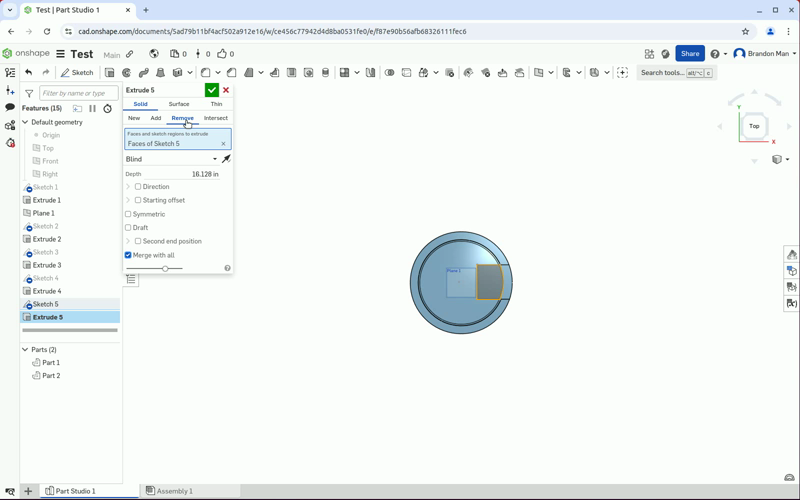
key(enter)
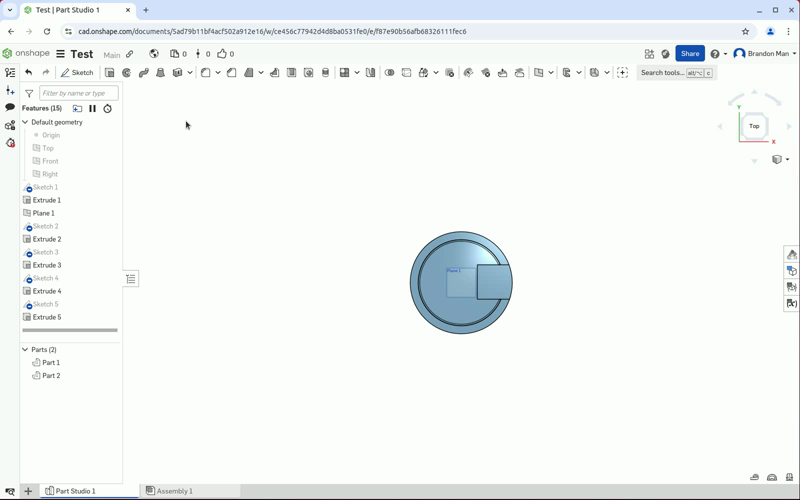
key(shift+h)
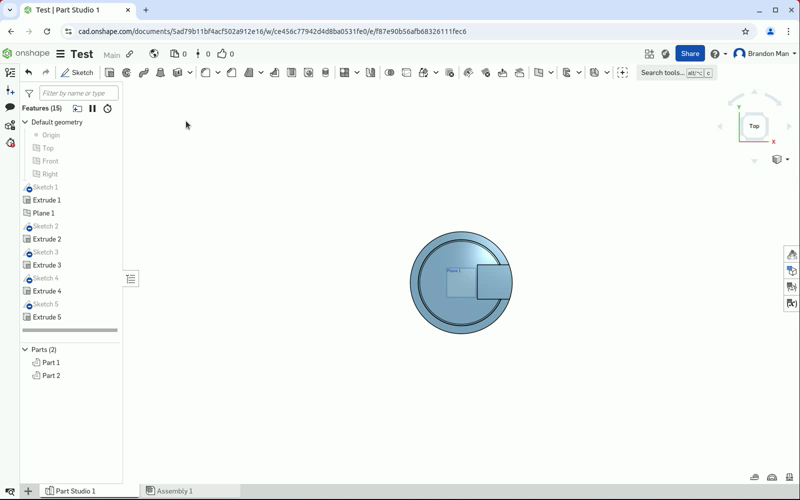
key(shift+h)
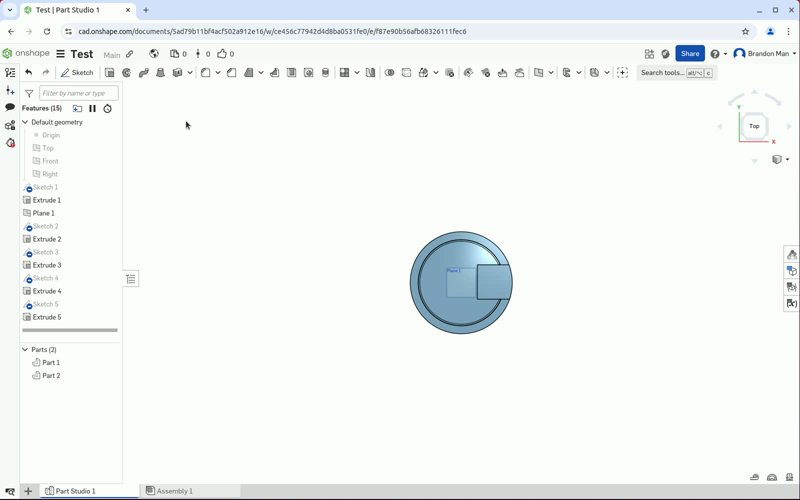
key(shift+7)
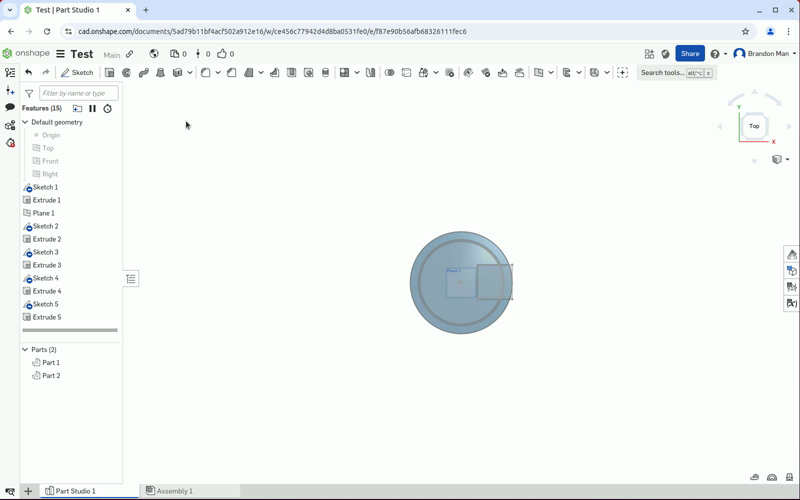
key(up, 3)
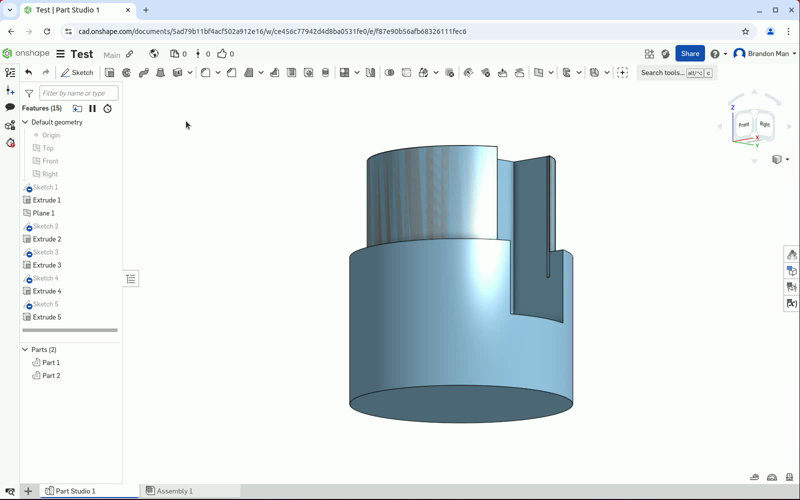
key(left, 3)
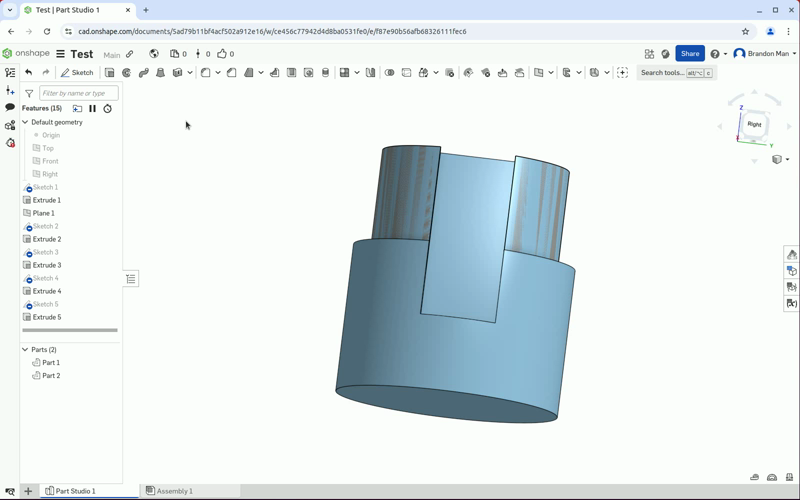
key(right, 3)
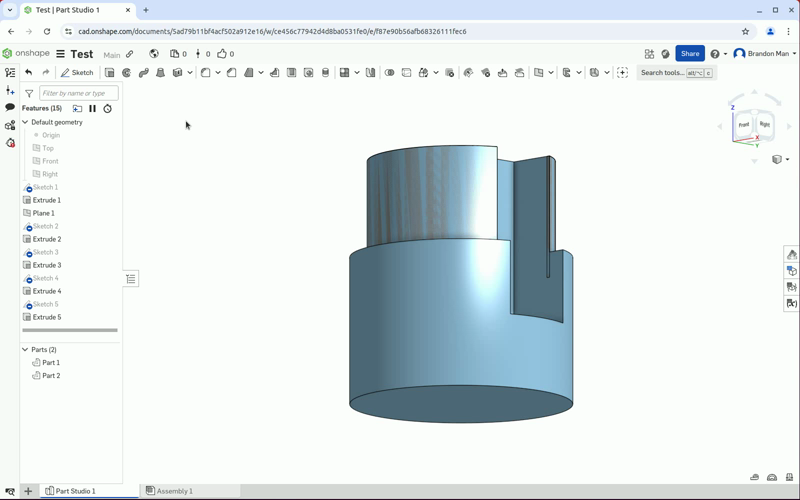
key(down, 3)
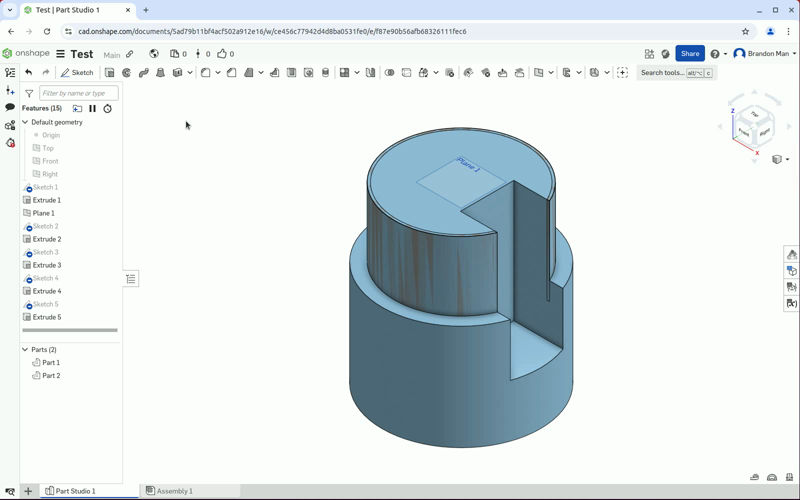
mouse_move(73, 189)
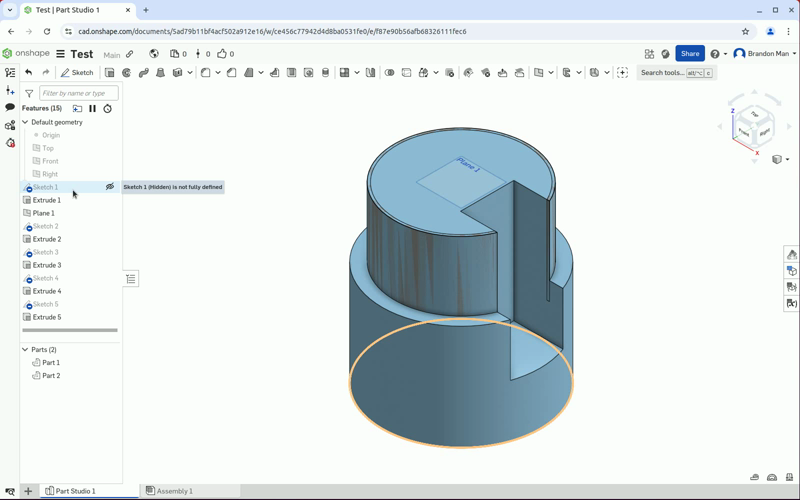
click(73, 189)